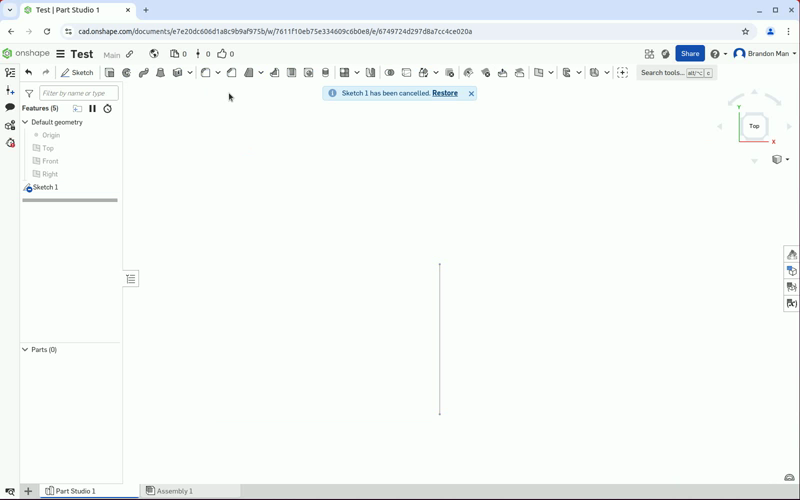
key(shift+h)
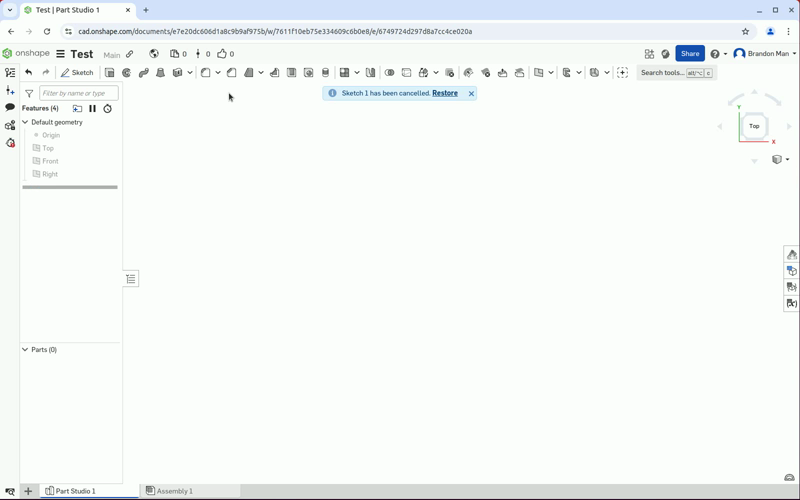
mouse_move(73, 352)
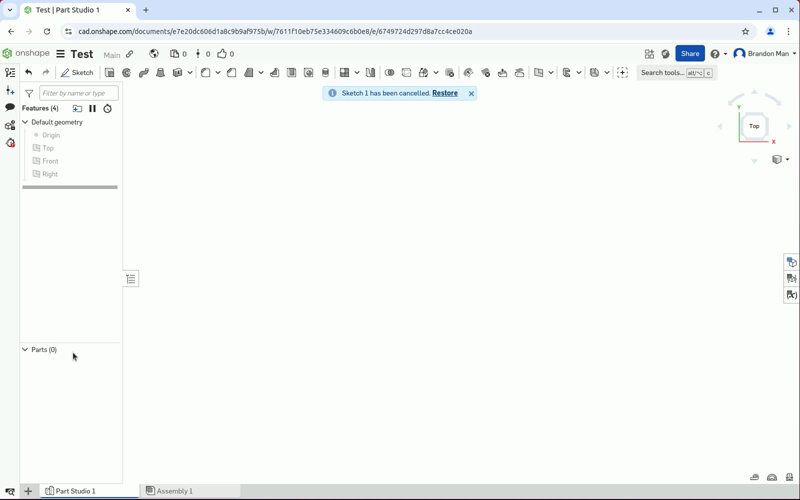
key(y)
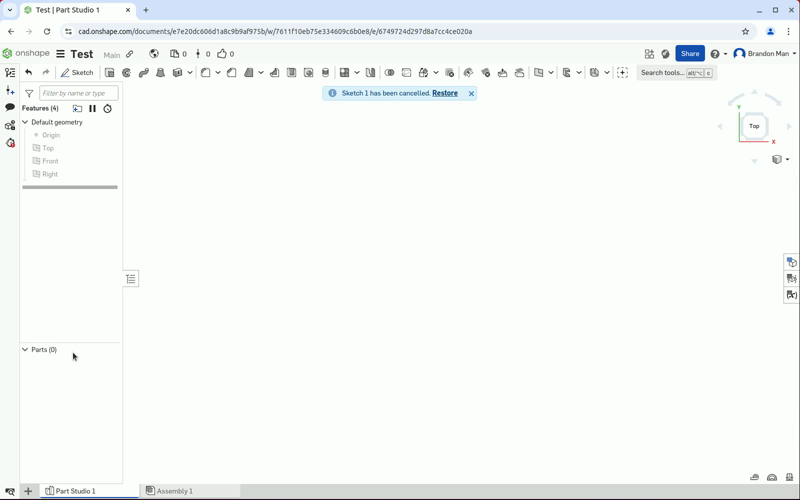
key(shift+p)
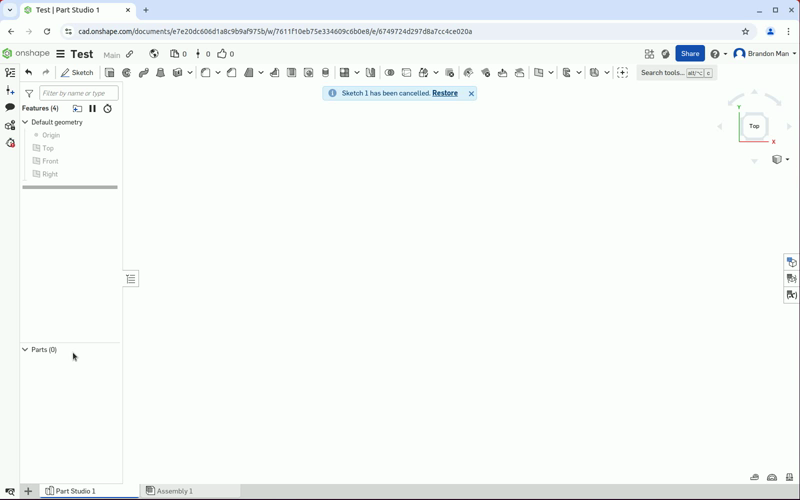
key(space)
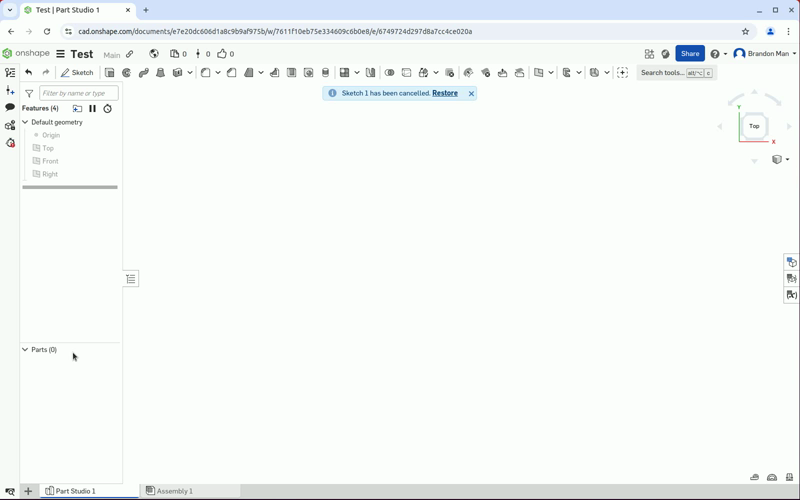
key_down(shift)
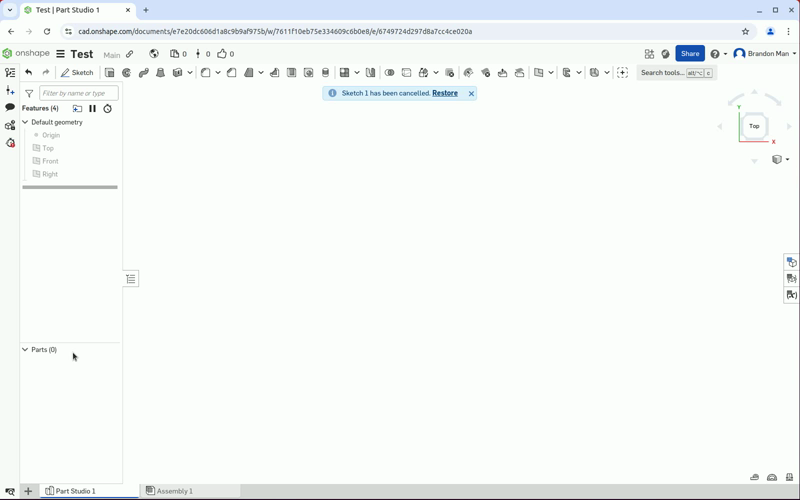
key(up)
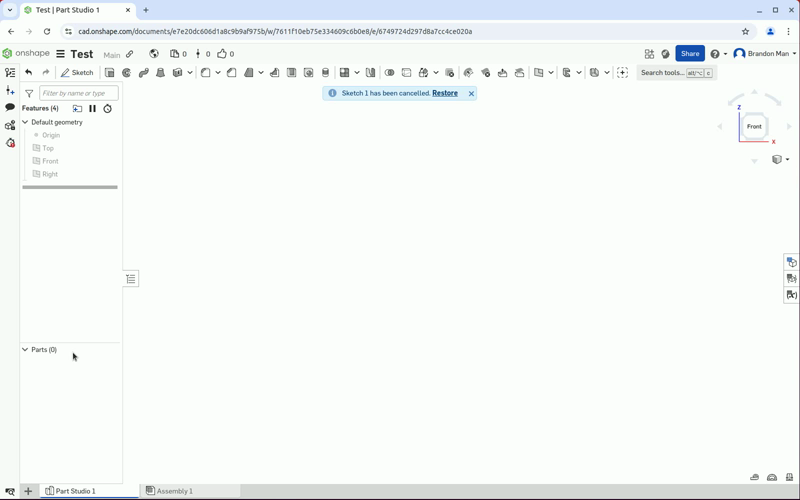
key_up(shift)
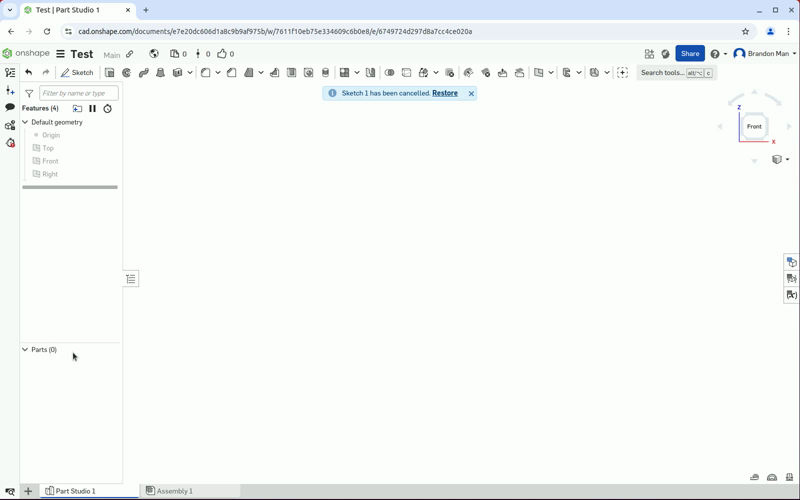
mouse_move(73, 352)
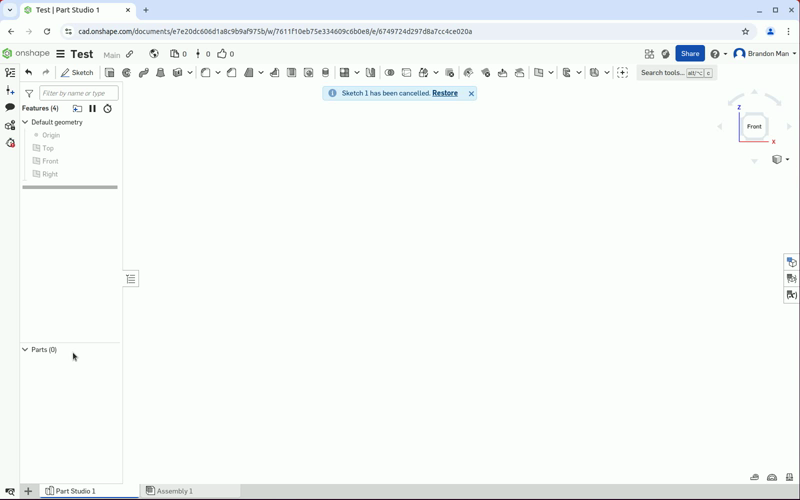
key(shift+y)
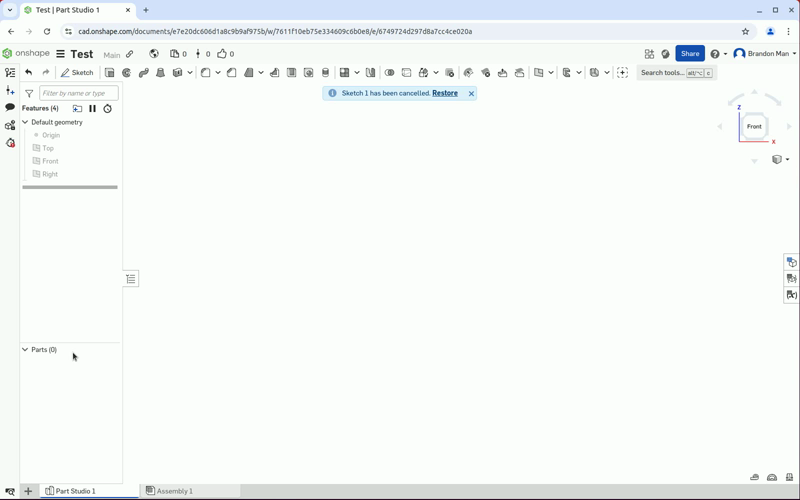
key(shift+s)
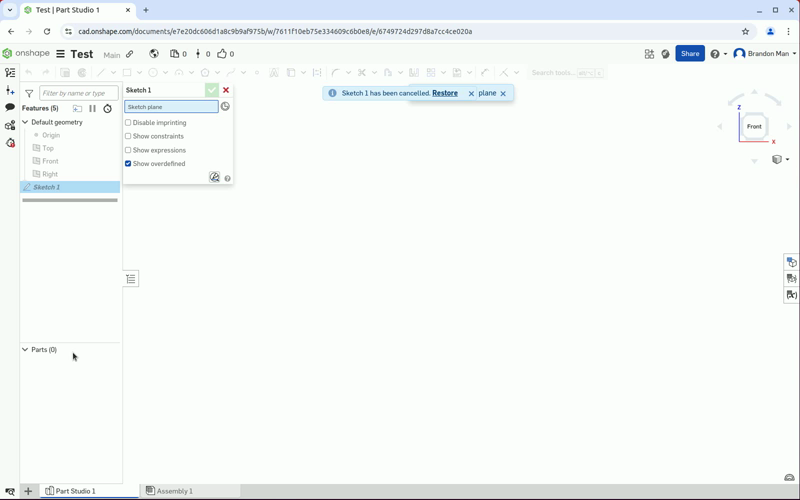
mouse_move(73, 163)
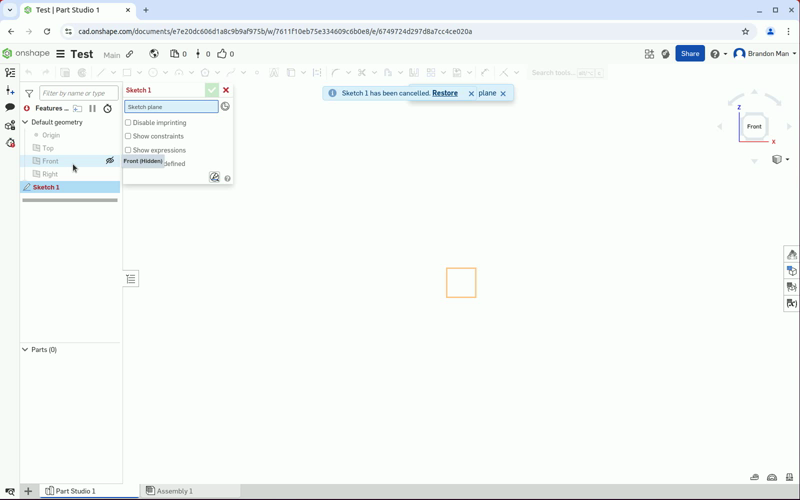
click(73, 163)
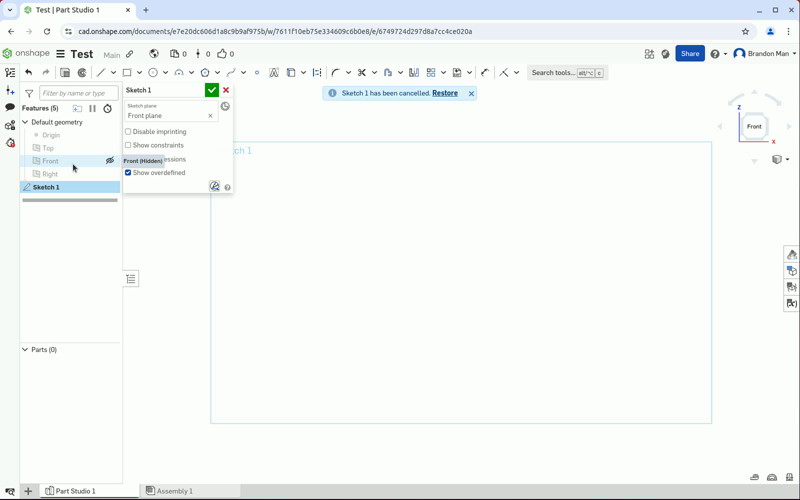
mouse_move(73, 352)
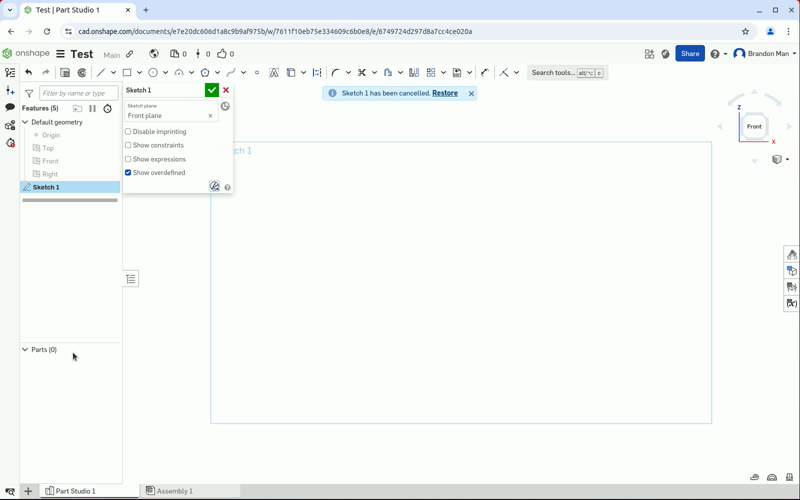
key(y)
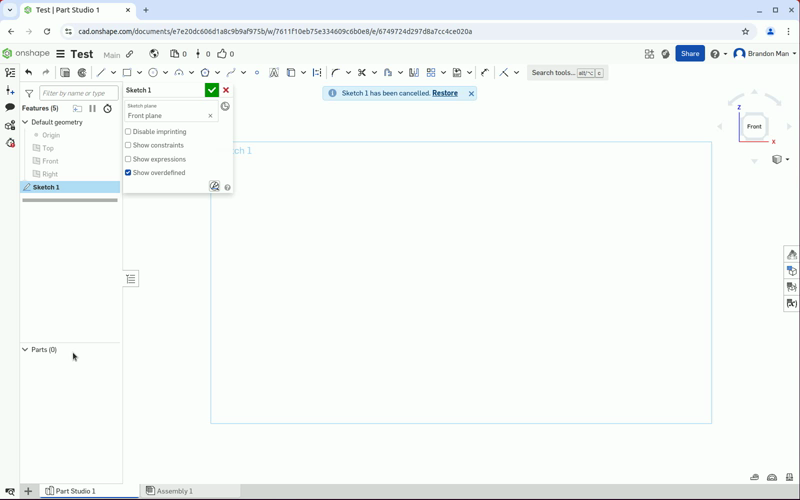
key(l)
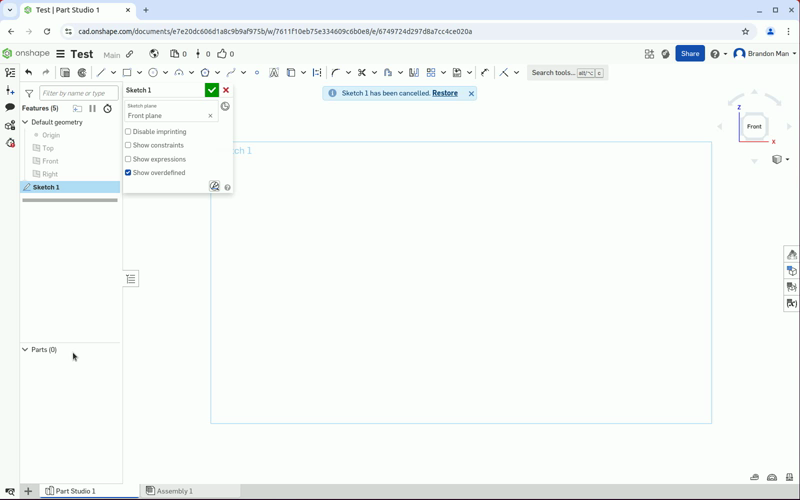
key_down(shift)
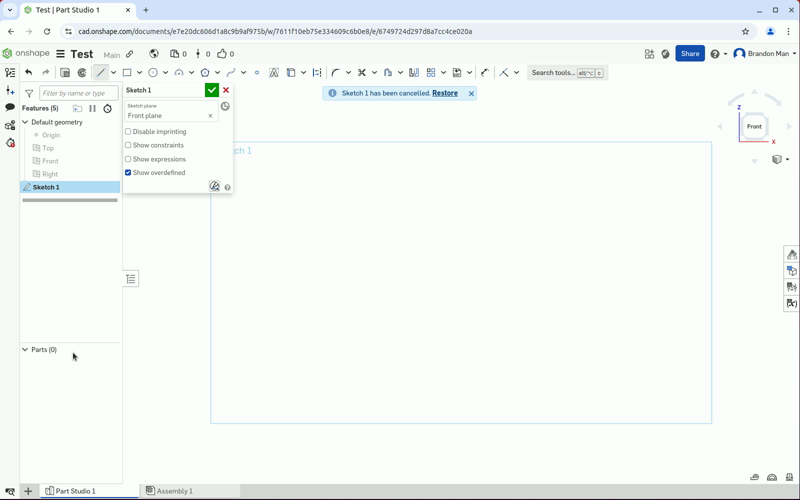
mouse_move(418, 292)
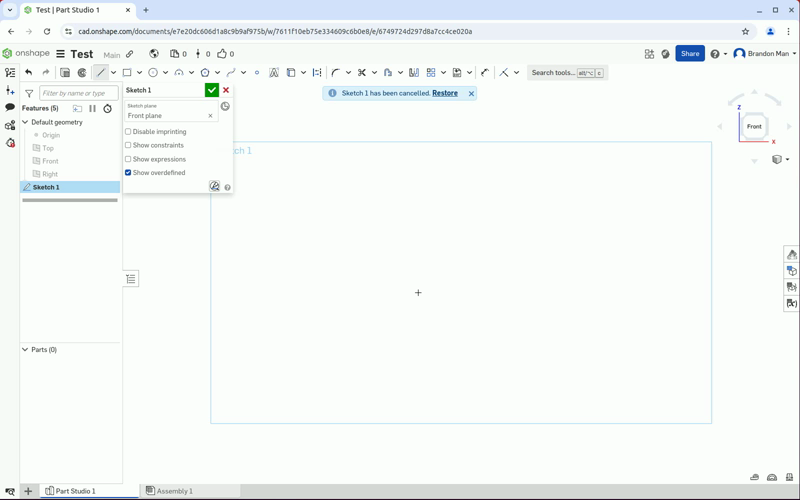
click(418, 292)
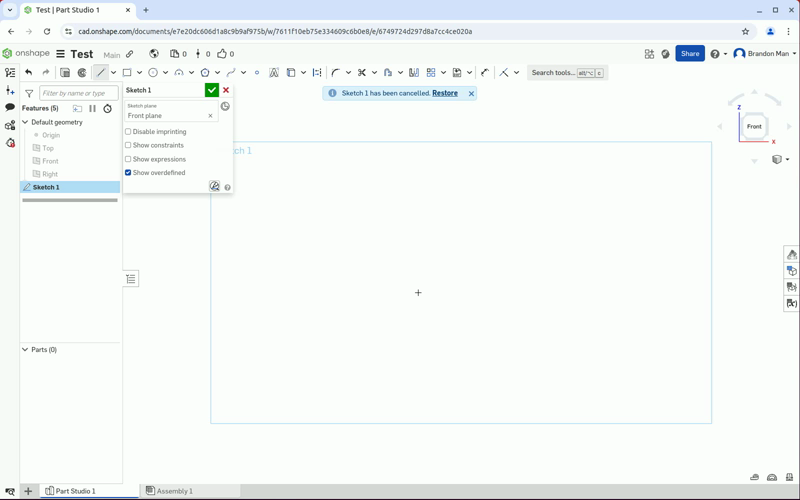
key_up(shift)
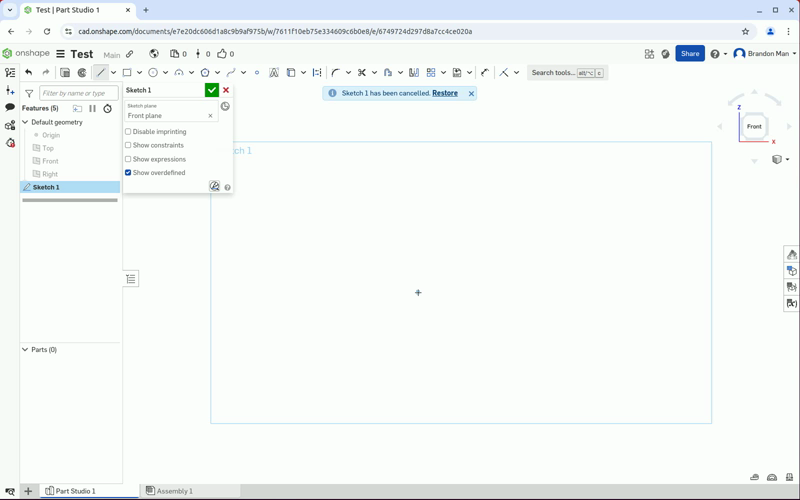
key_down(shift)
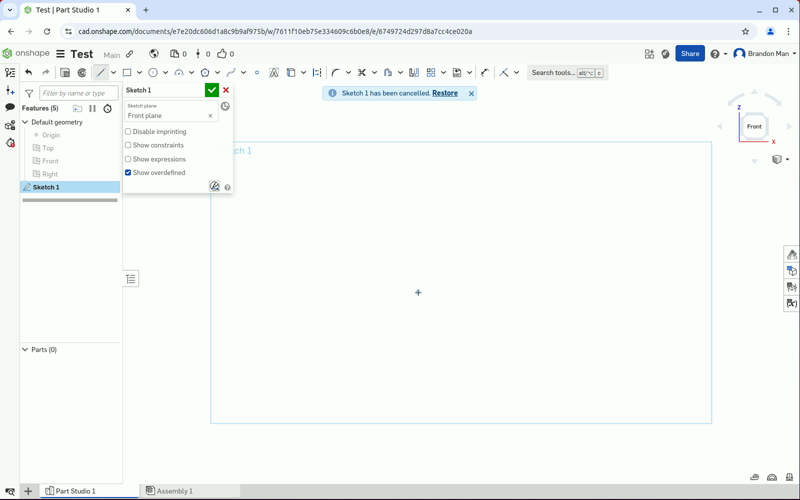
mouse_move(502, 292)
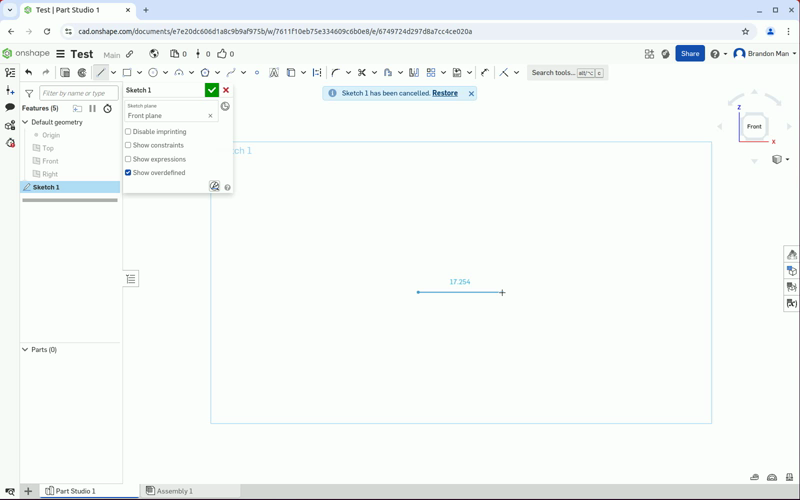
click(502, 292)
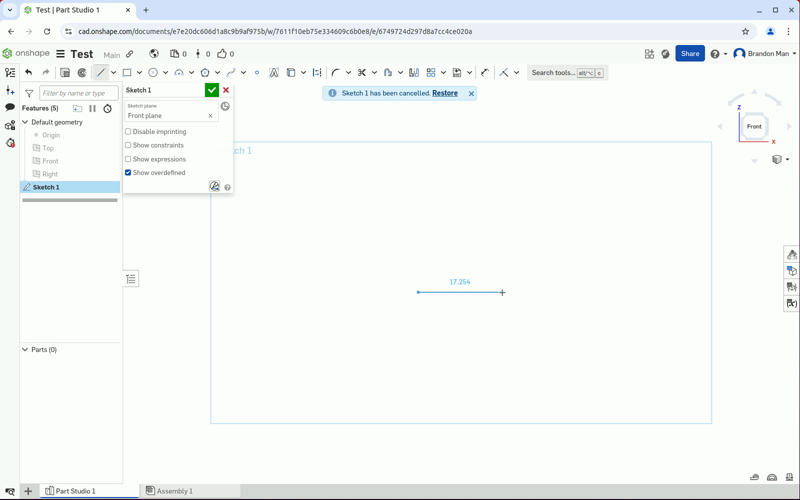
key_up(shift)
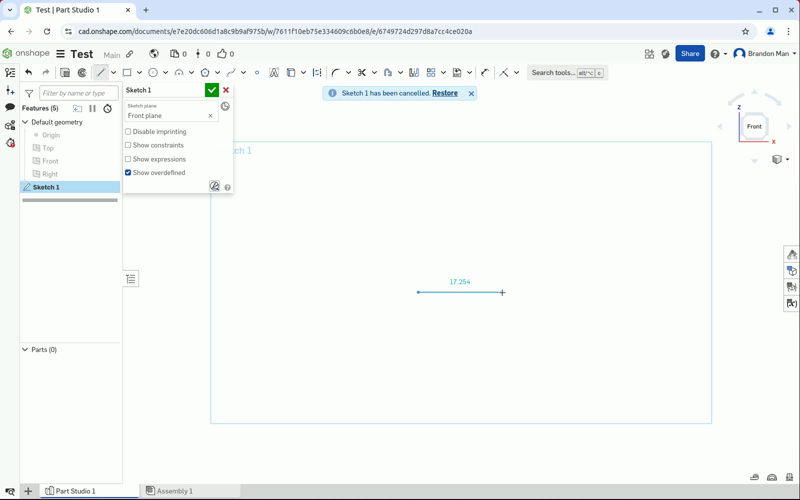
key_down(shift)
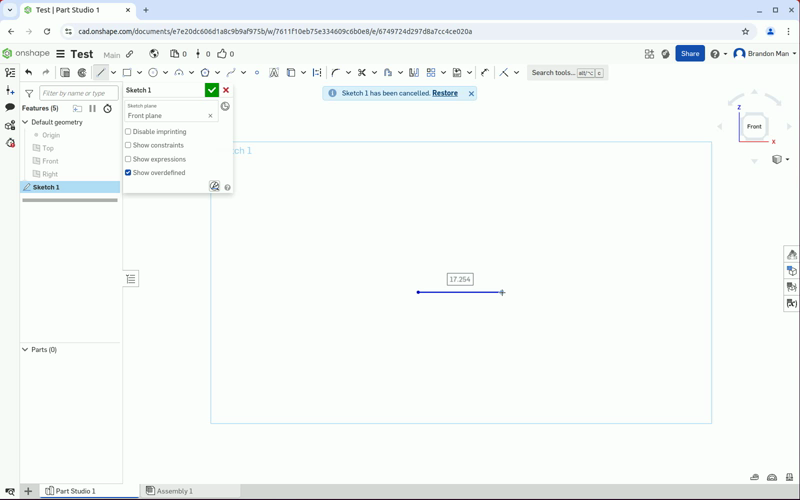
mouse_move(532, 292)
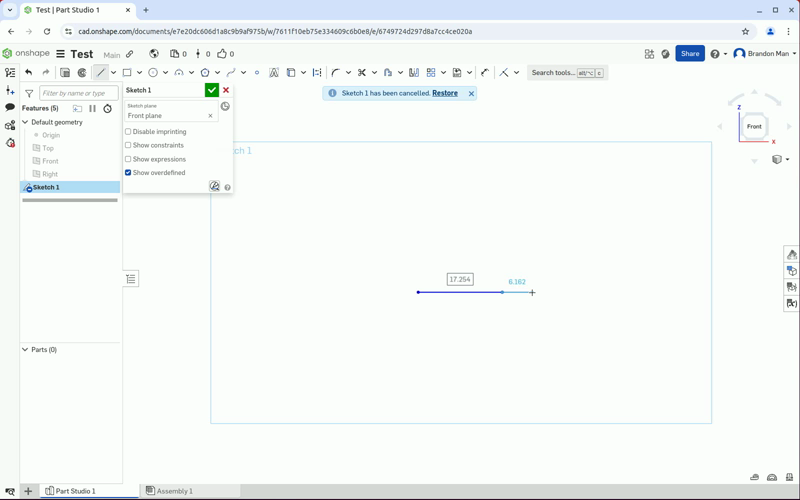
mouse_move(502, 273)
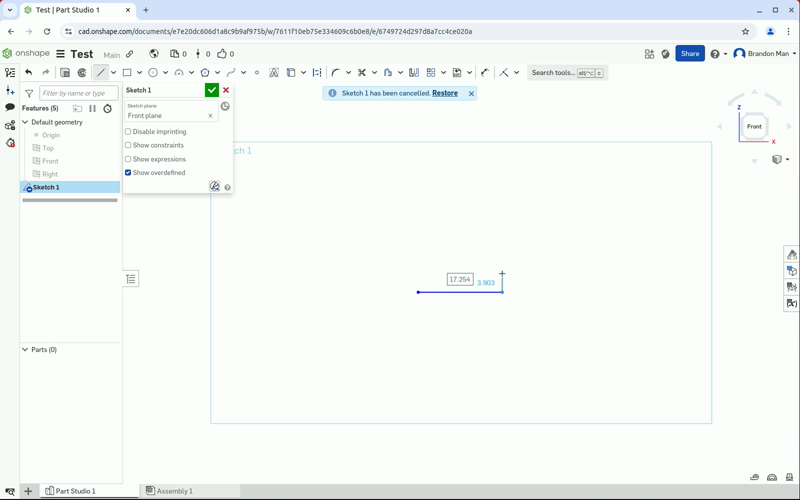
click(502, 273)
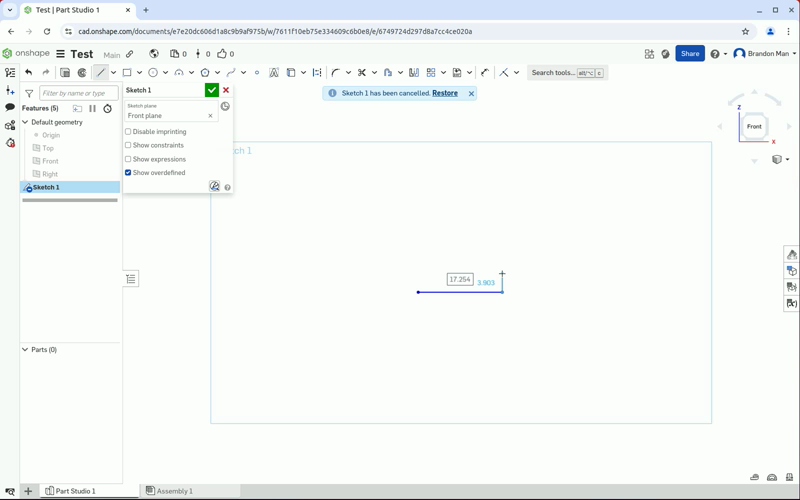
key_up(shift)
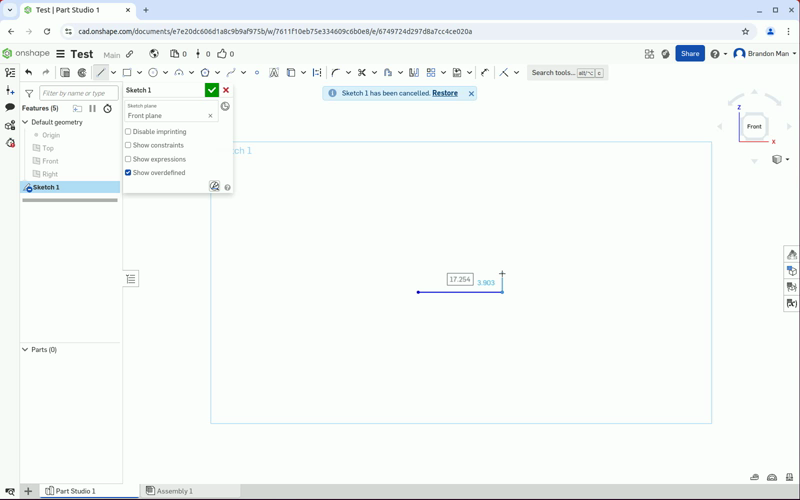
key_down(shift)
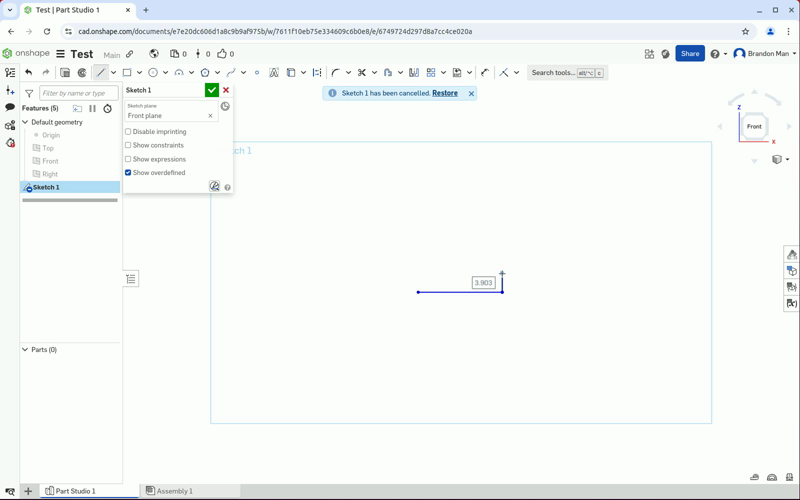
mouse_move(532, 273)
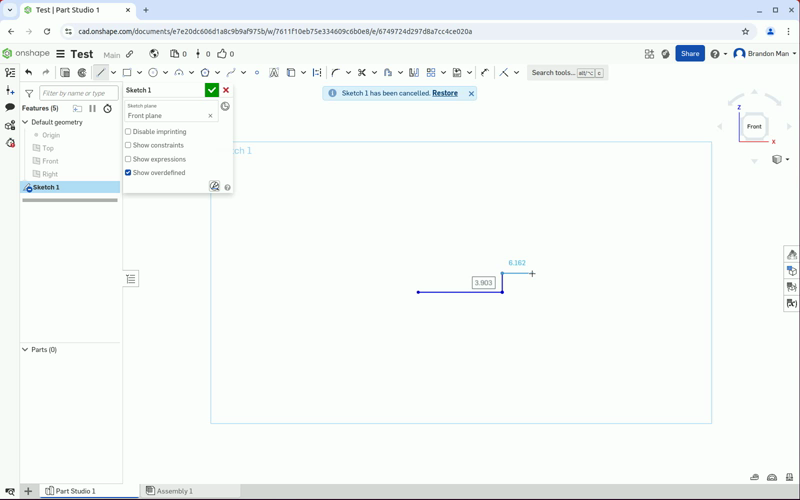
mouse_move(482, 273)
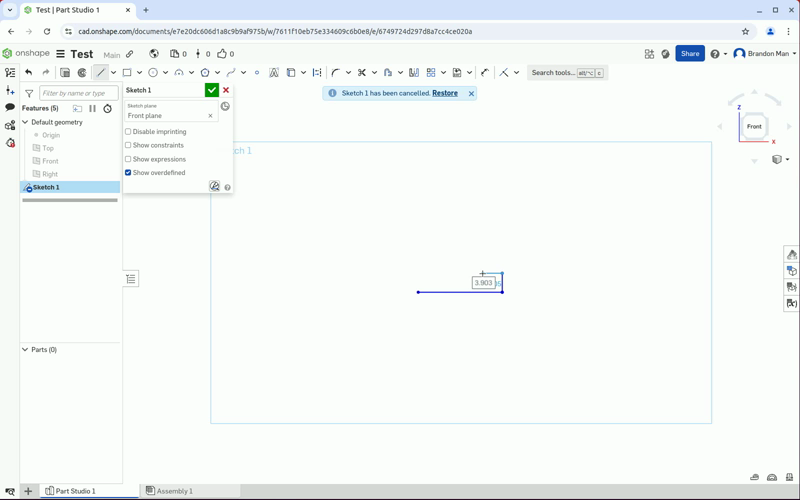
click(482, 273)
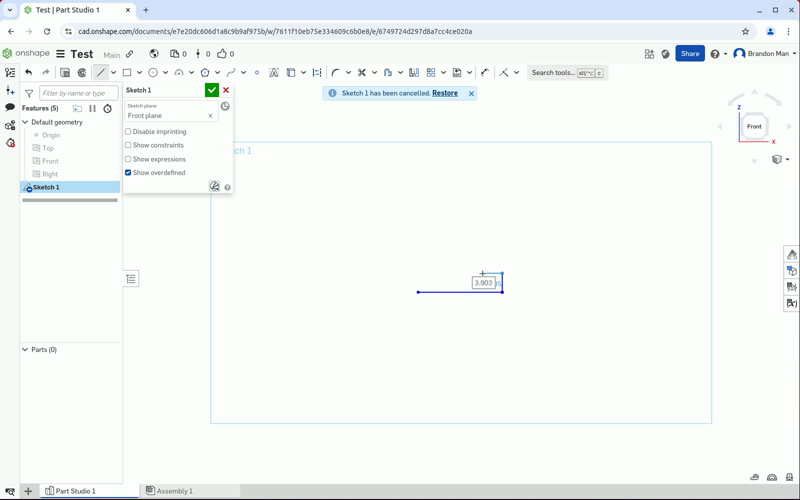
key_up(shift)
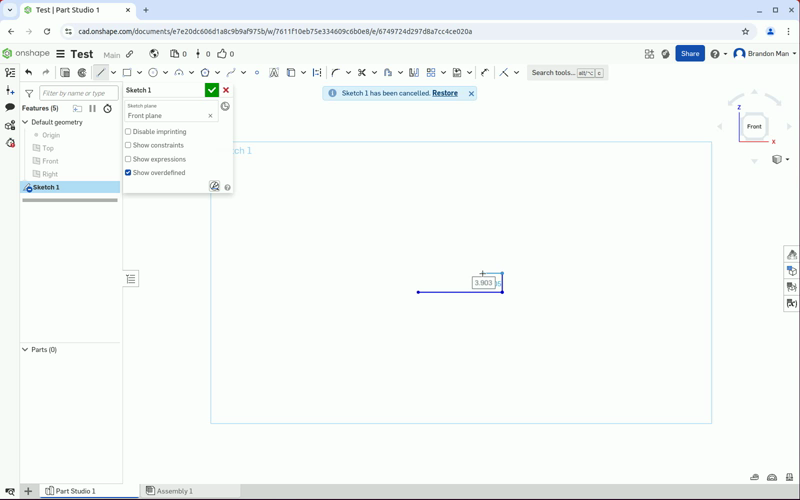
key_down(shift)
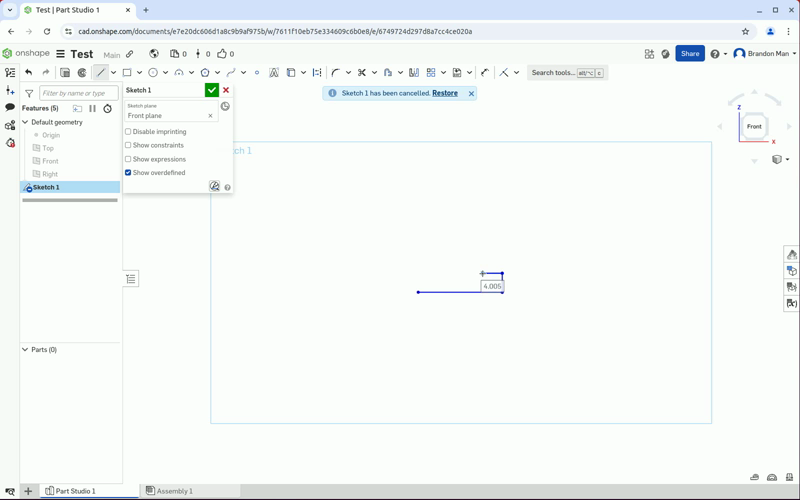
mouse_move(418, 273)
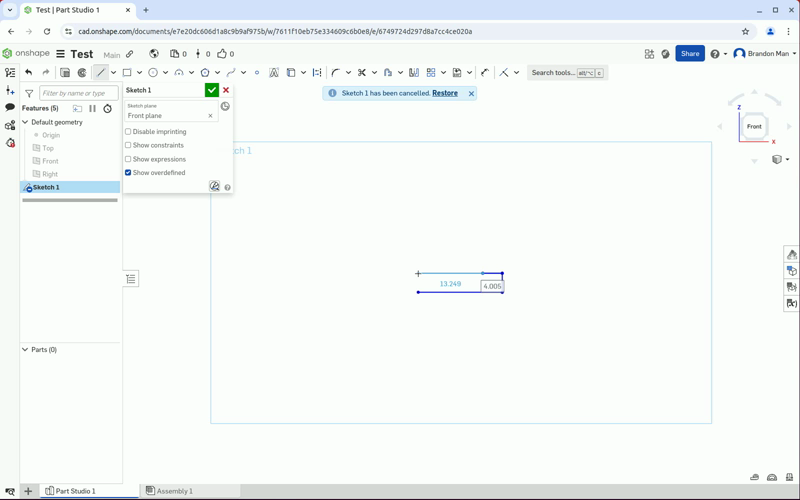
click(418, 273)
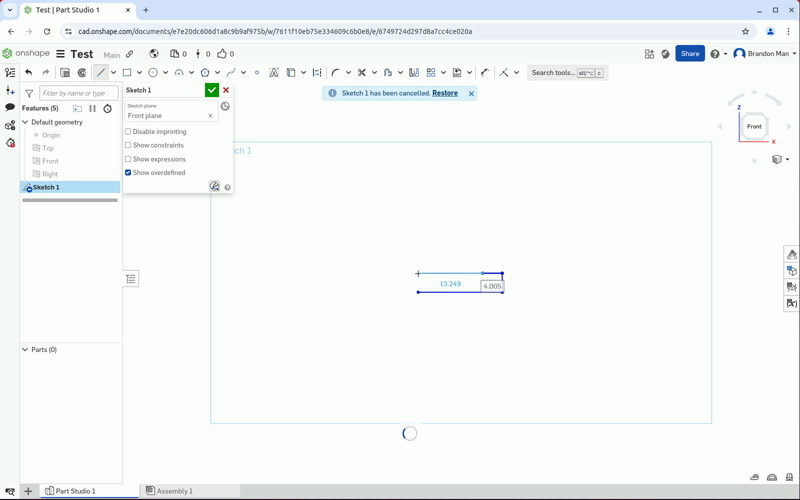
key_up(shift)
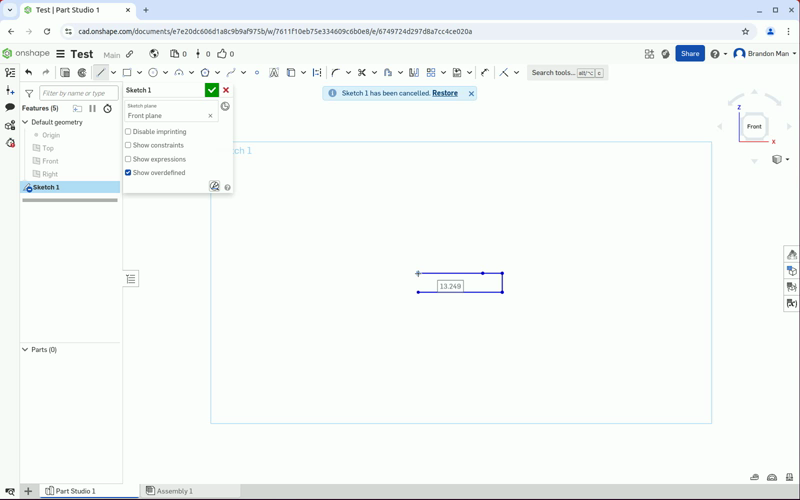
mouse_move(448, 273)
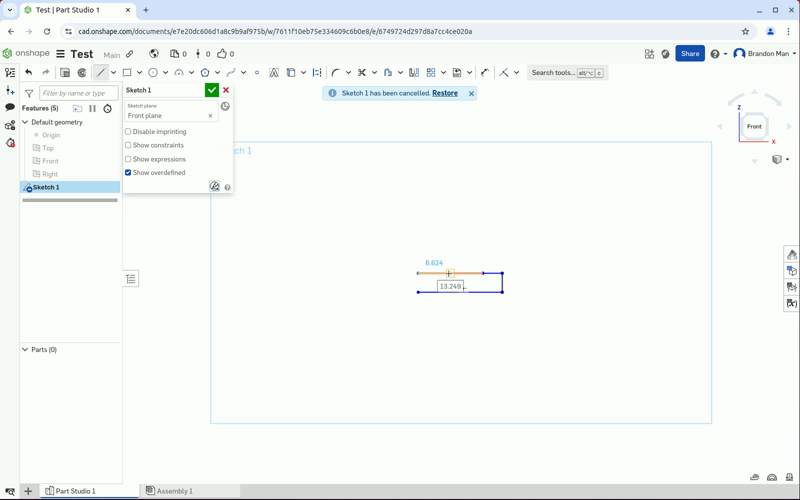
key_down(shift)
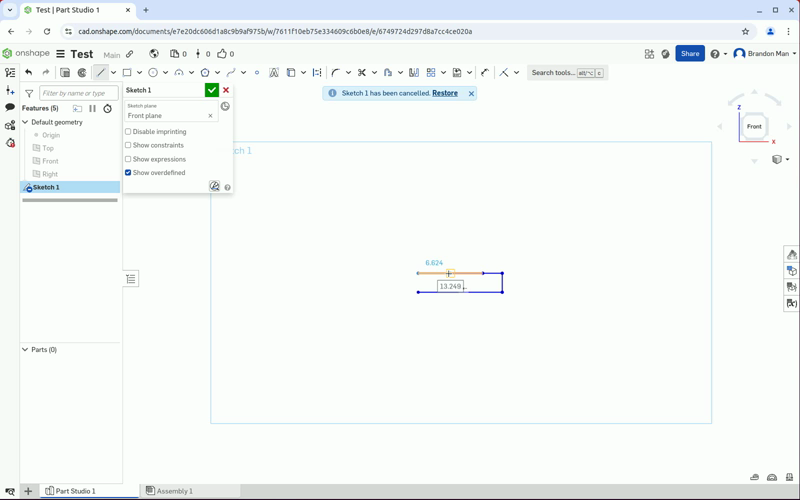
mouse_move(418, 292)
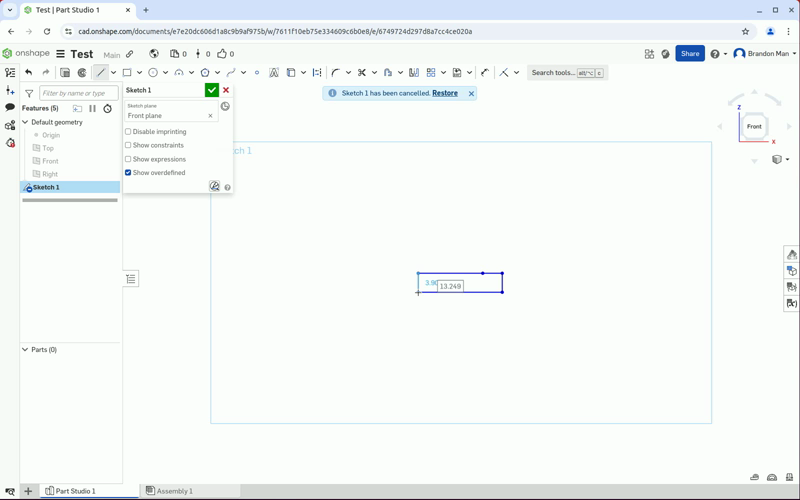
key_up(shift)
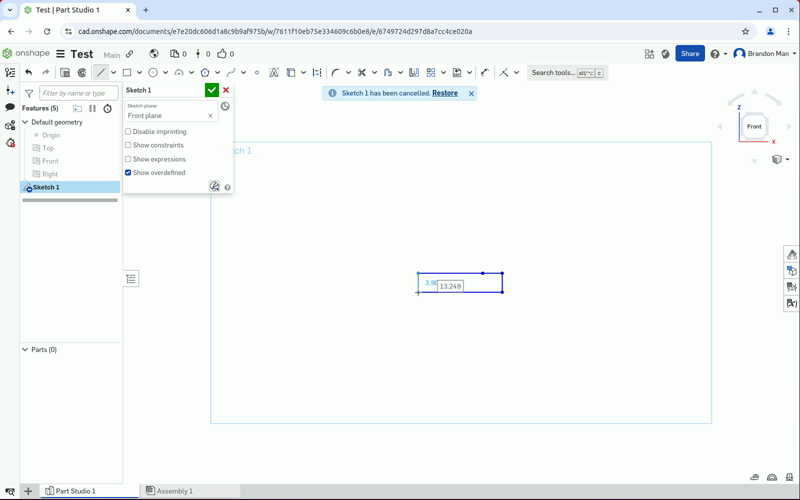
click(418, 292)
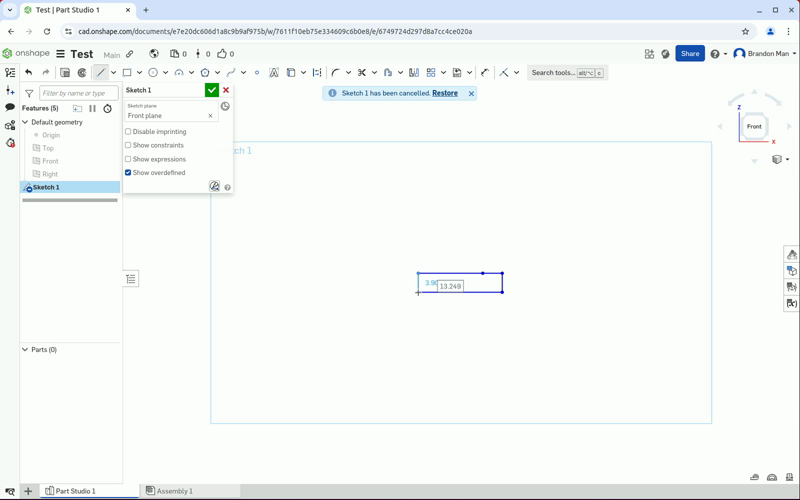
key(esc)
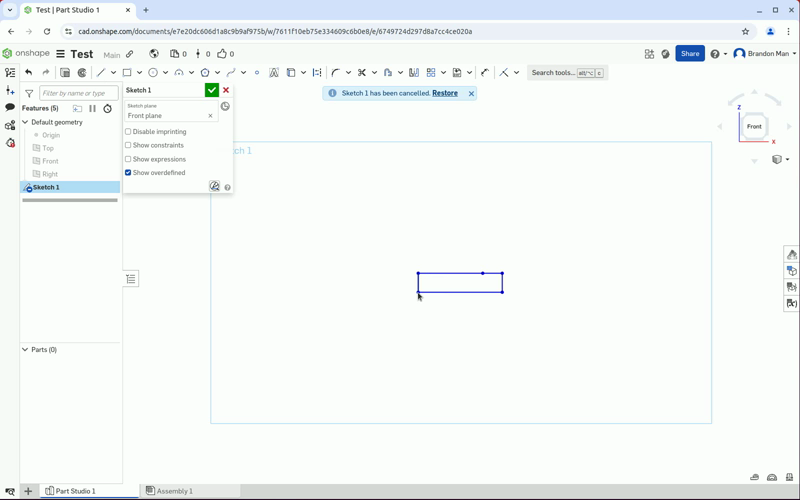
mouse_move(498, 278)
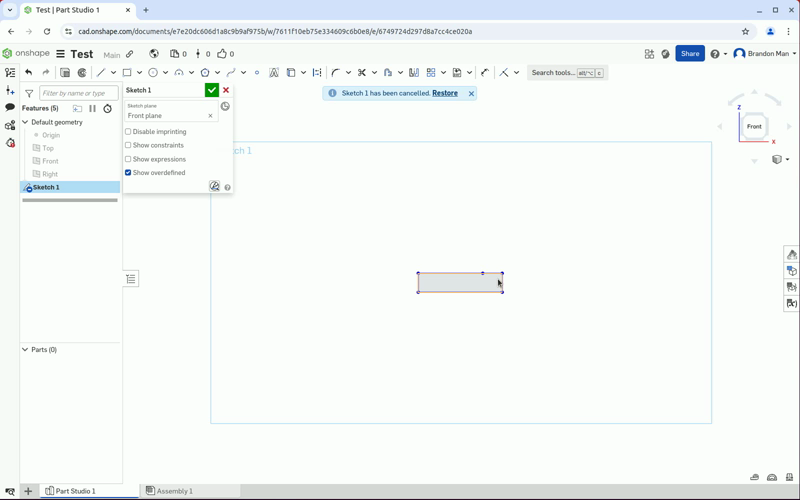
scroll(6)
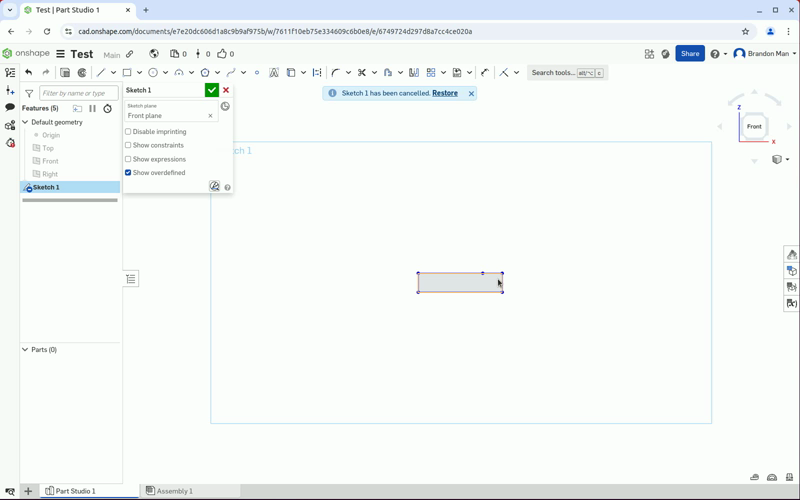
scroll(6)
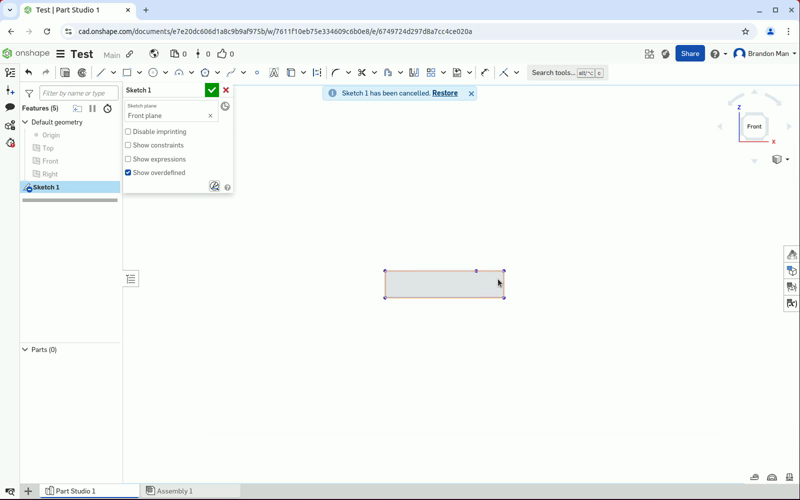
scroll(6)
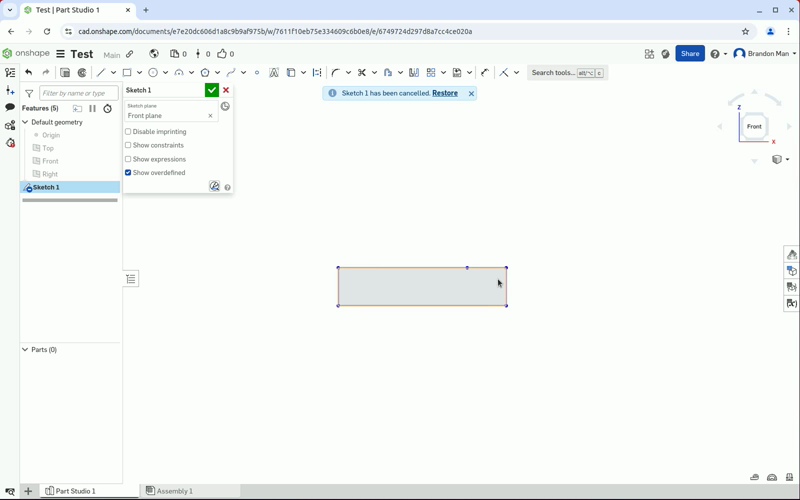
scroll(6)
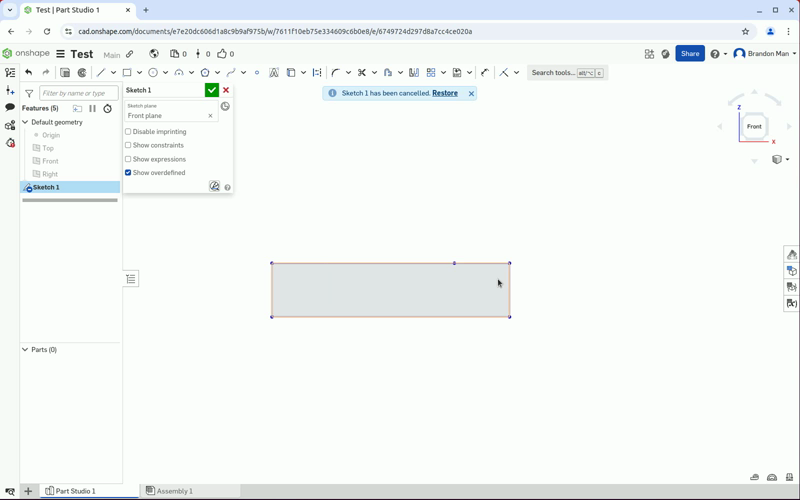
scroll(6)
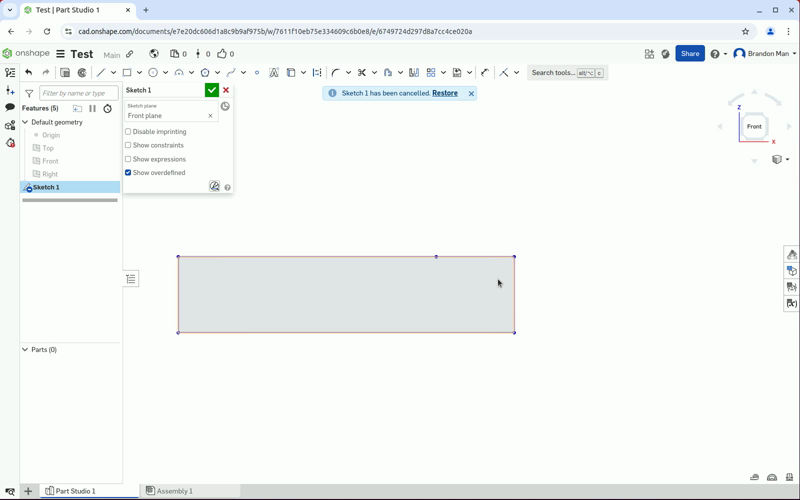
scroll(6)
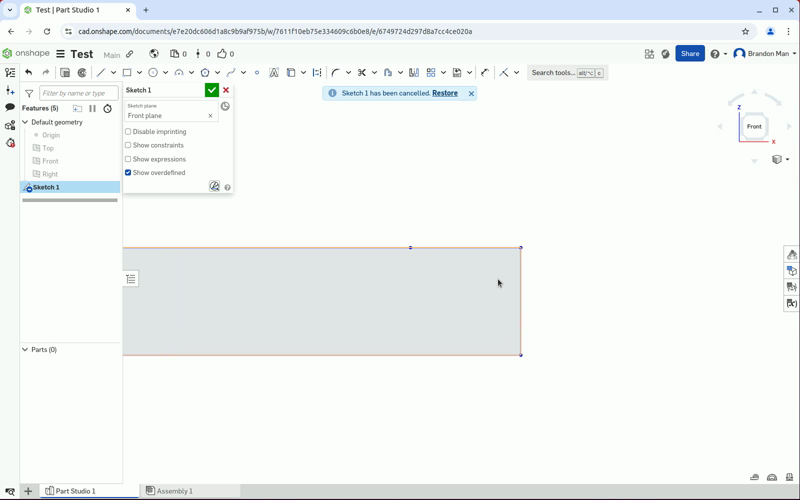
scroll(6)
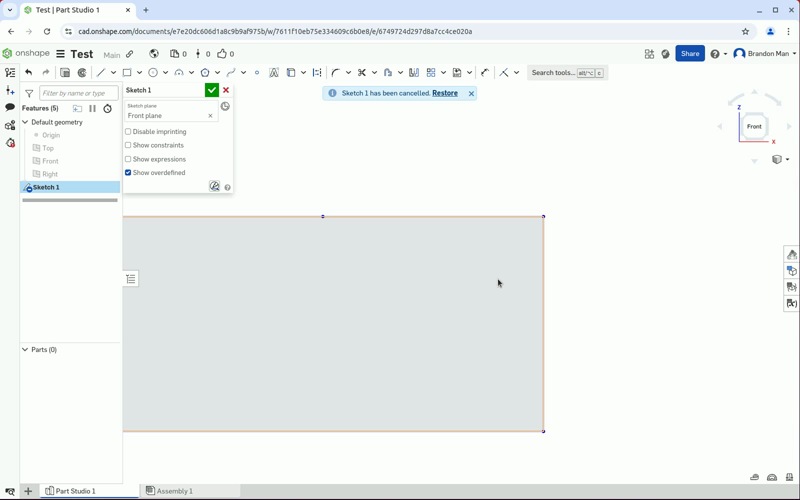
click(498, 278)
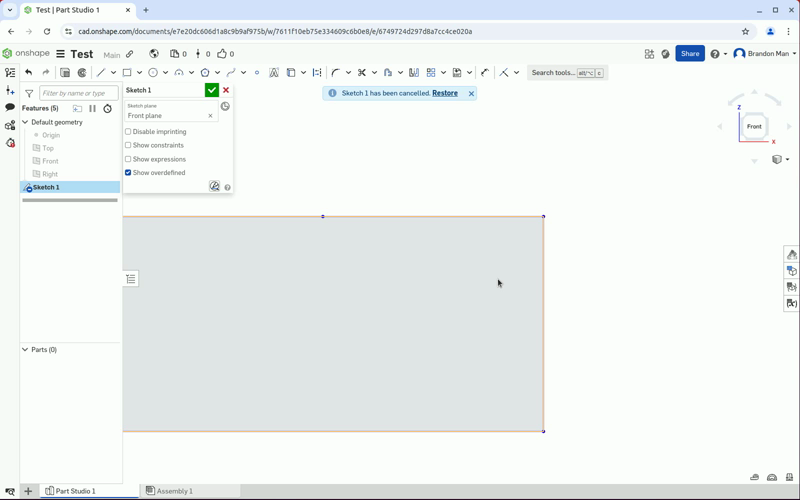
scroll(-6)
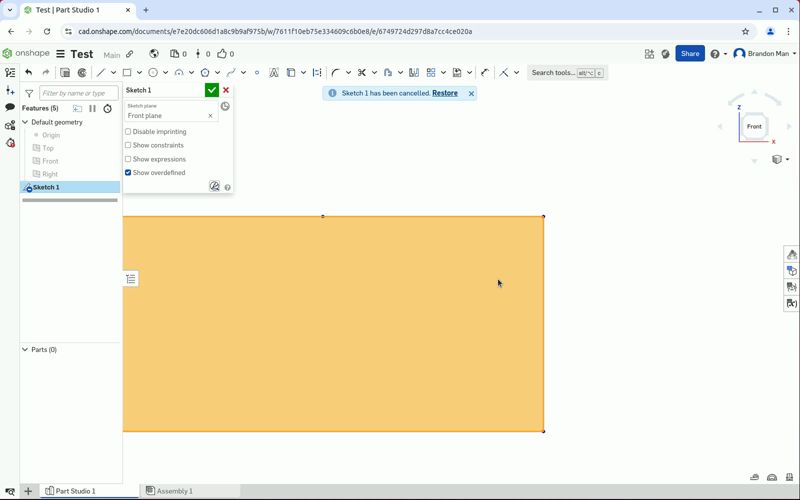
scroll(-6)
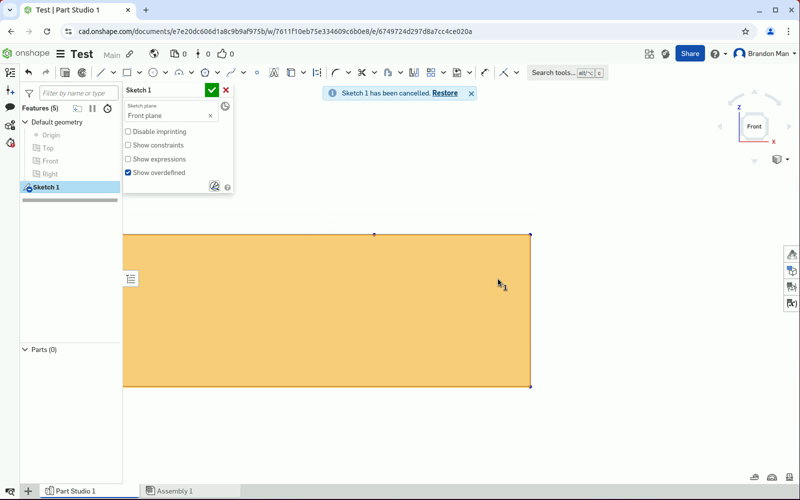
scroll(-6)
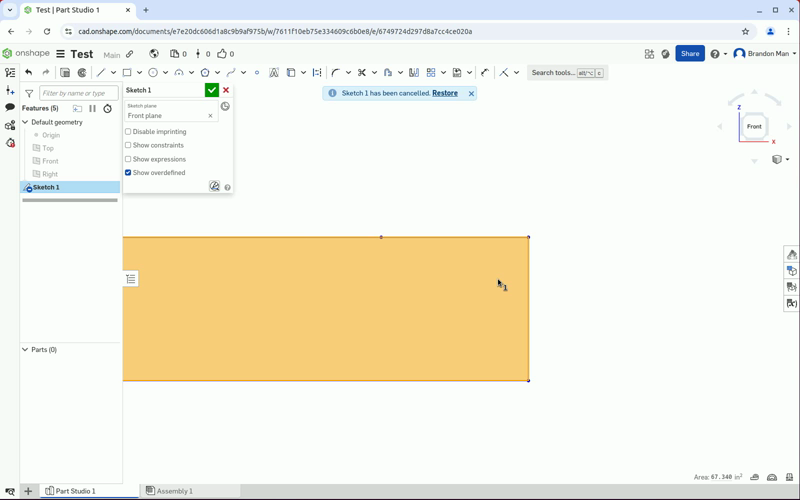
scroll(-6)
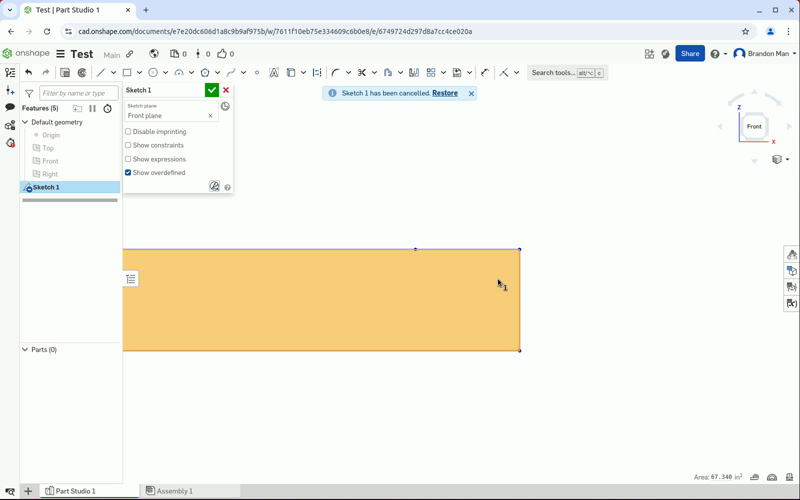
scroll(-6)
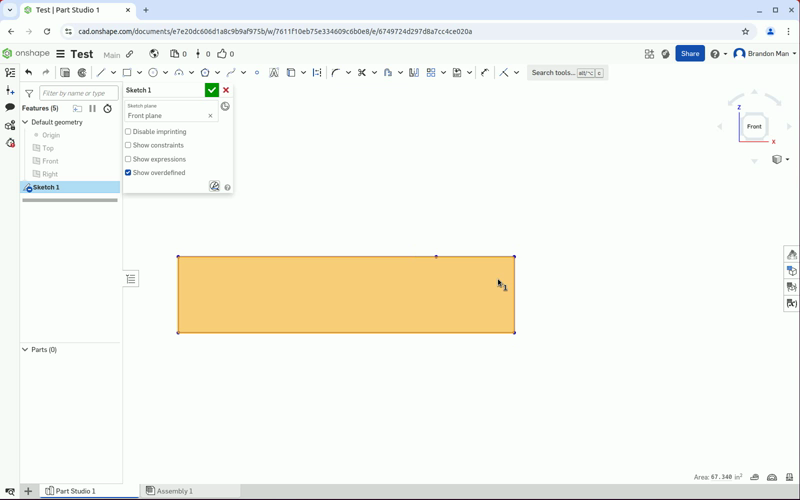
scroll(-6)
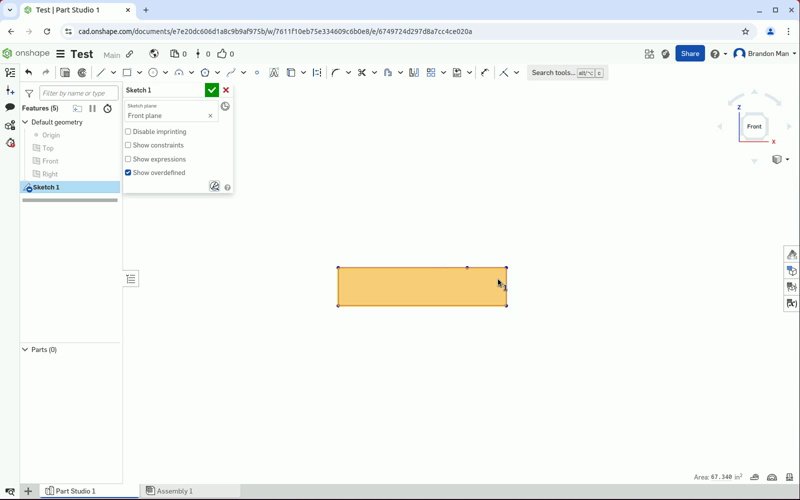
scroll(-6)
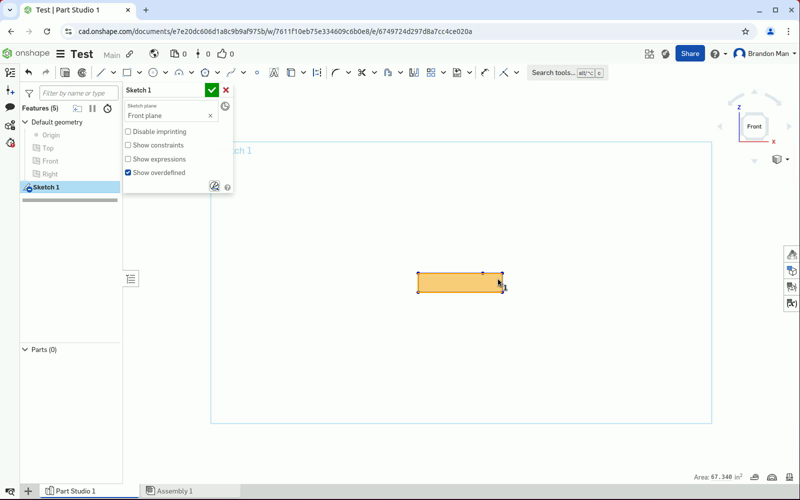
mouse_move(73, 352)
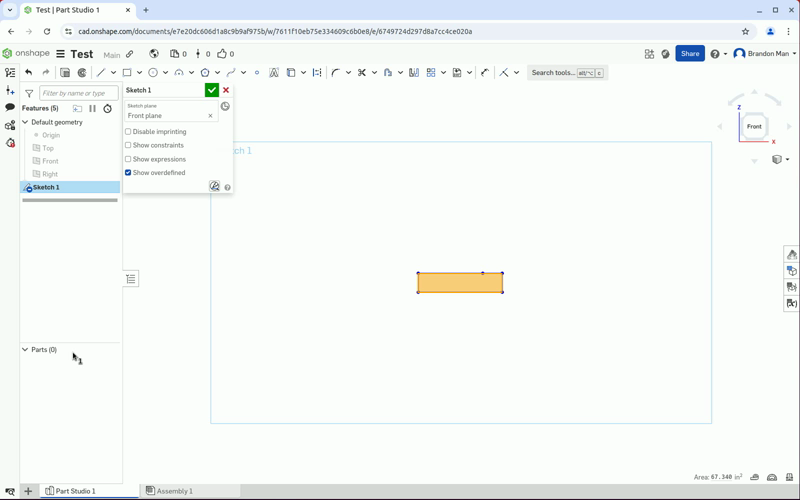
key(shift+y)
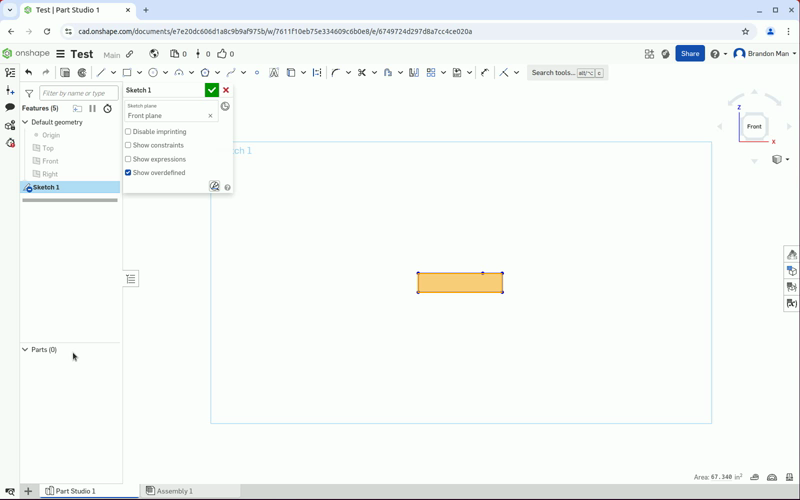
key(shift+e)
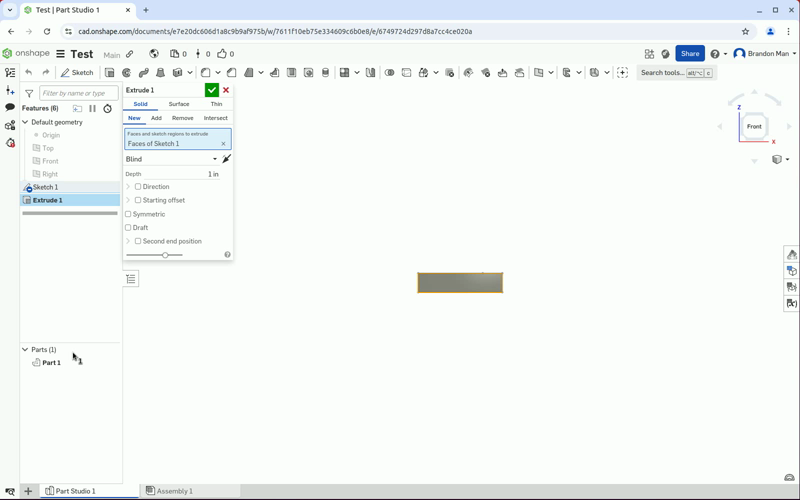
mouse_move(143, 106)
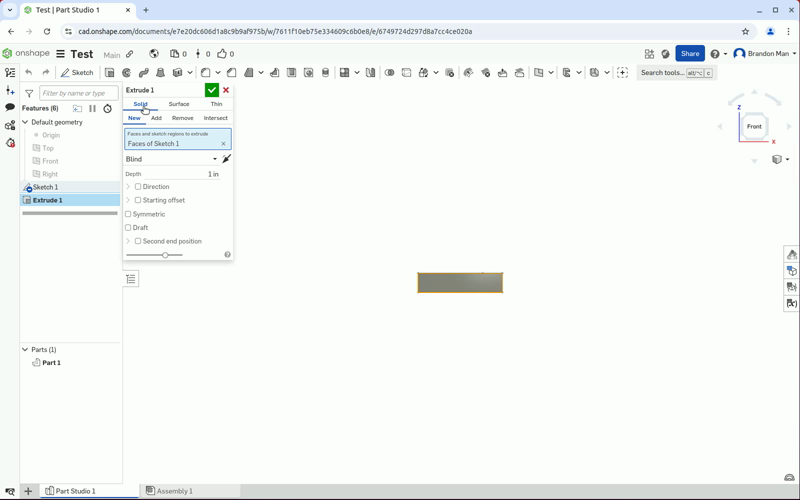
click(143, 106)
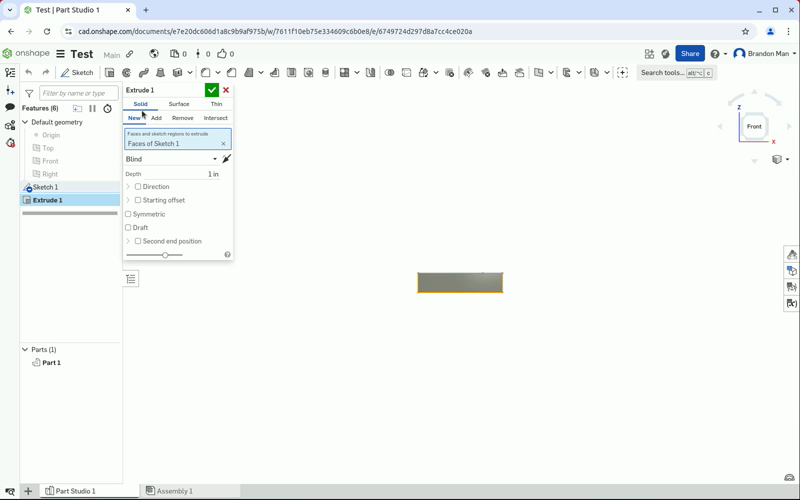
mouse_move(137, 120)
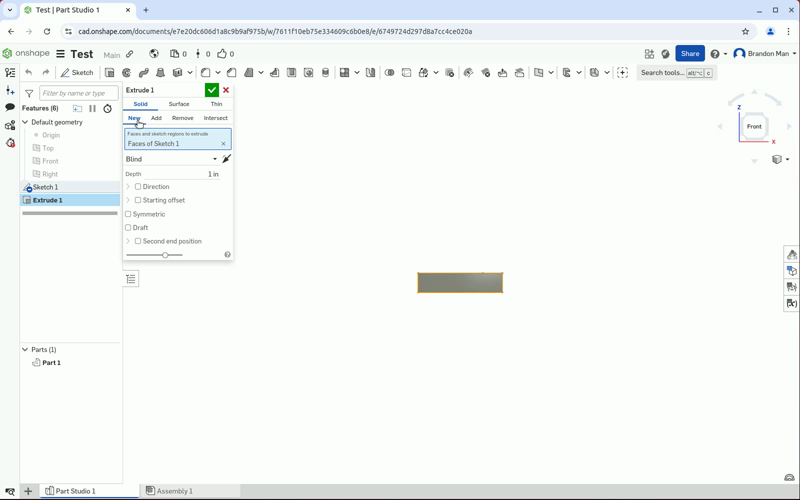
click(137, 120)
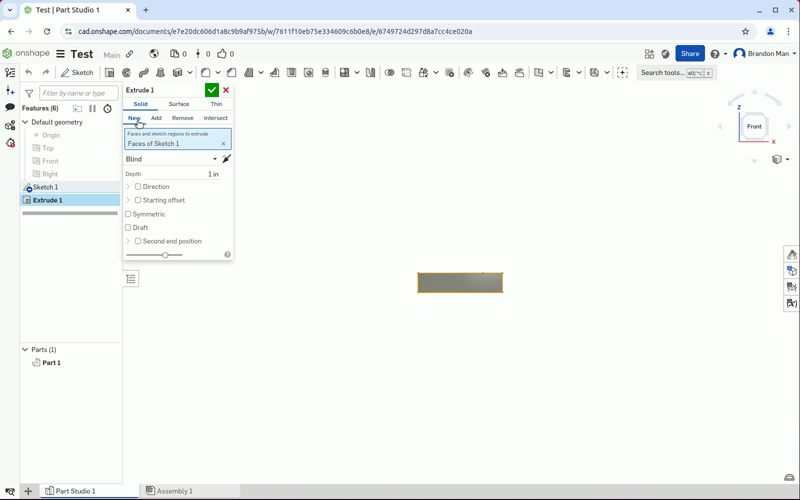
key(tab, 4)
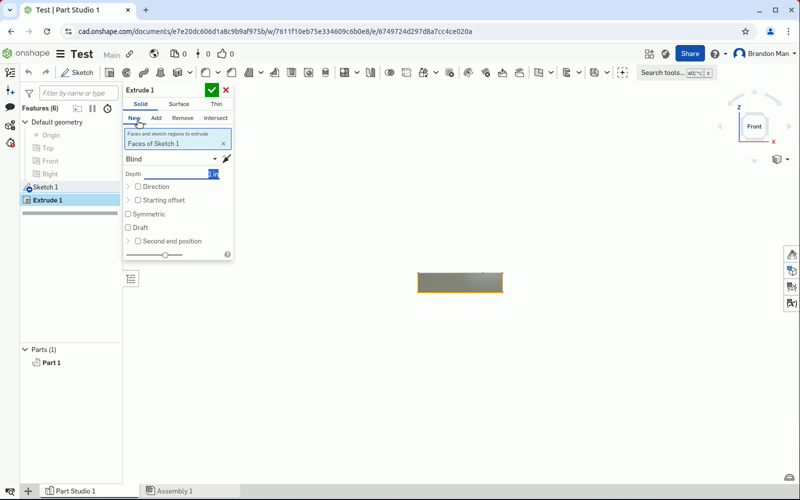
text(5.296)
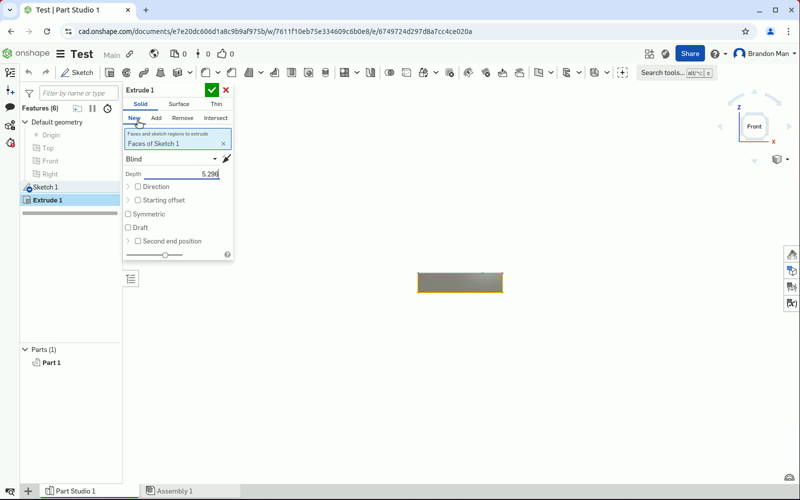
key(enter)
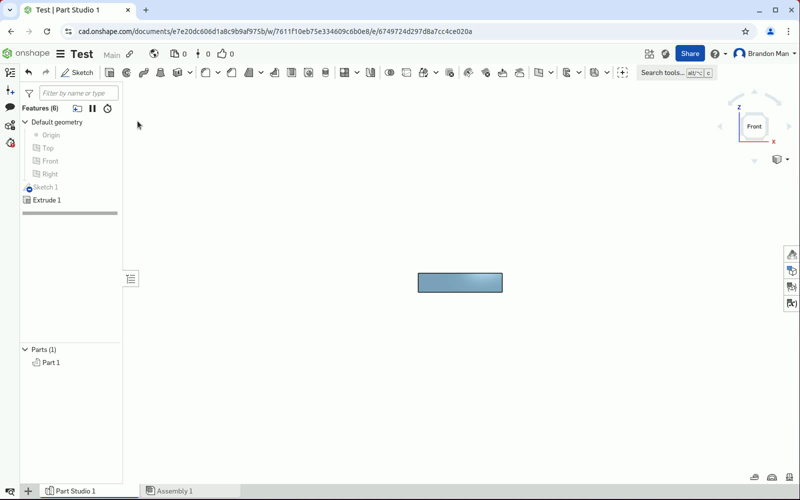
key(shift+h)
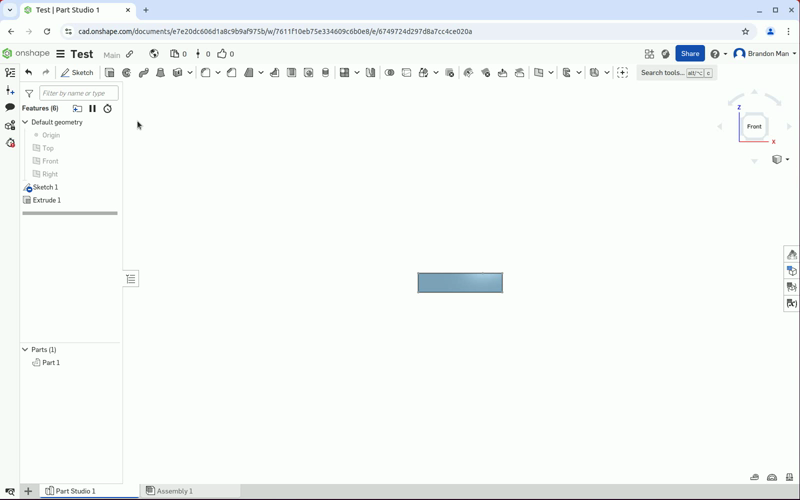
key(shift+h)
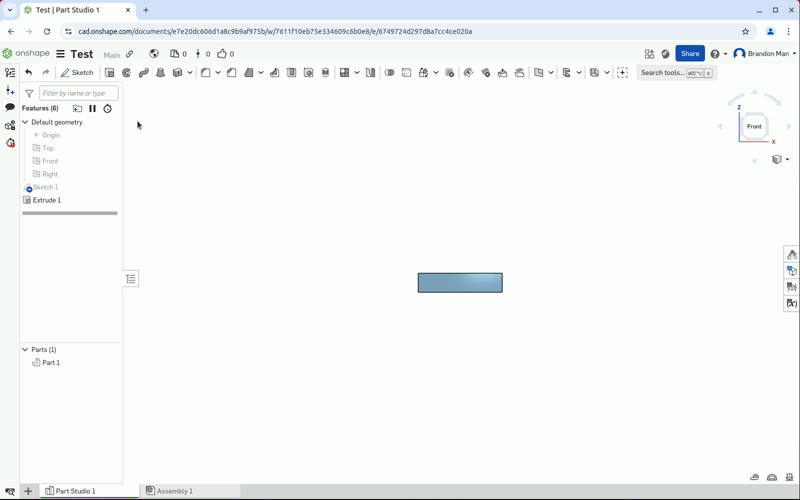
mouse_move(73, 189)
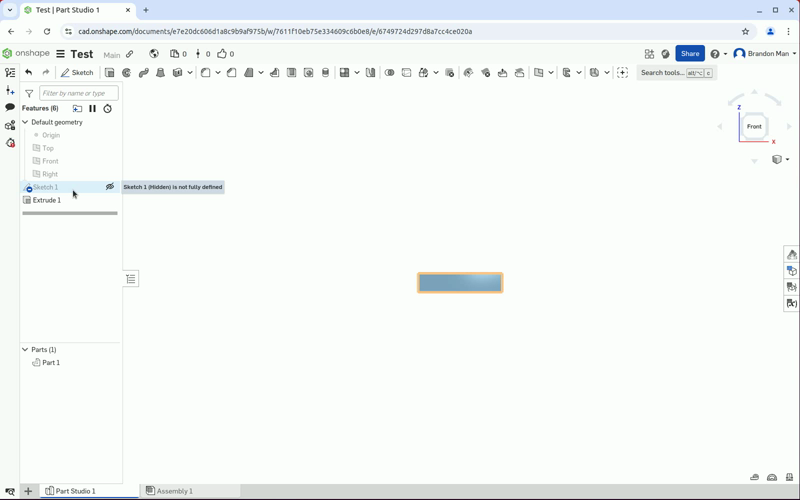
click(73, 189)
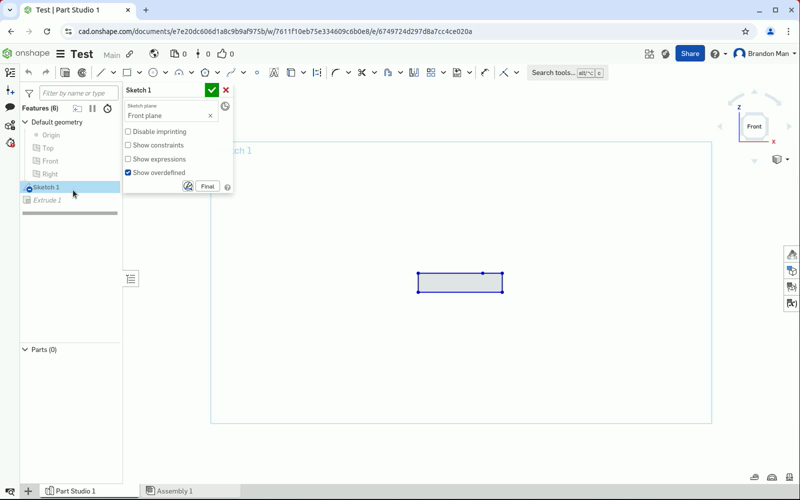
mouse_move(229, 92)
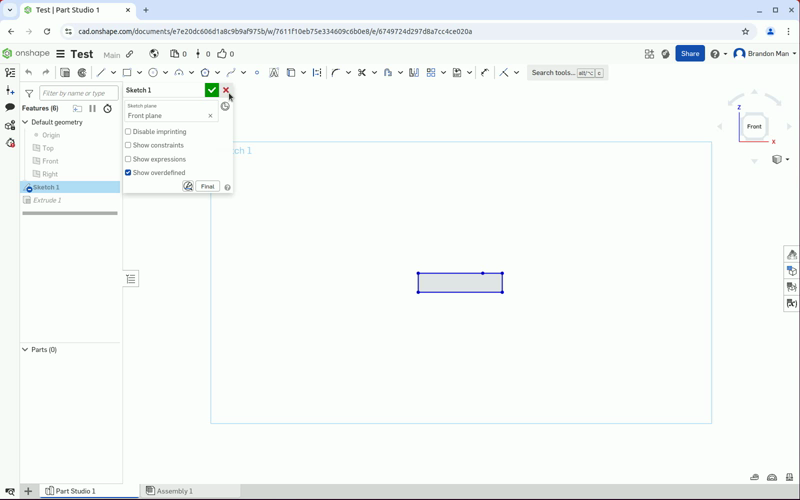
click(229, 92)
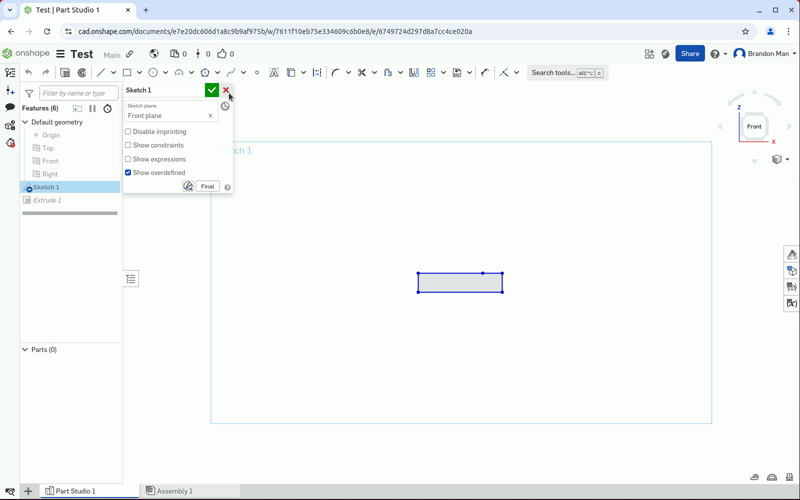
key(shift+s)
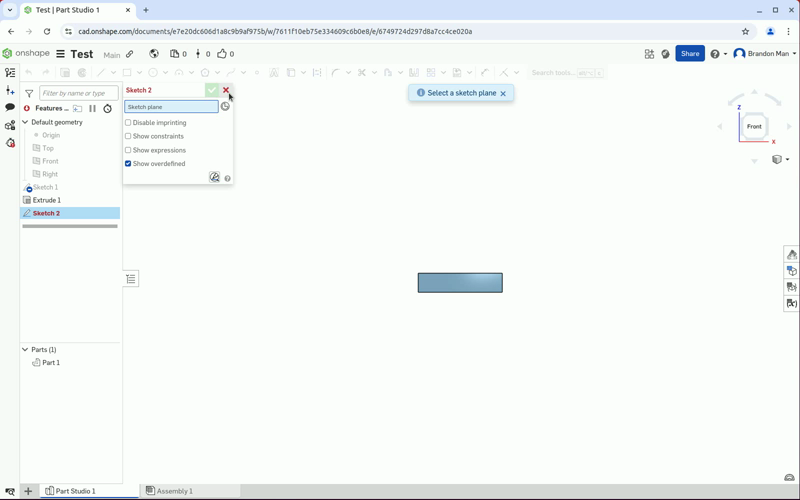
mouse_move(73, 163)
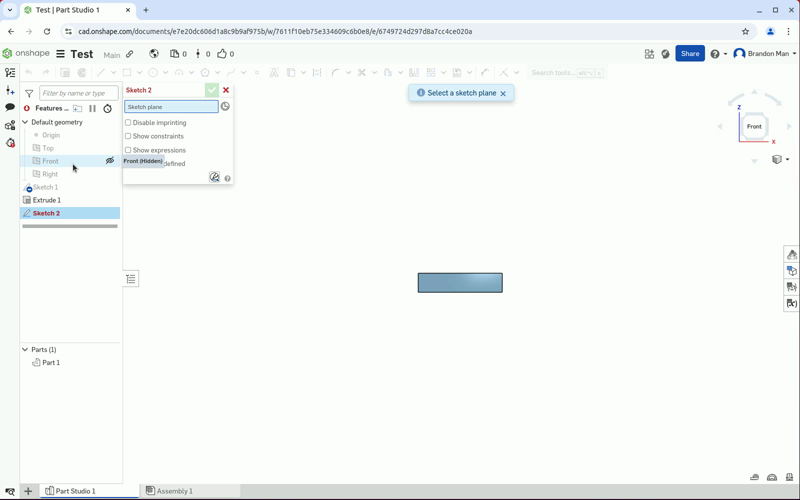
click(73, 163)
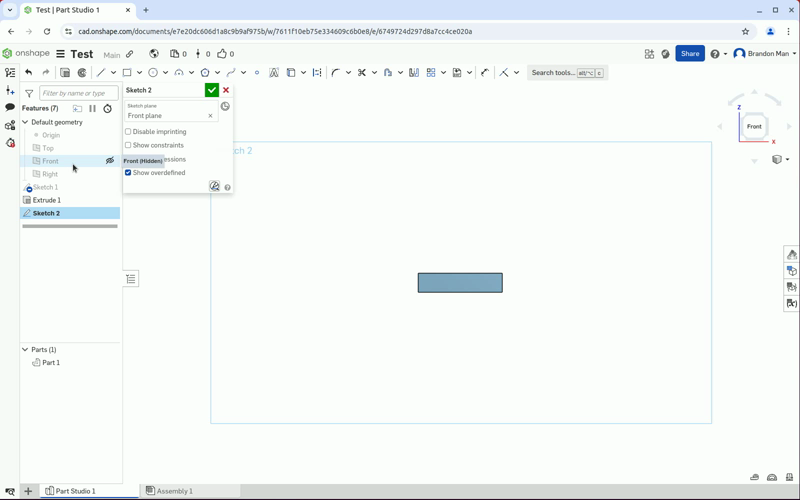
mouse_move(73, 352)
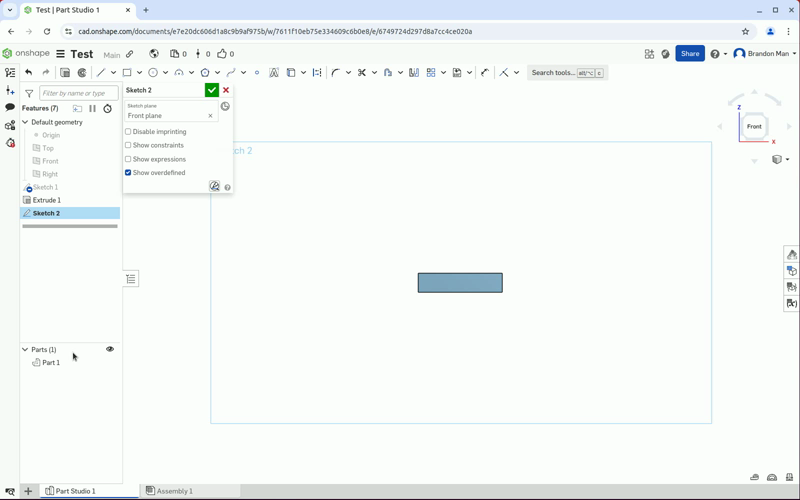
key(y)
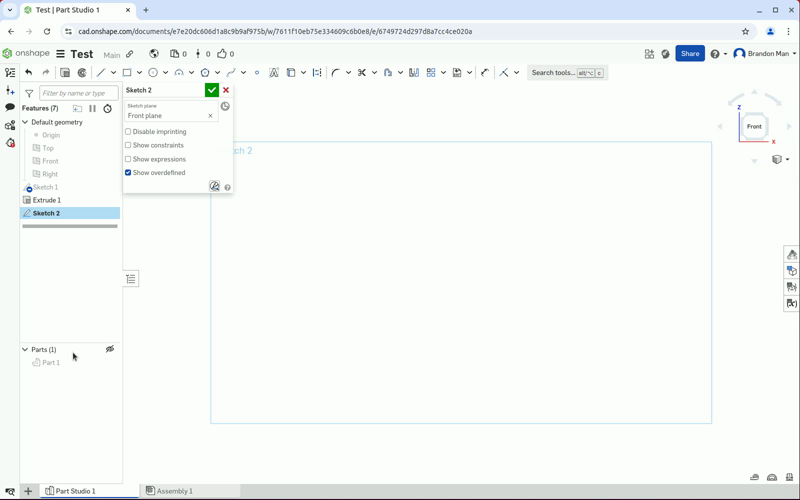
key(l)
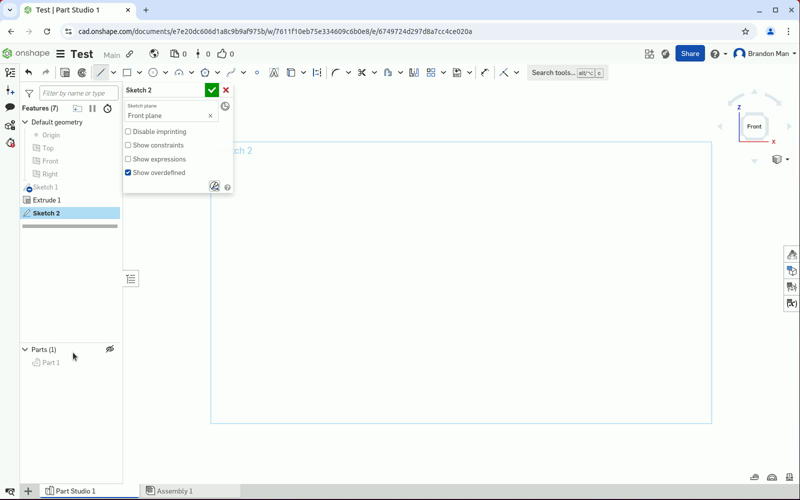
key_down(shift)
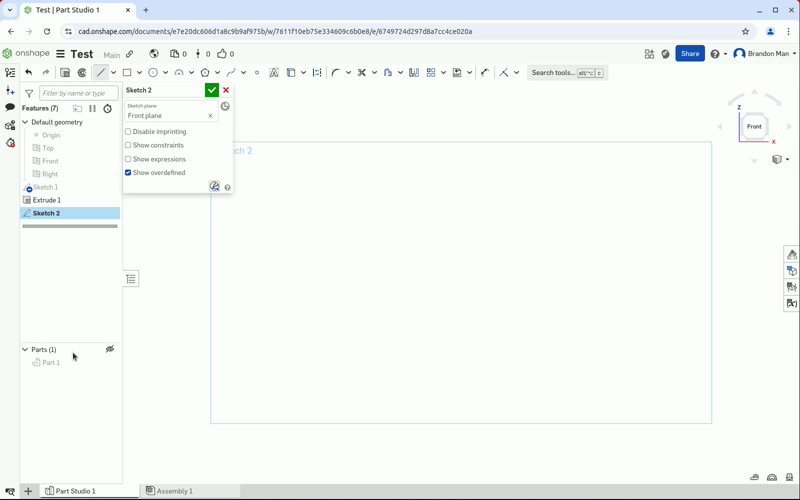
mouse_move(521, 244)
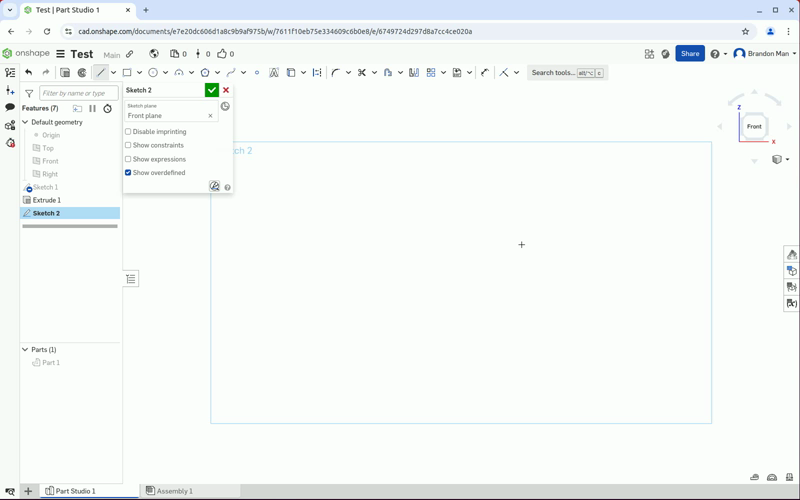
click(521, 244)
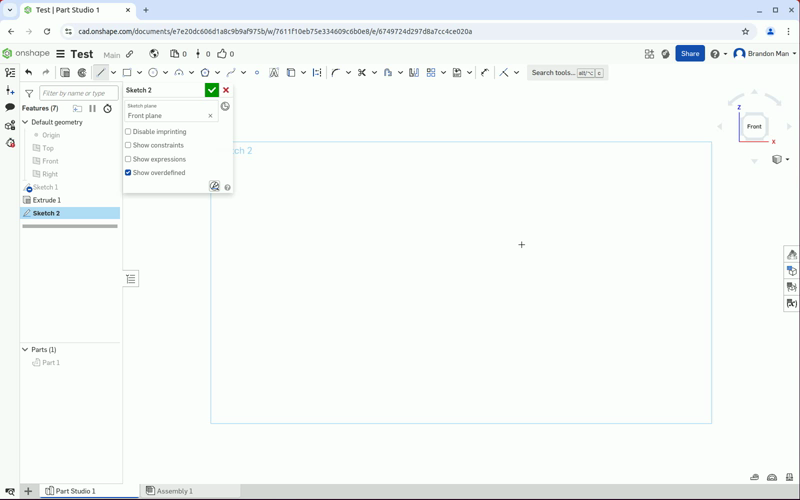
key_up(shift)
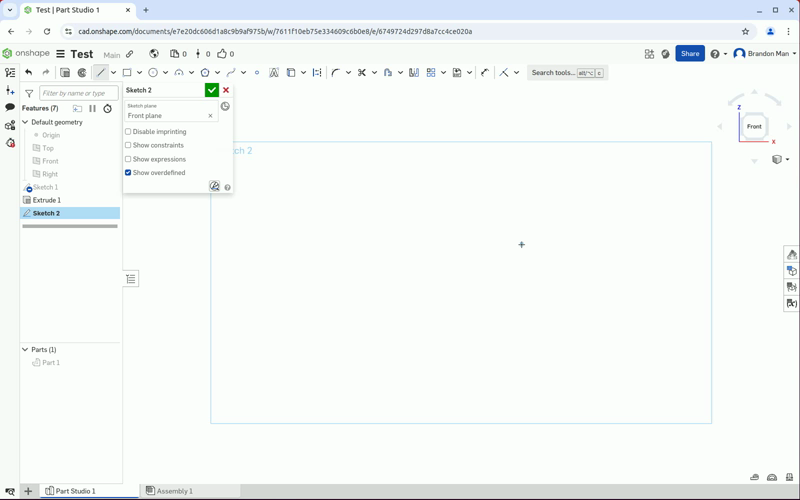
key_down(shift)
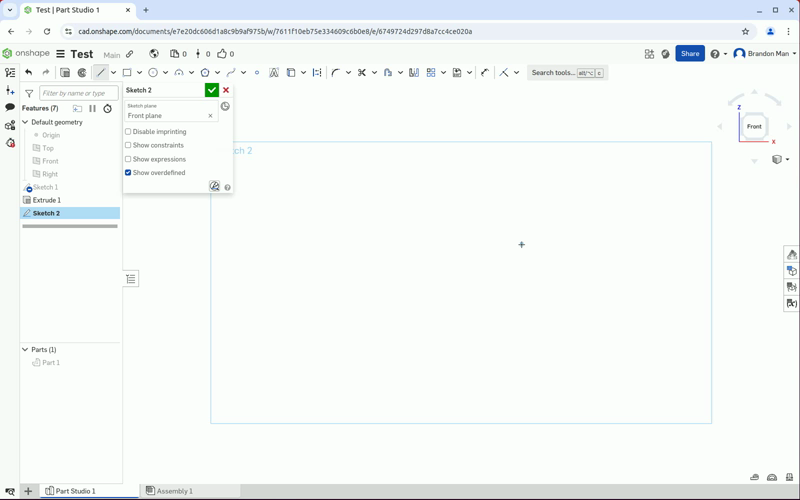
mouse_move(551, 244)
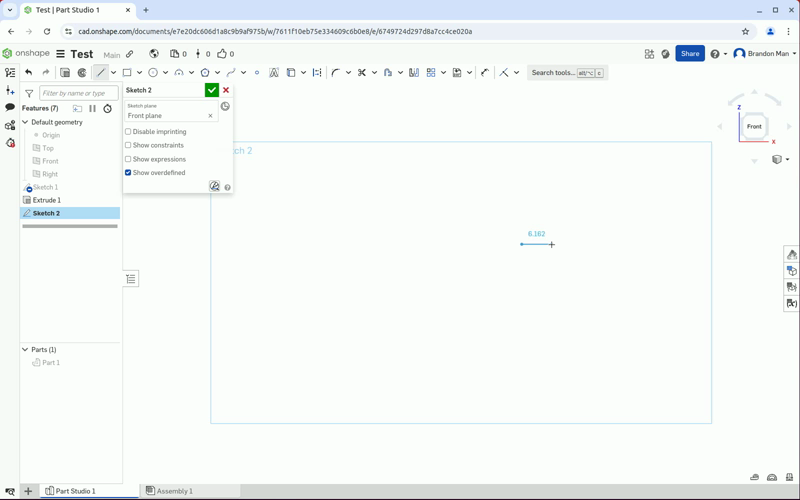
mouse_move(573, 244)
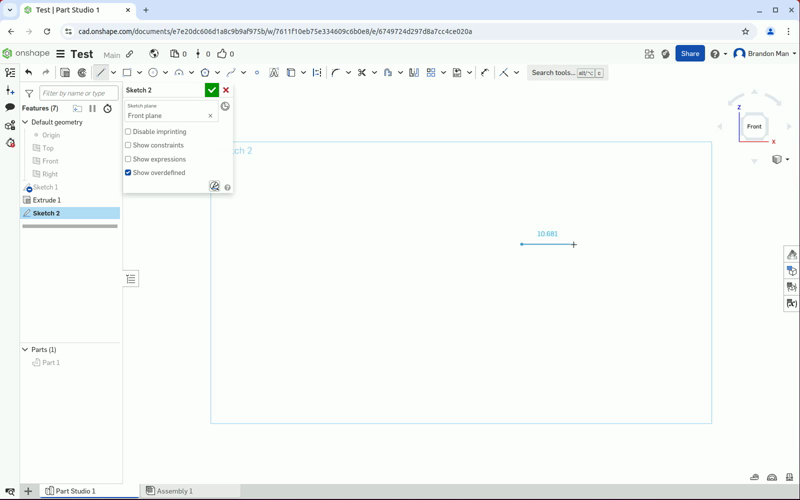
click(573, 244)
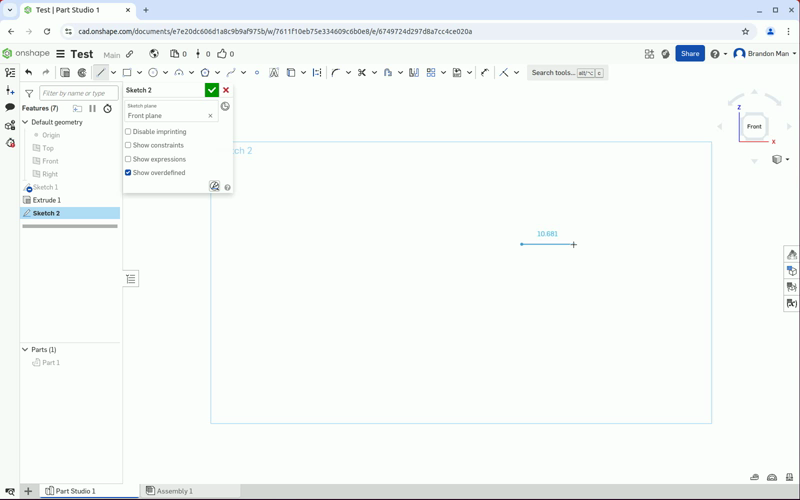
key_up(shift)
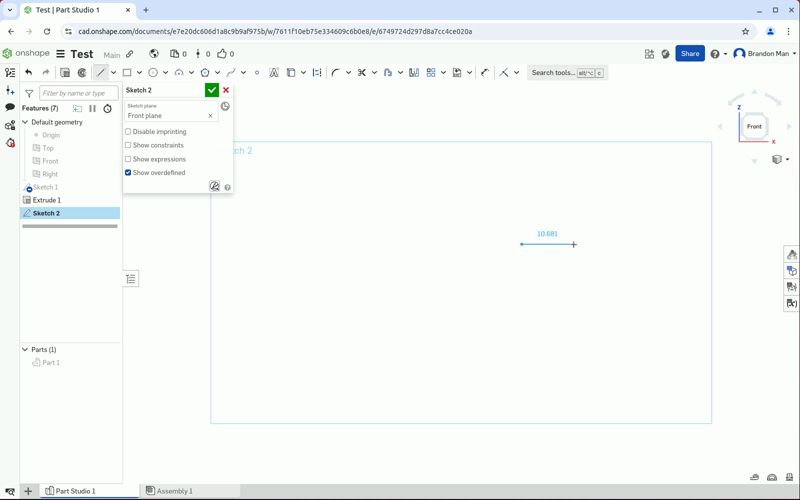
key_down(shift)
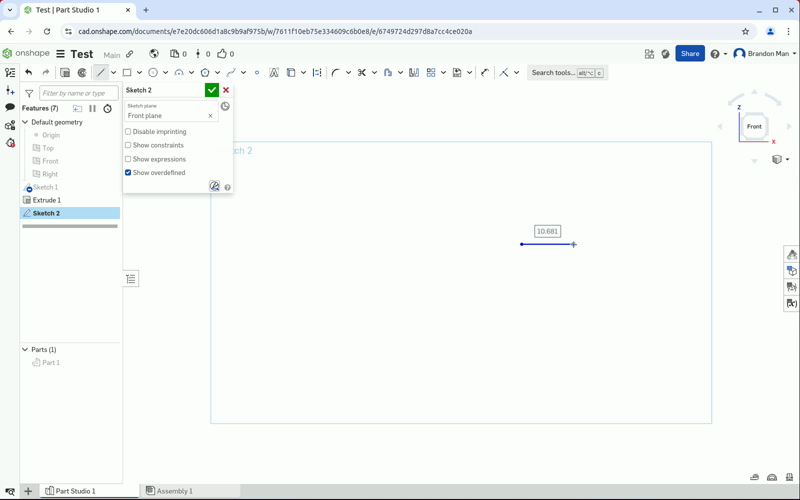
mouse_move(589, 244)
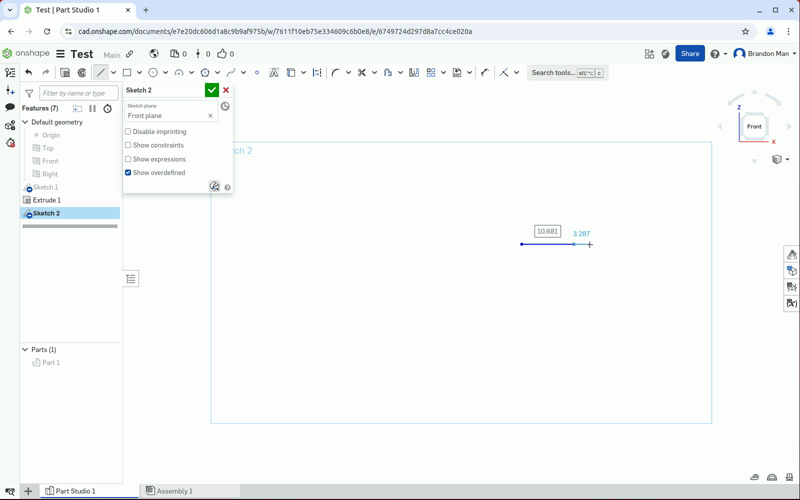
mouse_move(573, 215)
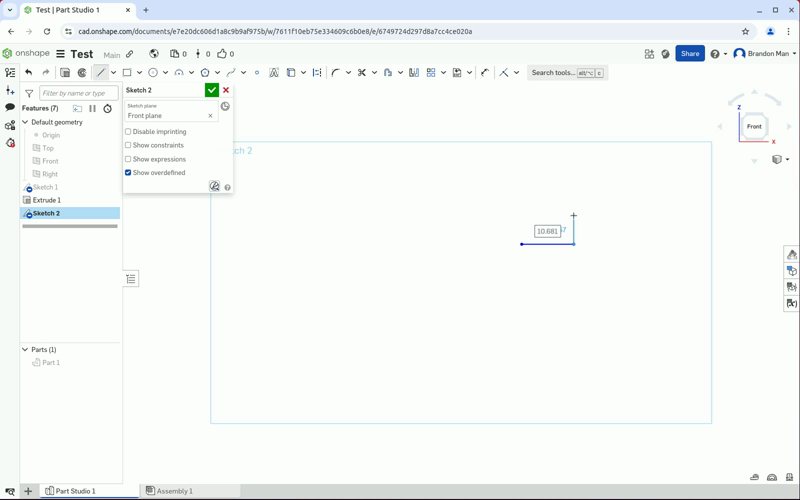
click(573, 215)
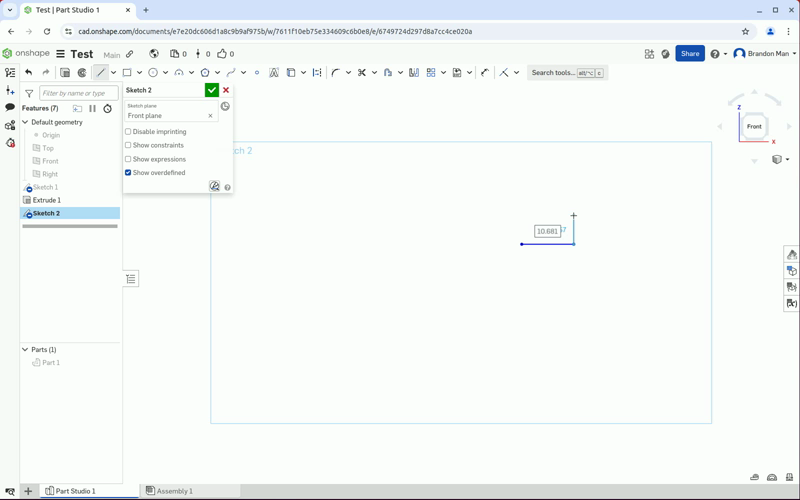
key_up(shift)
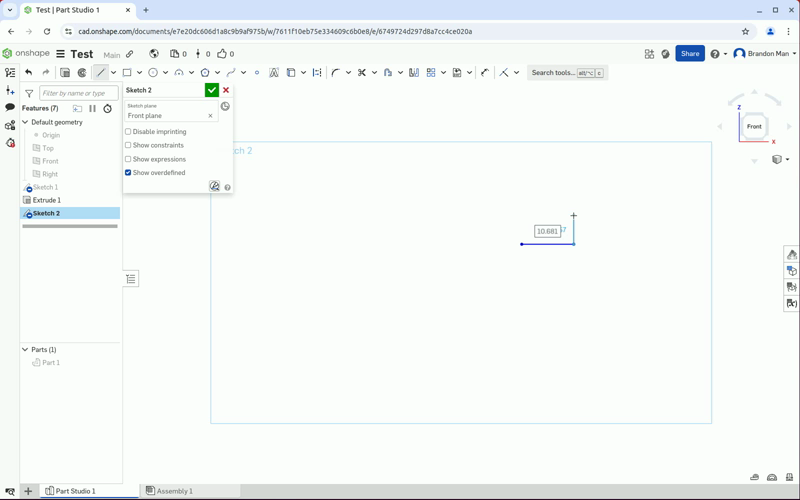
key_down(shift)
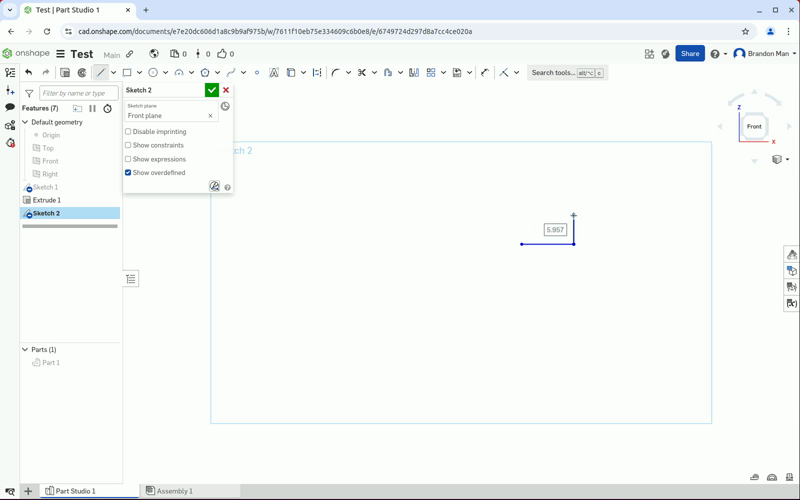
mouse_move(589, 215)
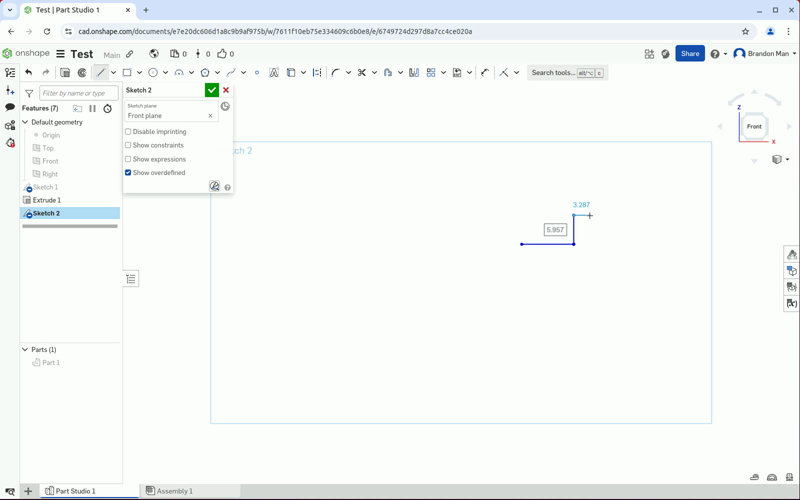
mouse_move(521, 215)
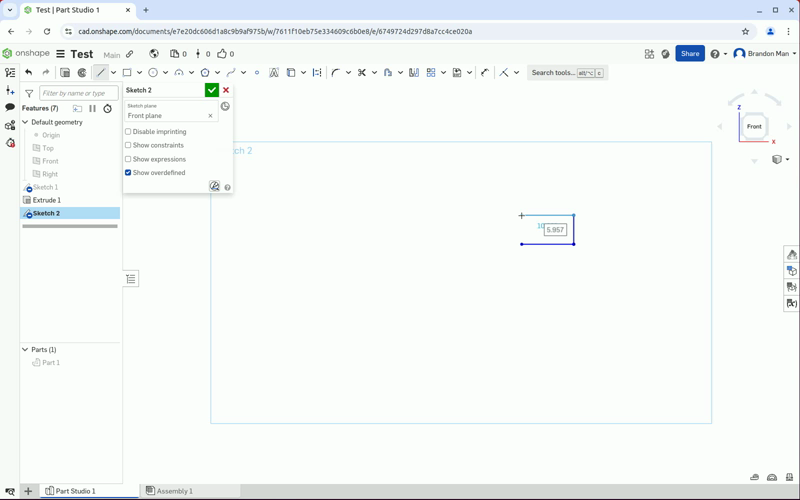
click(521, 215)
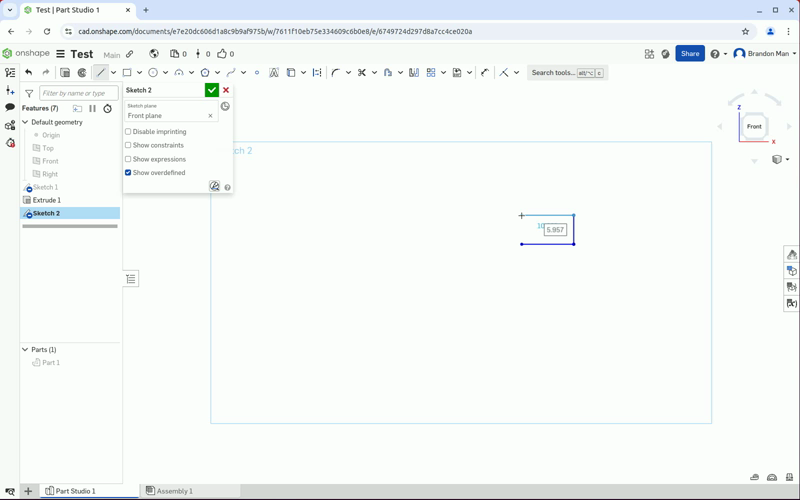
key_up(shift)
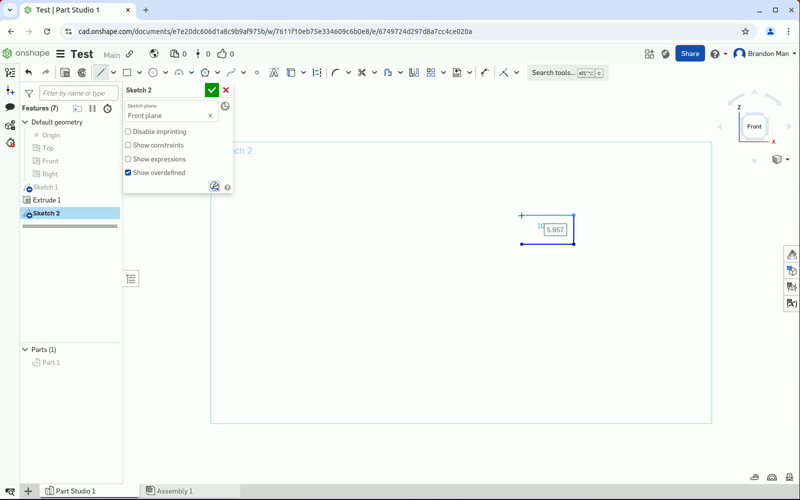
key_down(shift)
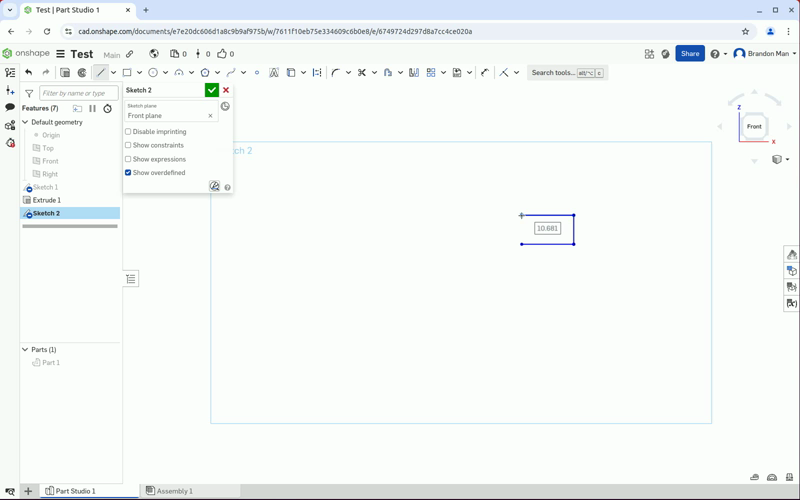
mouse_move(551, 215)
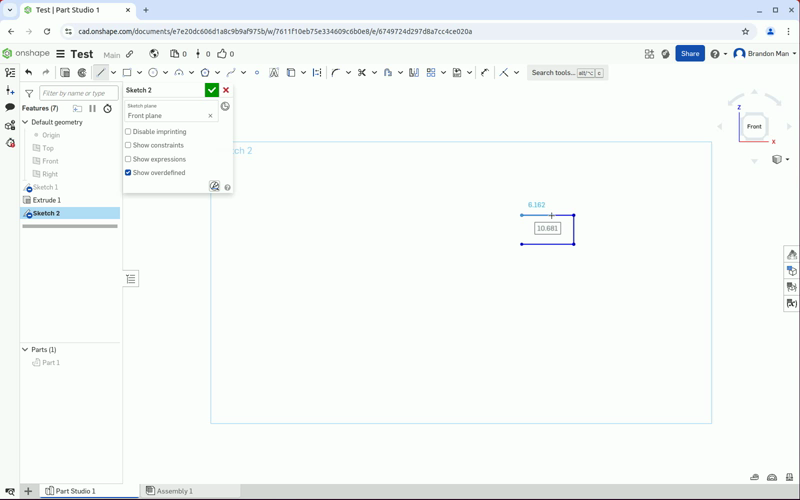
mouse_move(521, 219)
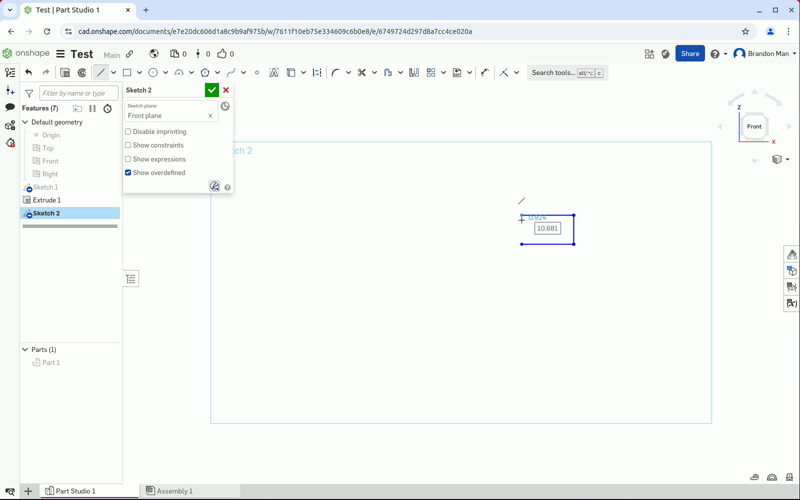
scroll(6)
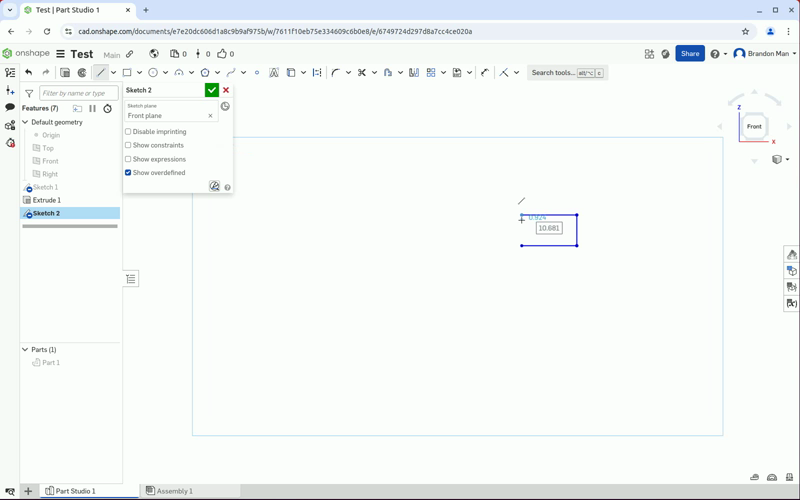
scroll(6)
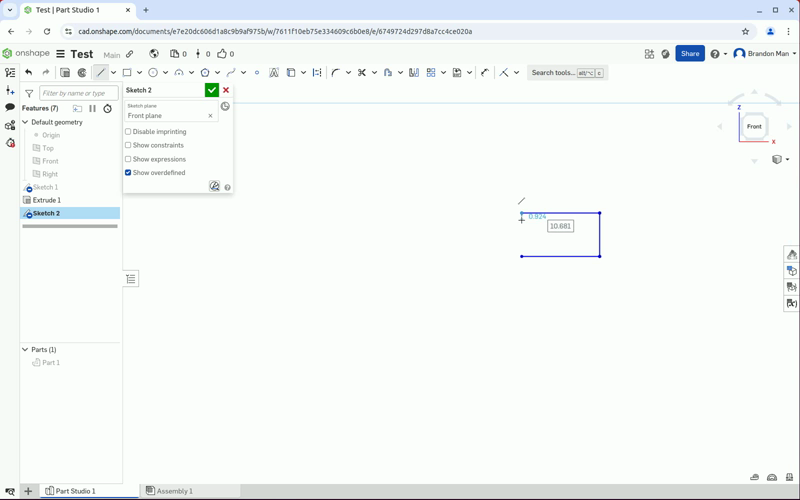
scroll(6)
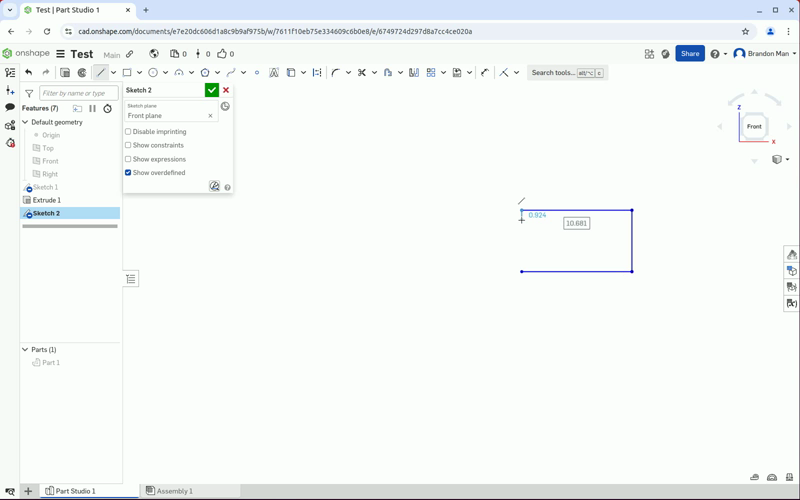
scroll(6)
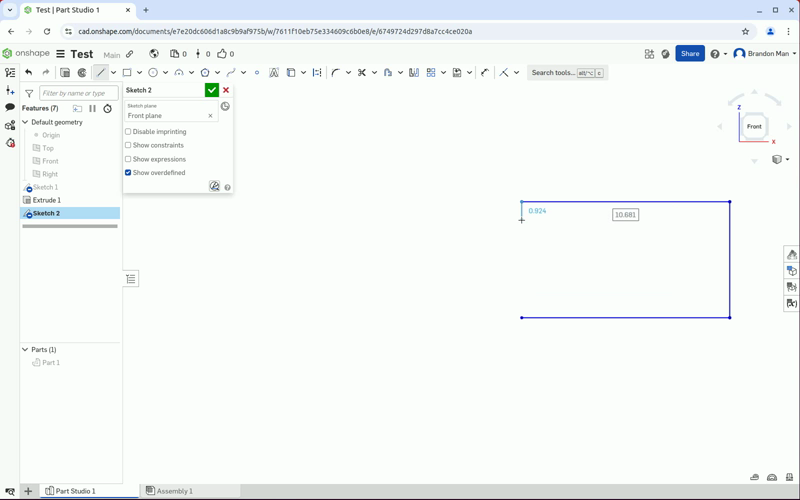
scroll(6)
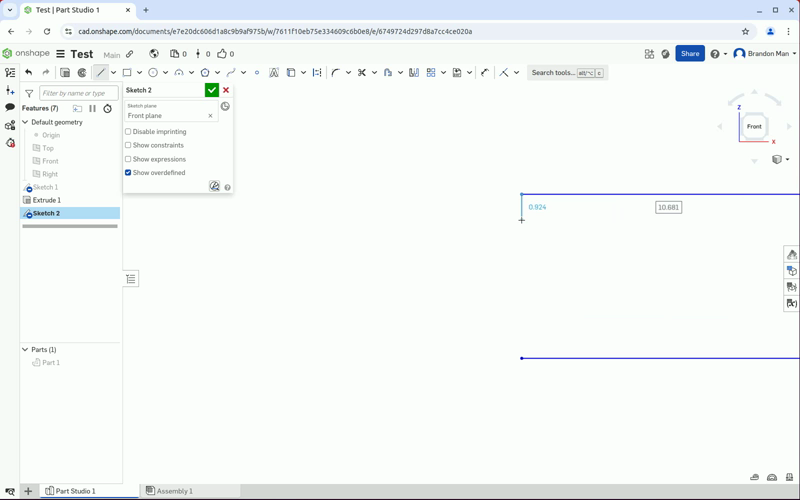
scroll(6)
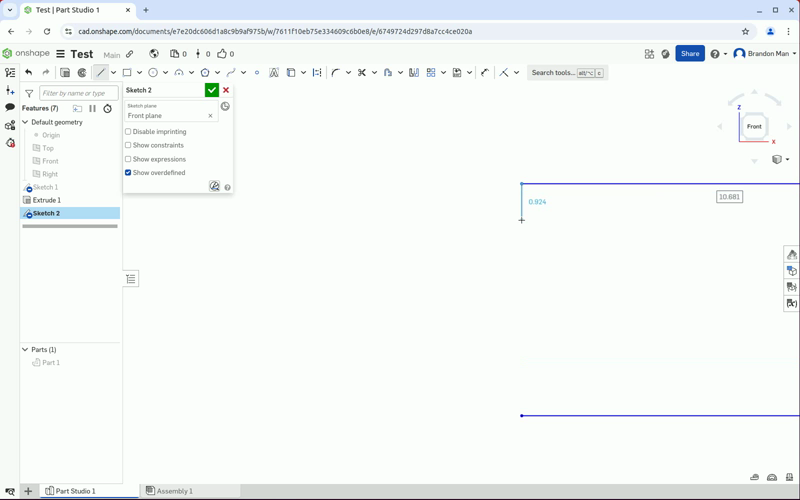
scroll(6)
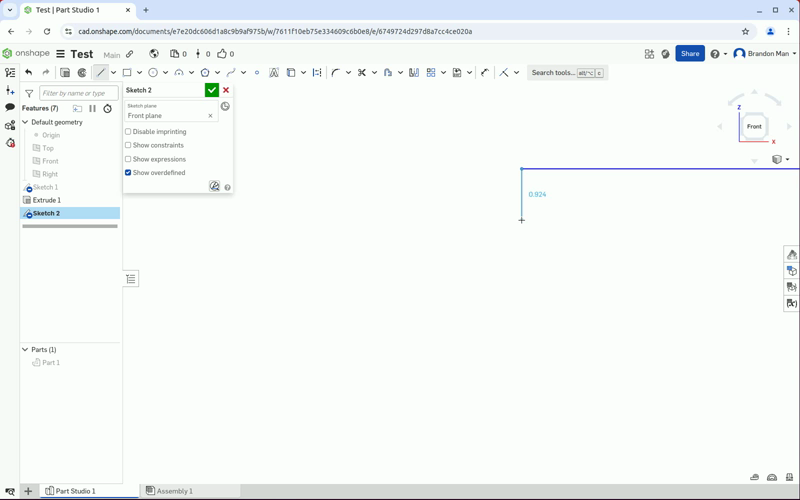
click(521, 219)
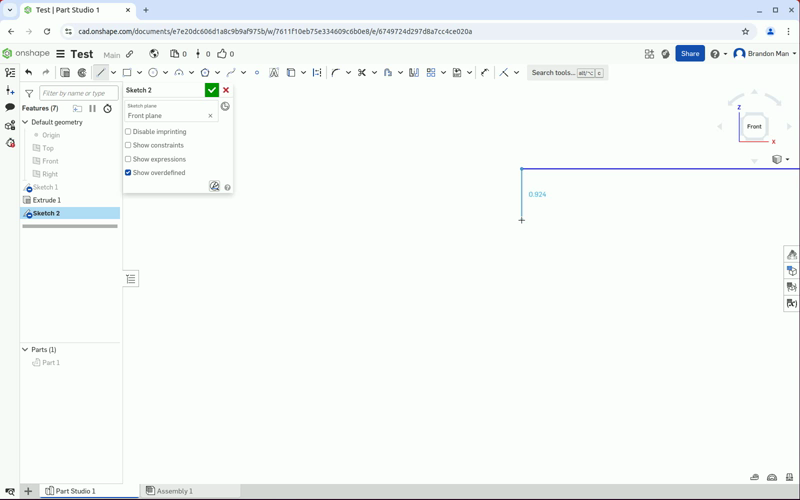
scroll(-6)
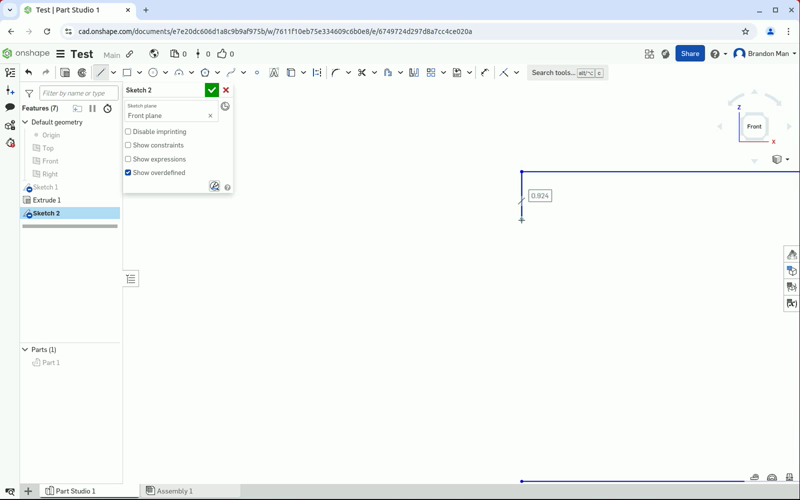
scroll(-6)
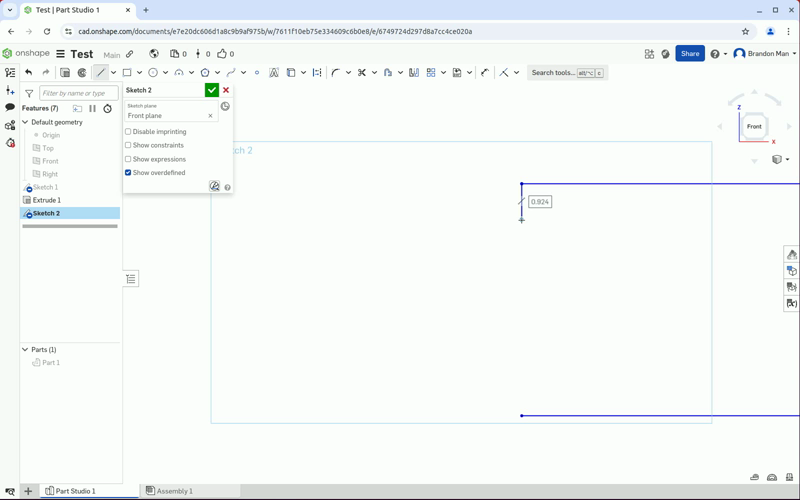
scroll(-6)
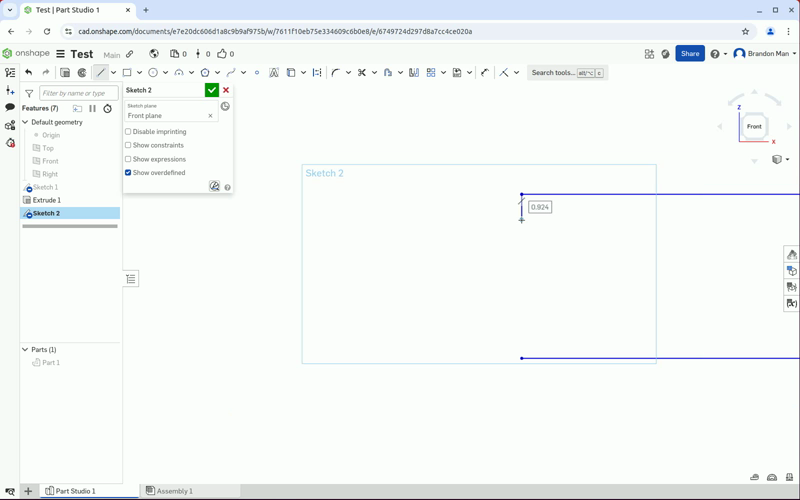
scroll(-6)
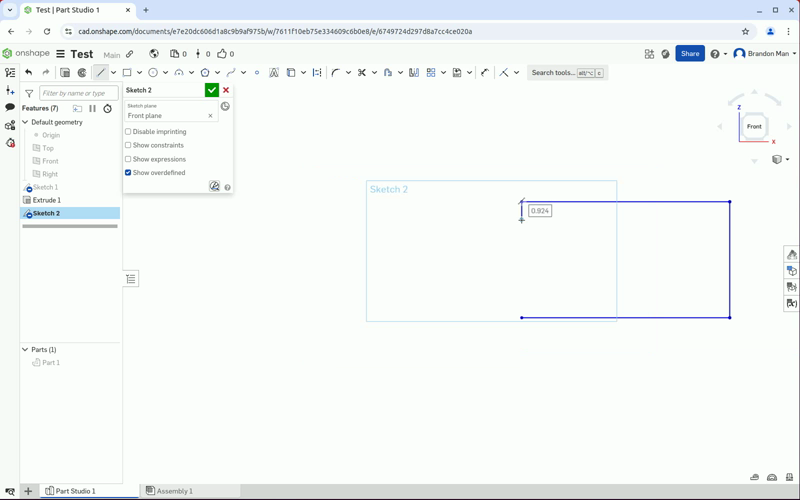
scroll(-6)
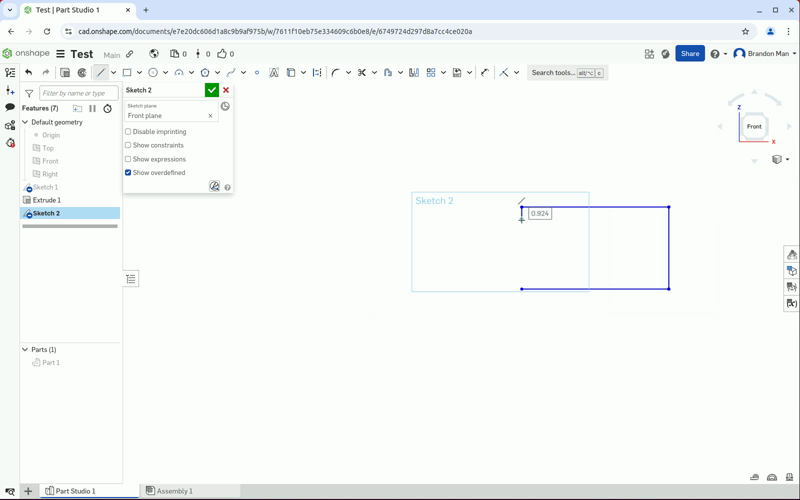
scroll(-6)
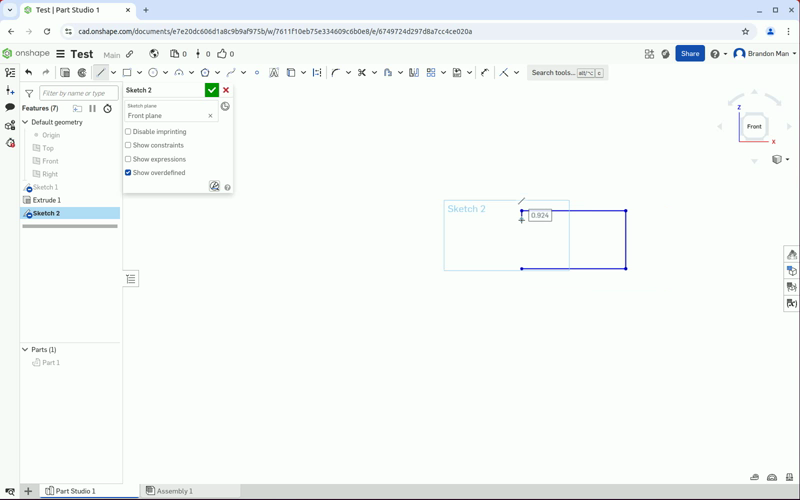
scroll(-6)
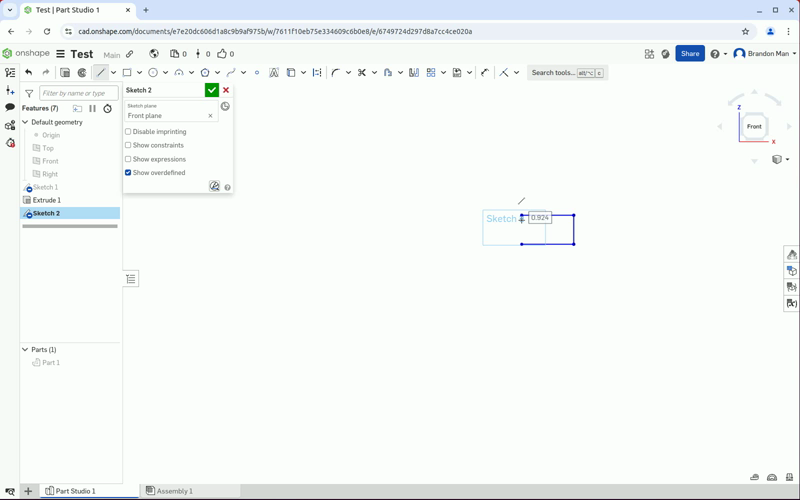
key_up(shift)
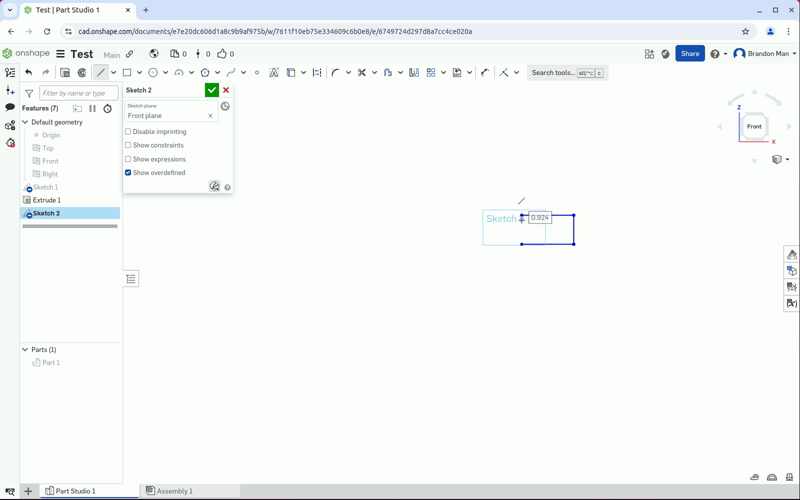
key_down(shift)
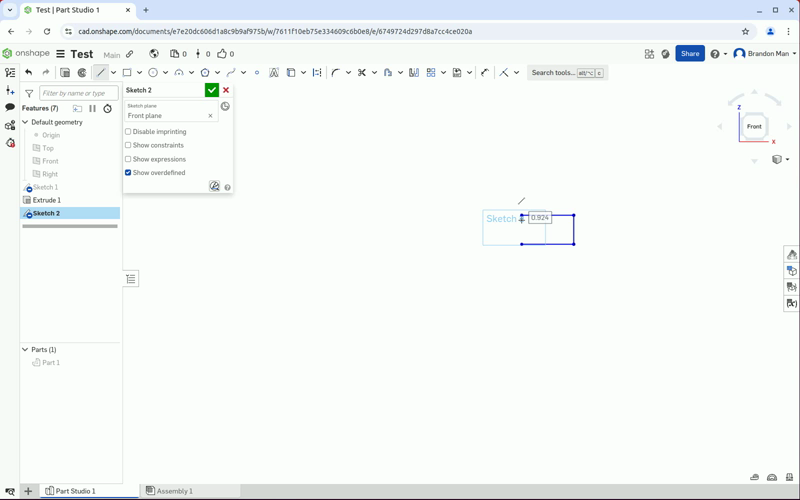
mouse_move(551, 219)
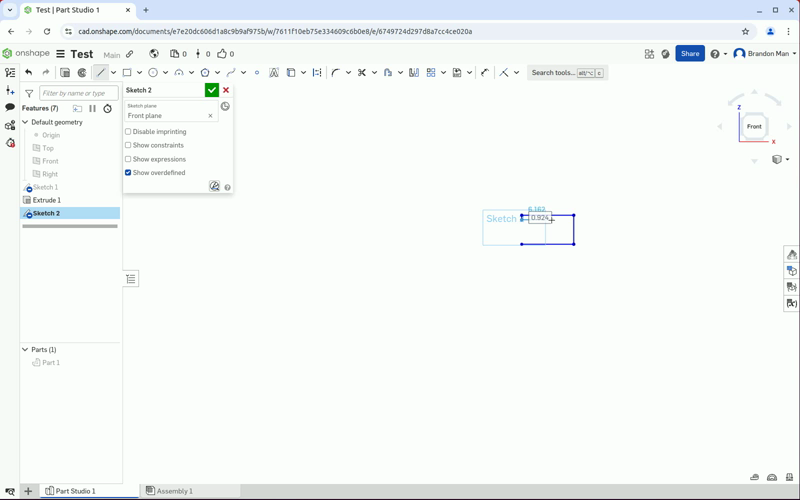
mouse_move(521, 239)
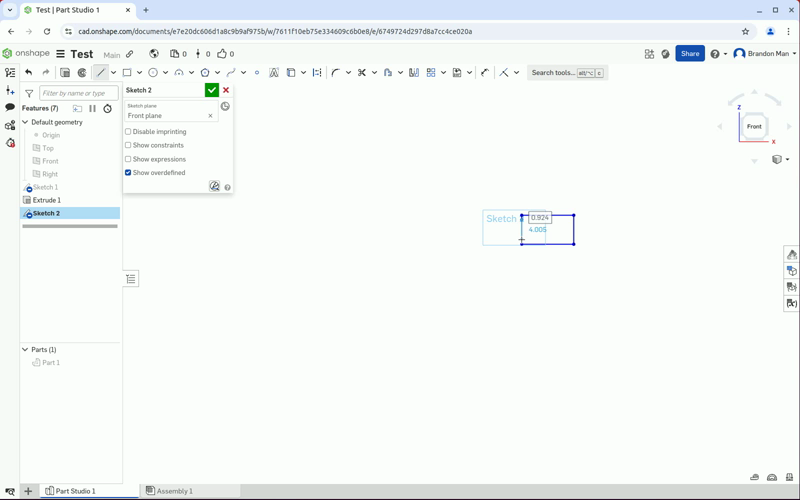
click(521, 239)
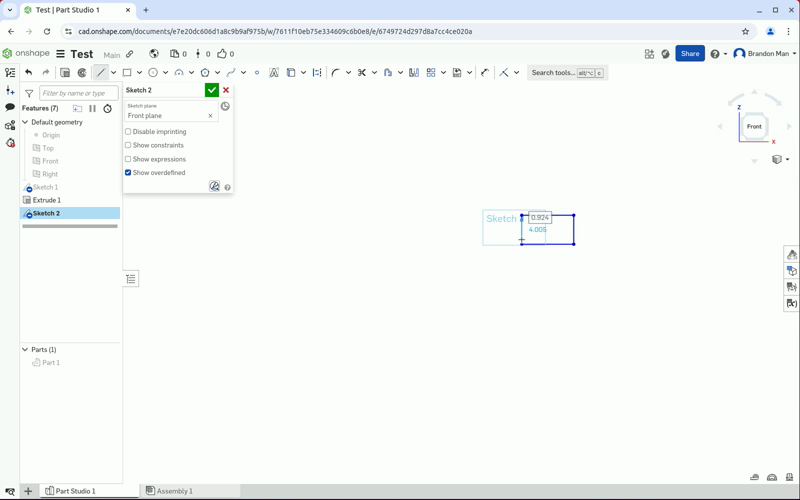
key_up(shift)
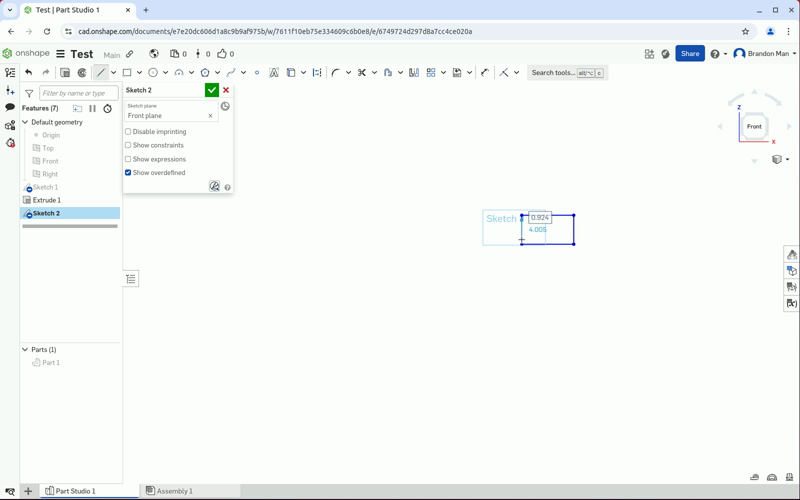
mouse_move(551, 239)
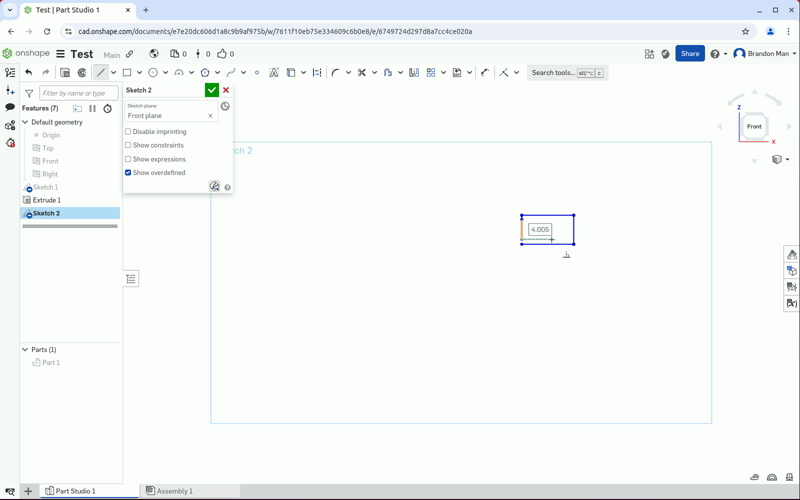
key_down(shift)
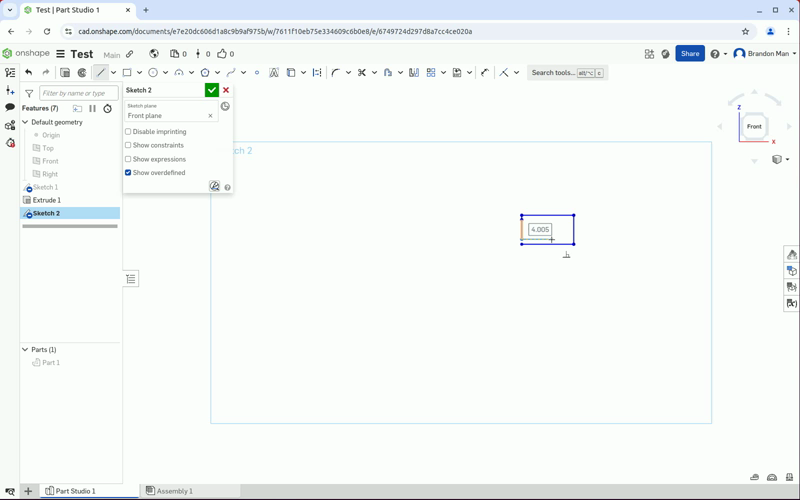
mouse_move(521, 244)
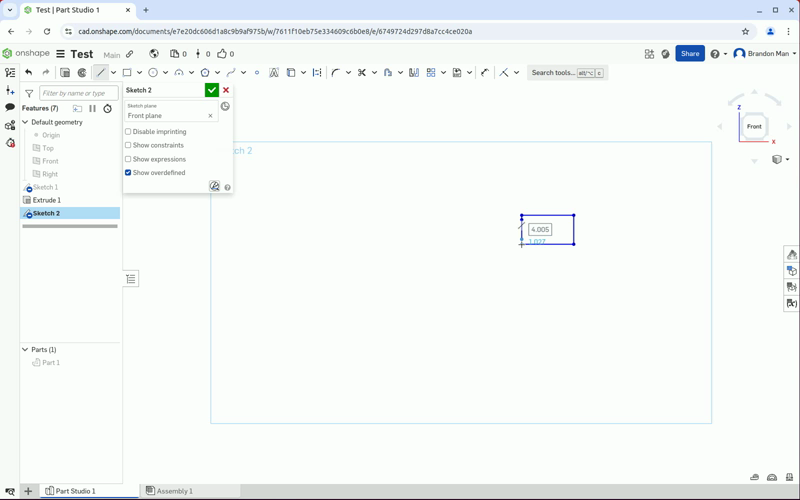
scroll(6)
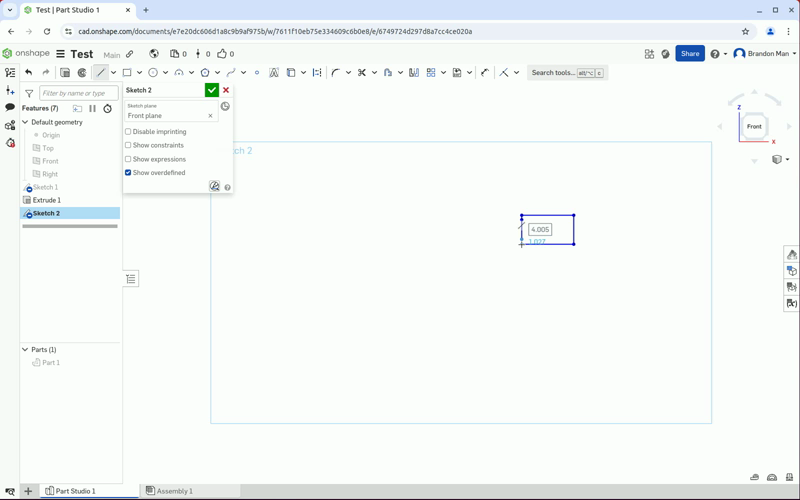
scroll(6)
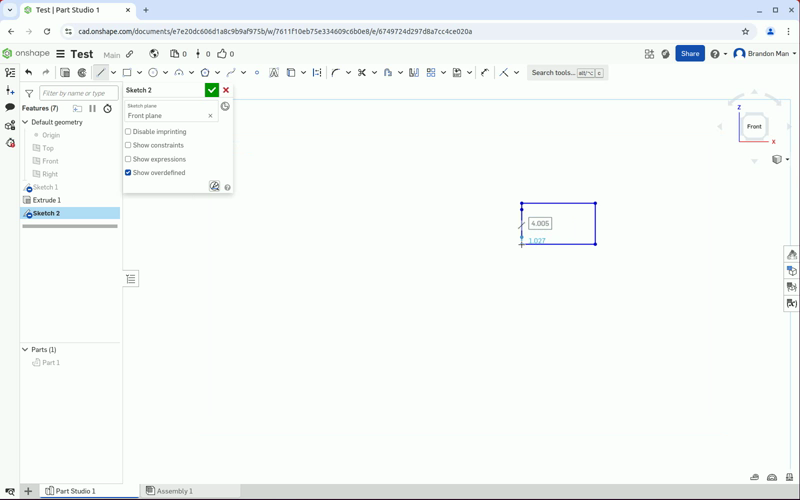
scroll(6)
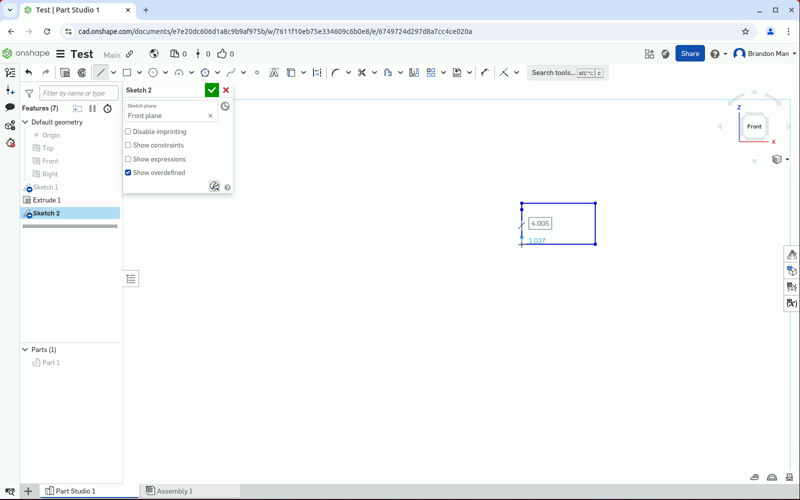
scroll(6)
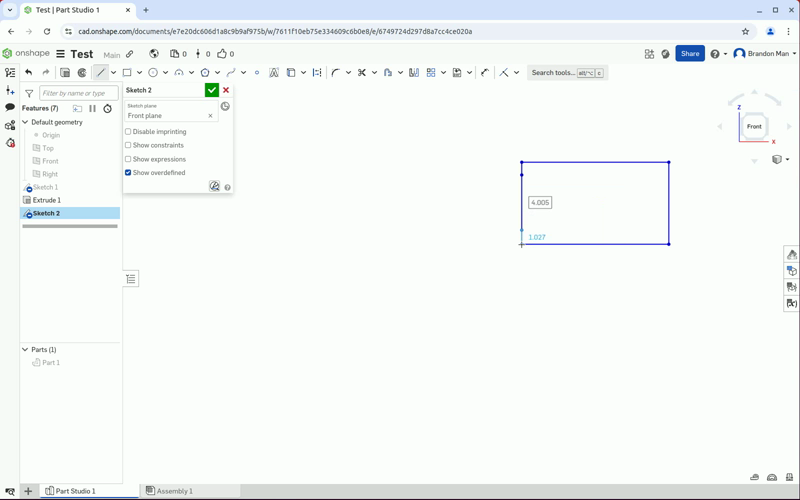
scroll(6)
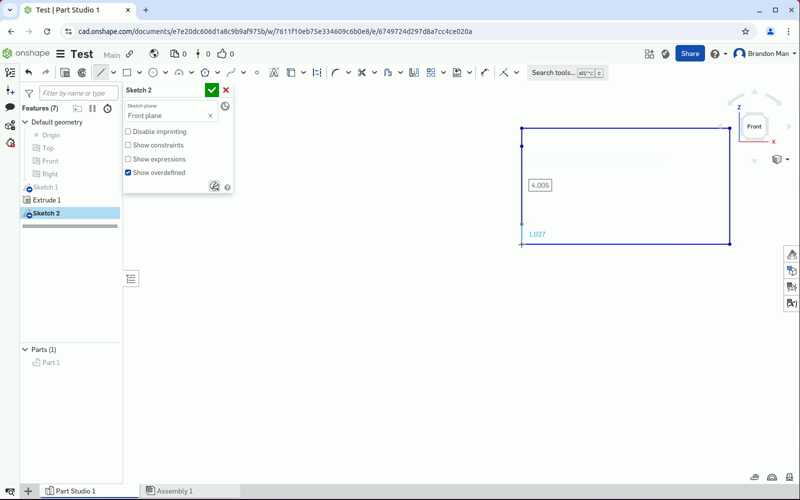
scroll(6)
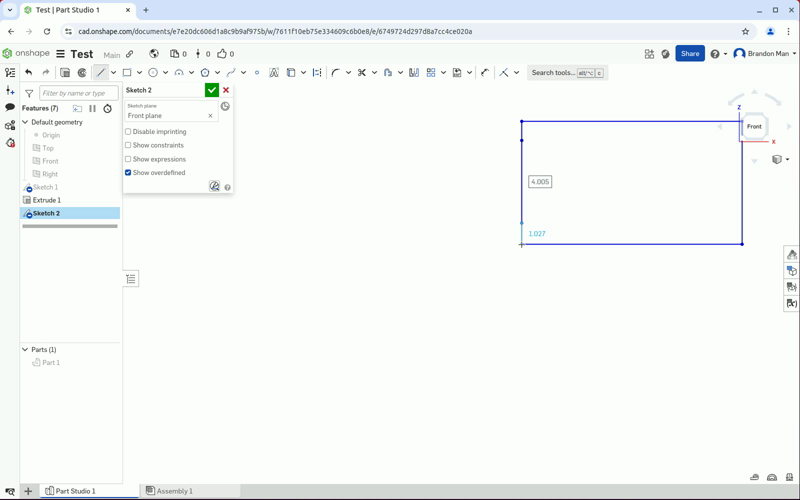
scroll(6)
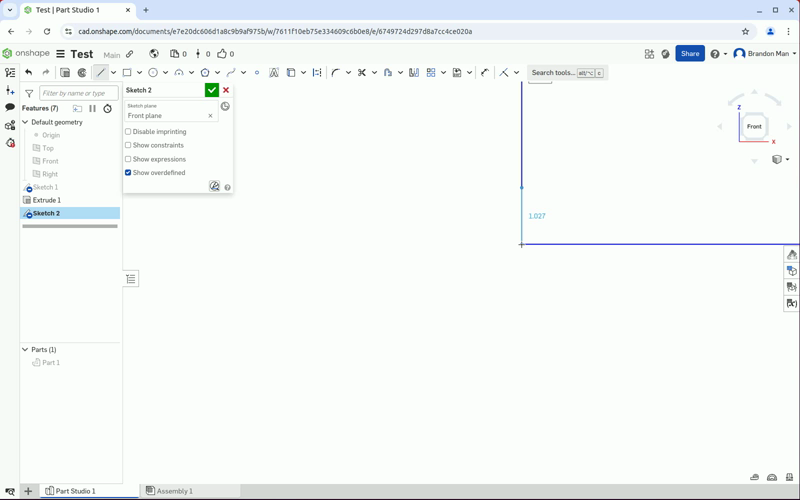
key_up(shift)
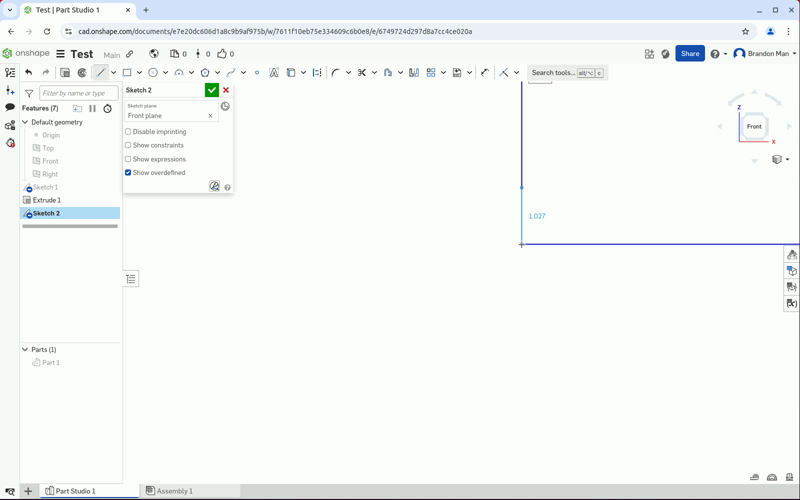
click(521, 244)
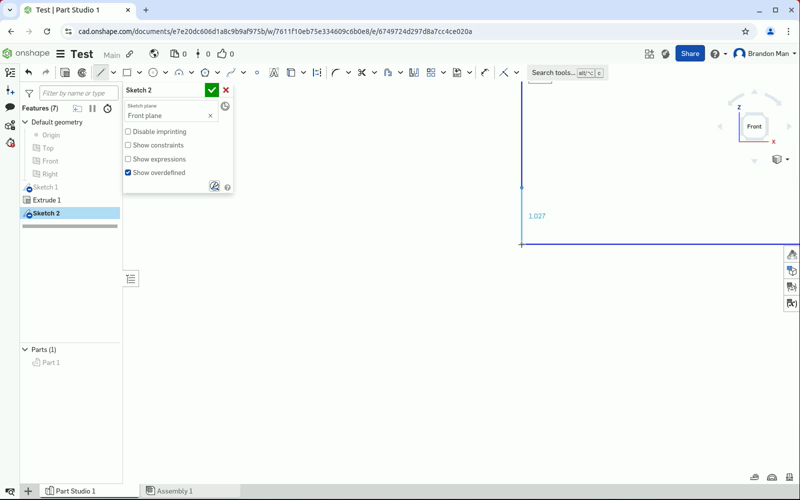
scroll(-6)
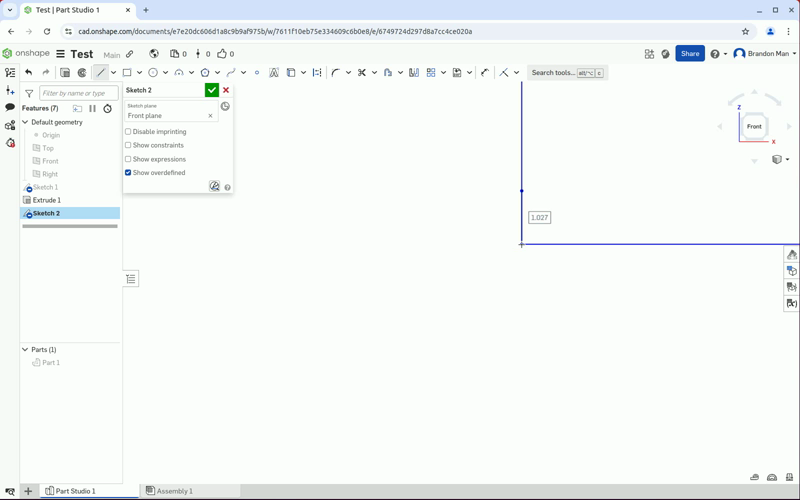
scroll(-6)
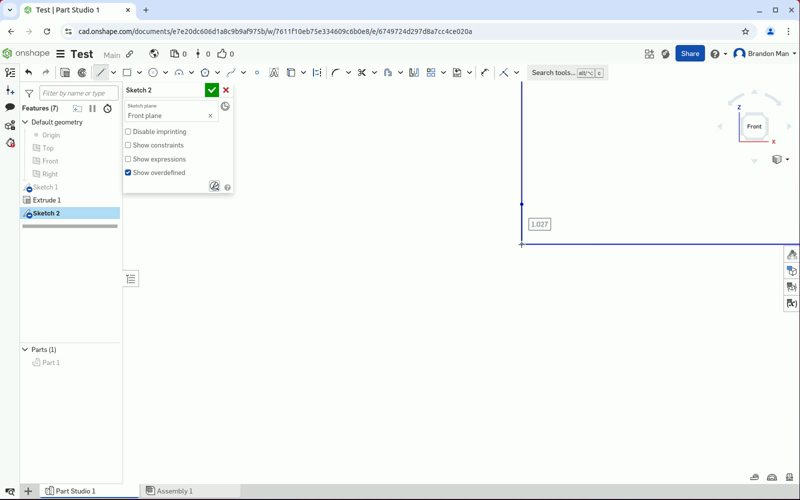
scroll(-6)
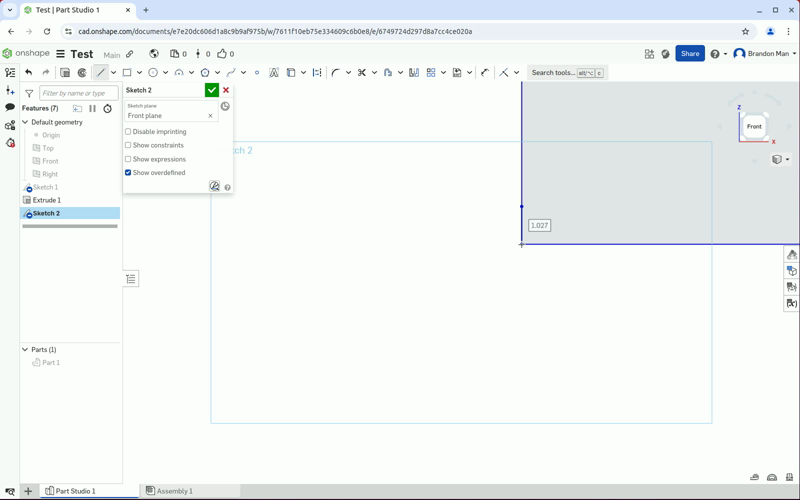
scroll(-6)
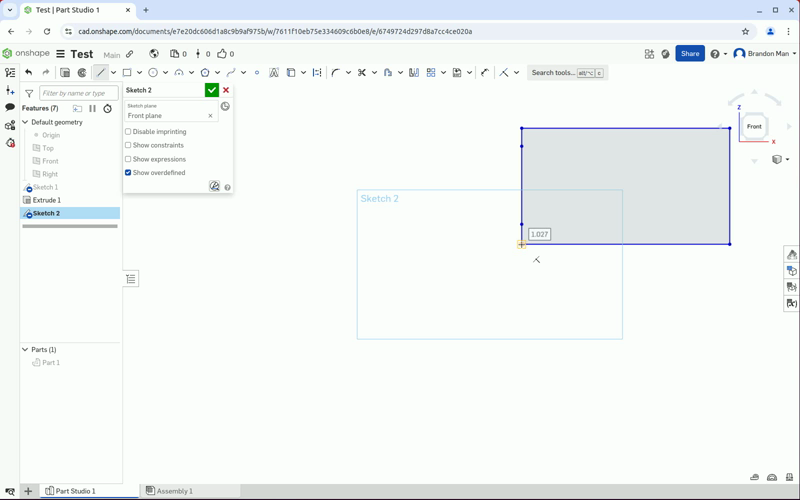
scroll(-6)
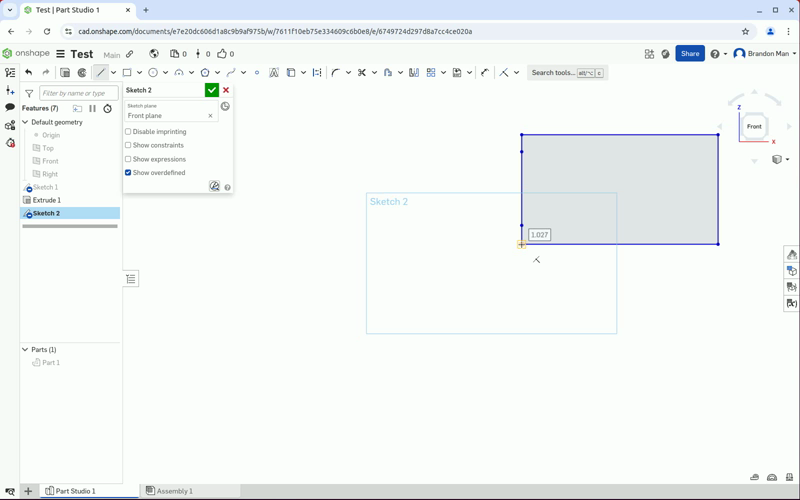
scroll(-6)
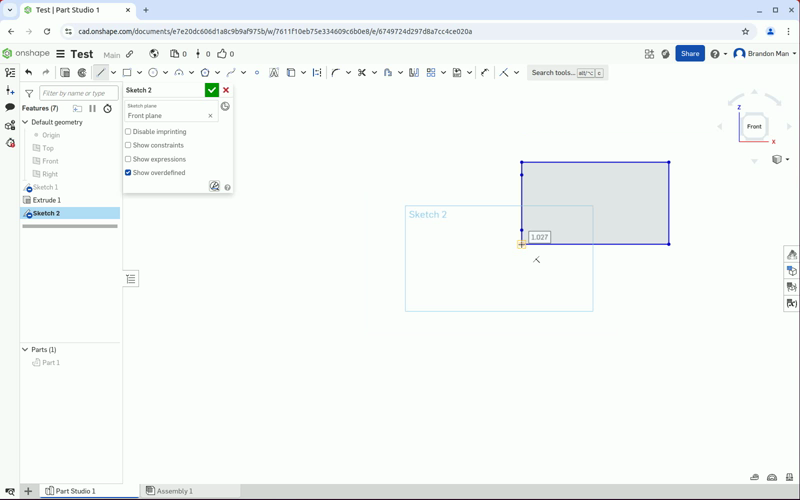
scroll(-6)
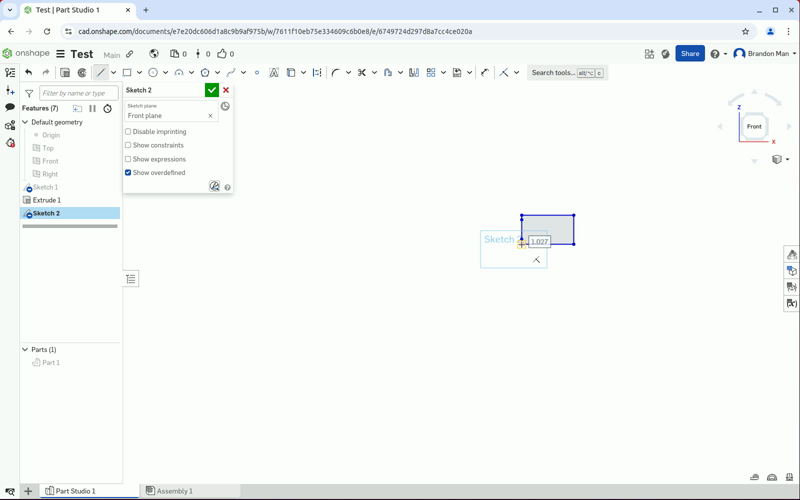
key(esc)
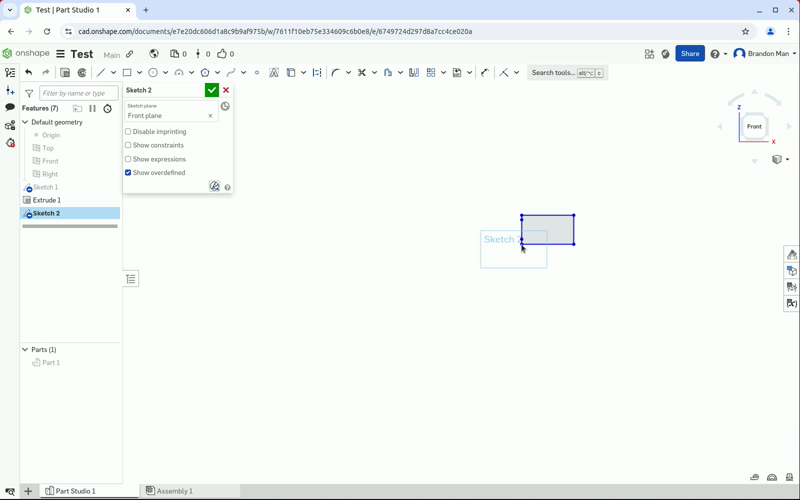
mouse_move(543, 231)
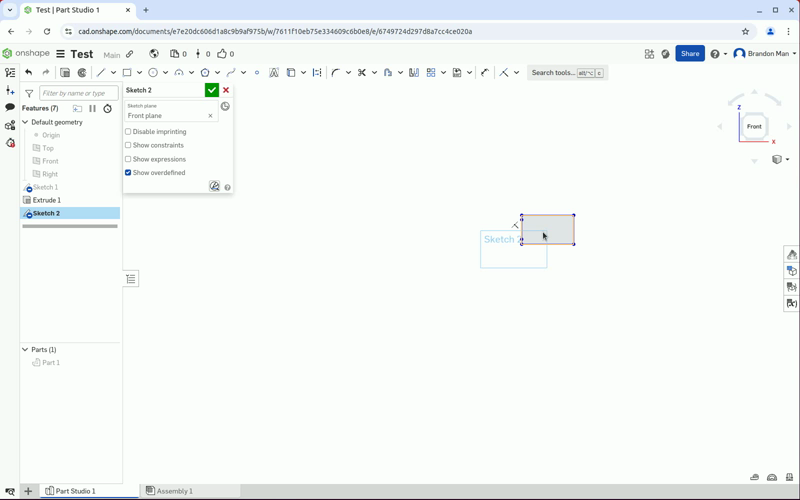
scroll(6)
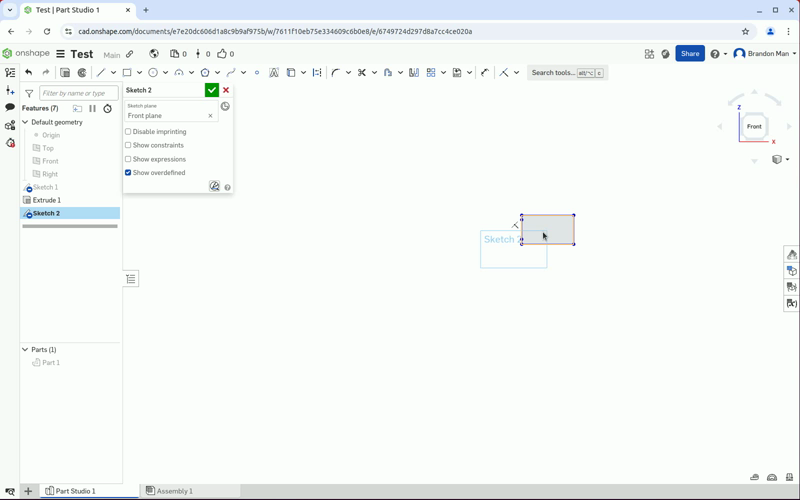
scroll(6)
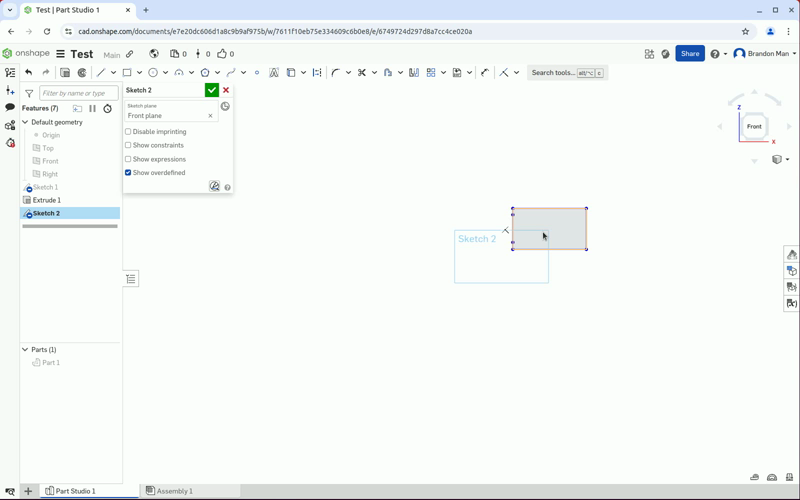
scroll(6)
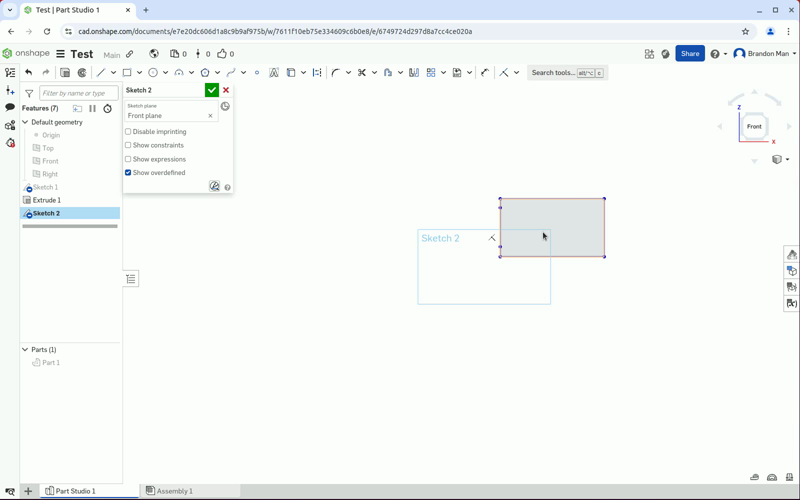
scroll(6)
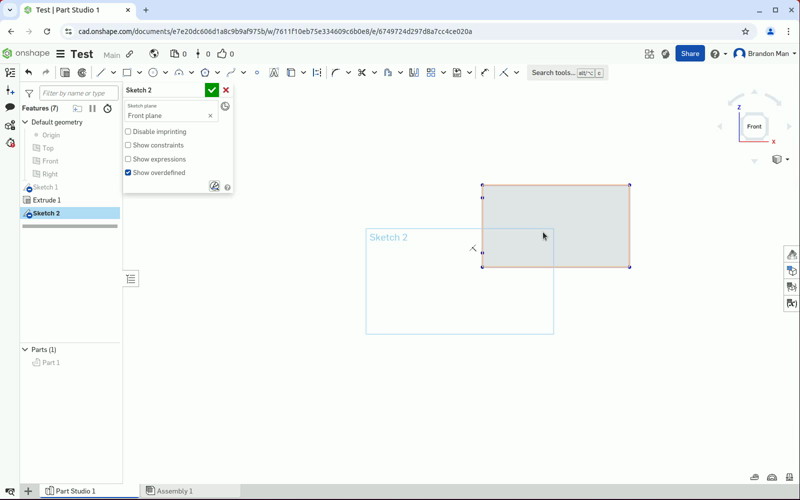
scroll(6)
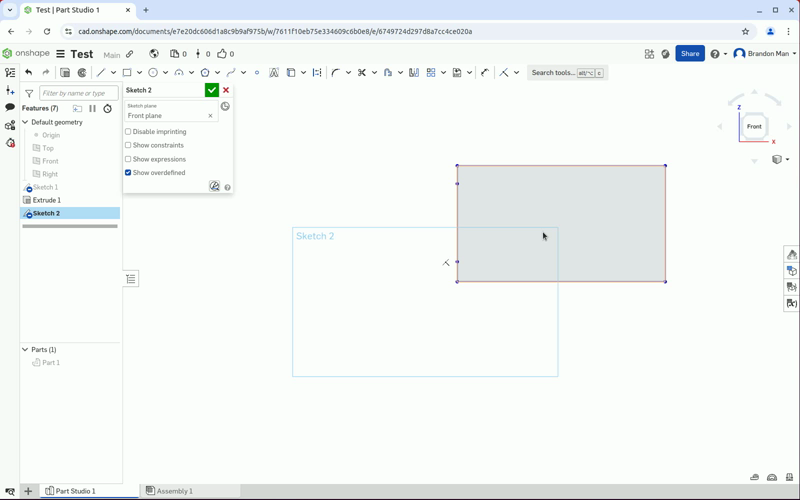
scroll(6)
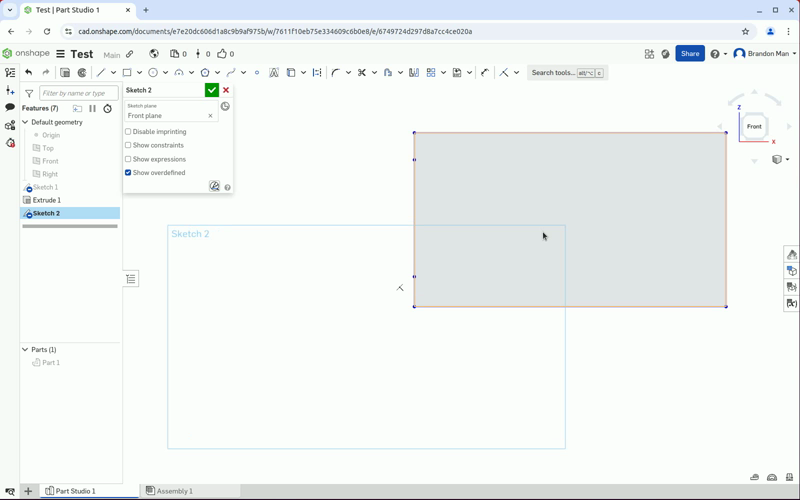
scroll(6)
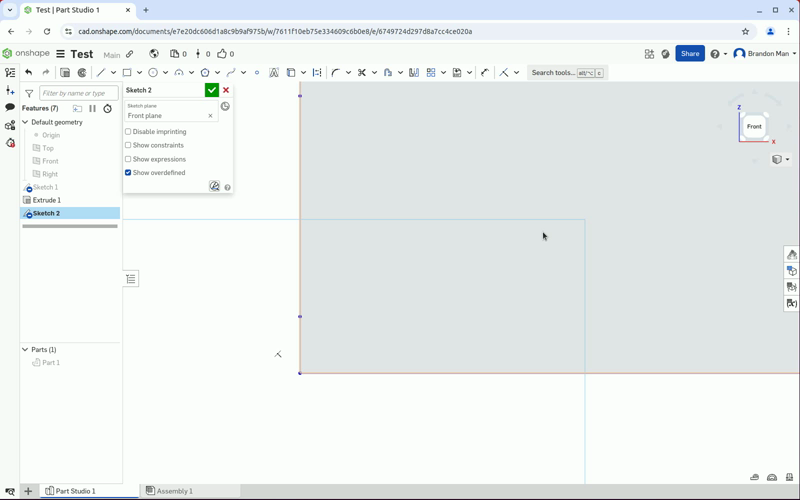
click(543, 231)
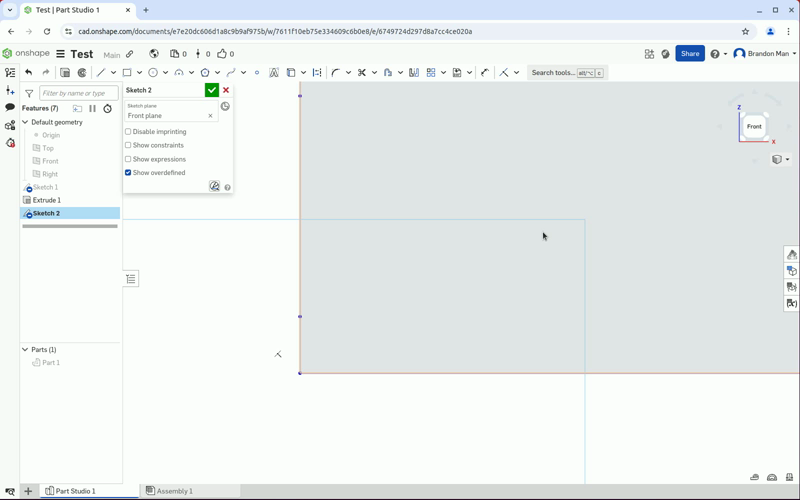
scroll(-6)
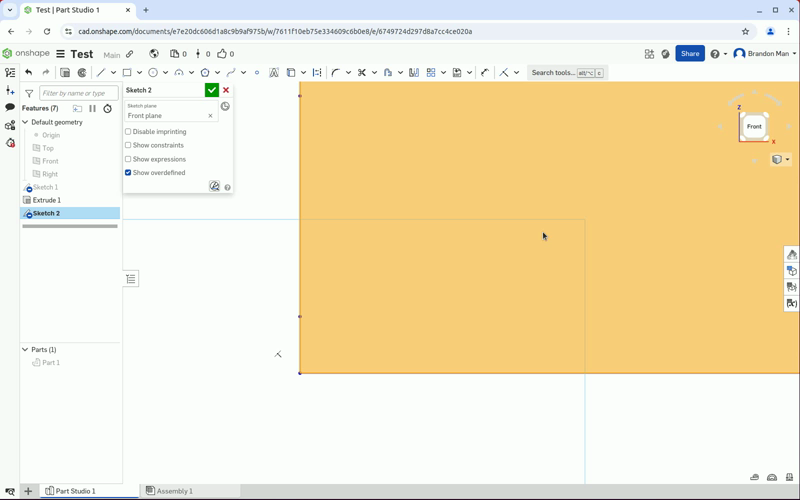
scroll(-6)
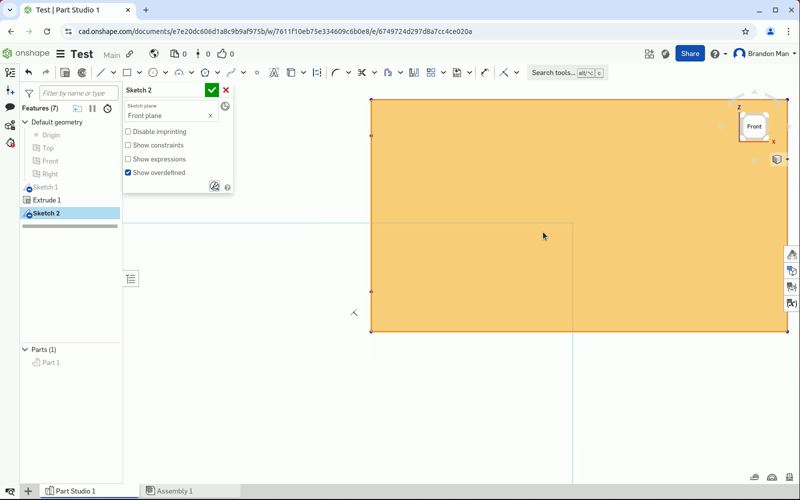
scroll(-6)
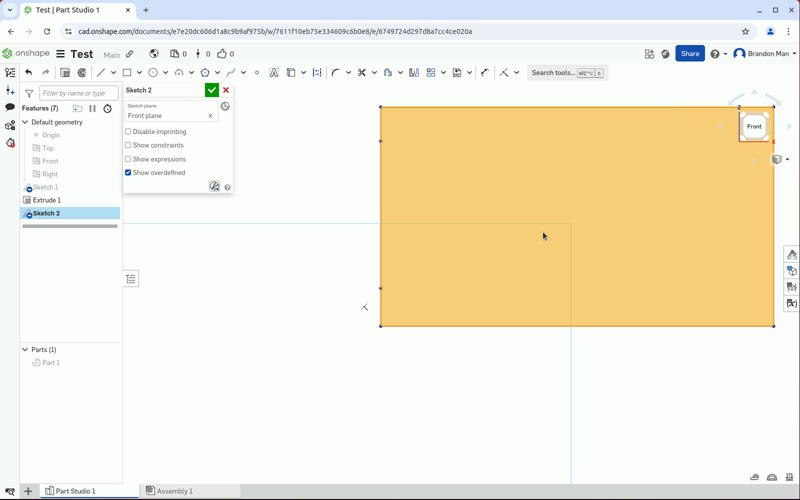
scroll(-6)
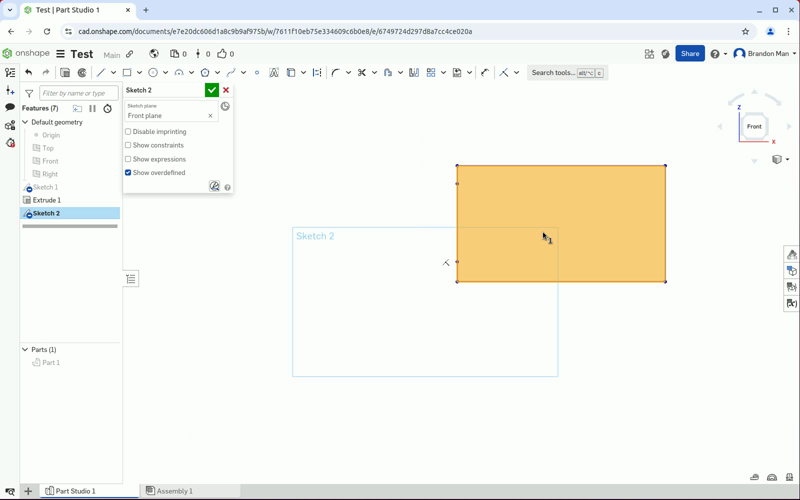
scroll(-6)
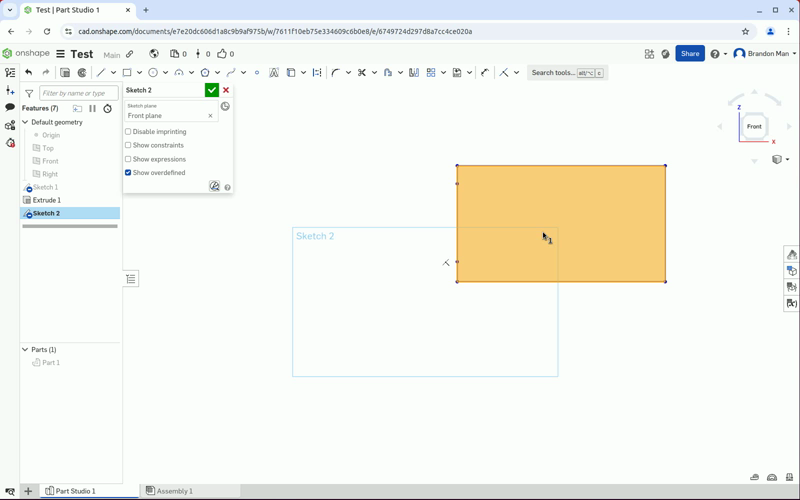
scroll(-6)
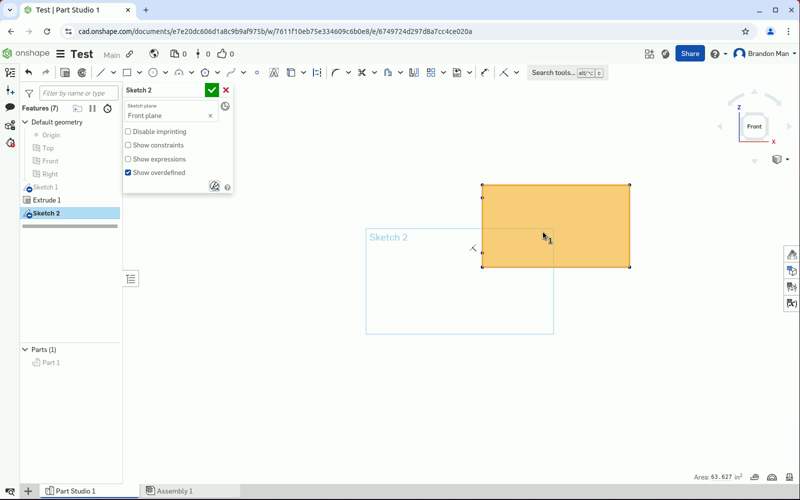
scroll(-6)
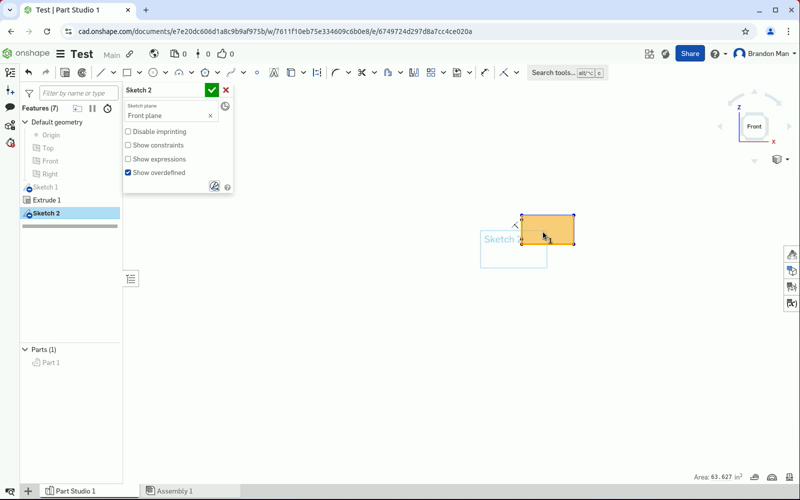
mouse_move(73, 352)
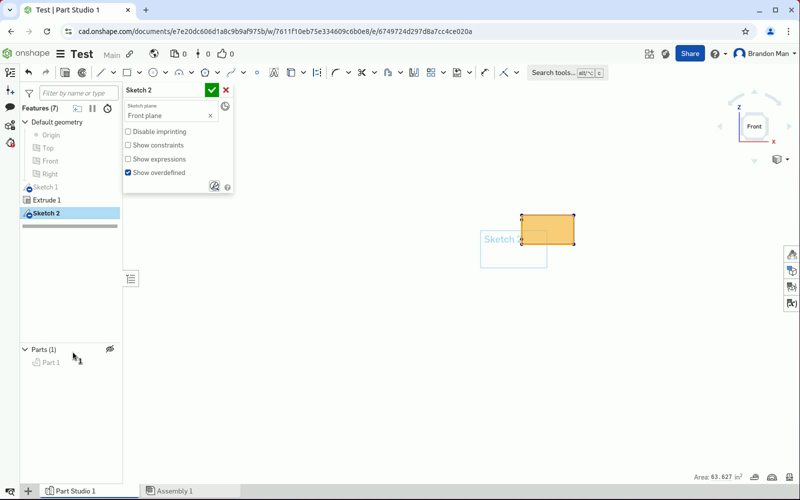
key(shift+y)
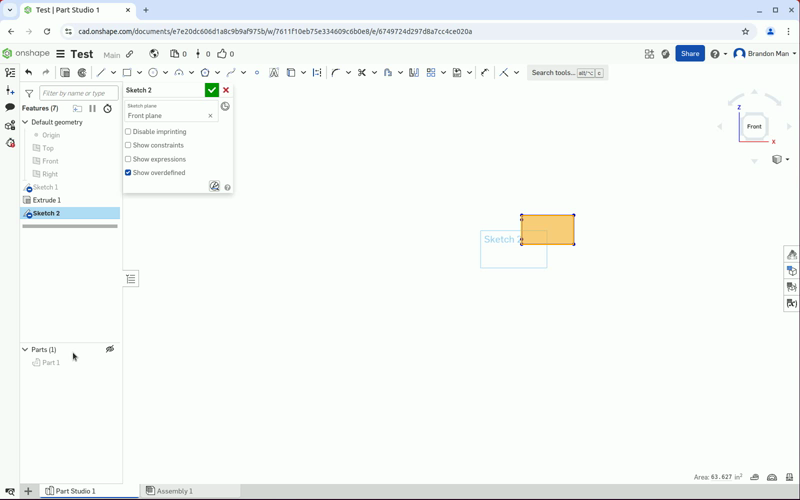
key(shift+e)
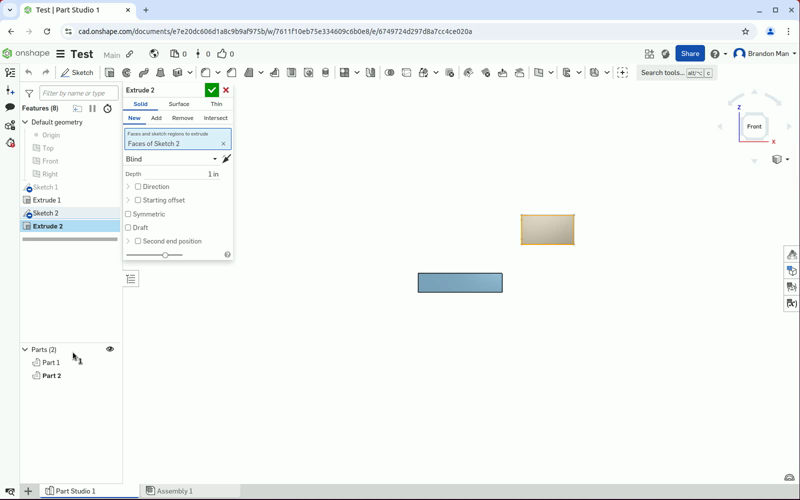
mouse_move(143, 106)
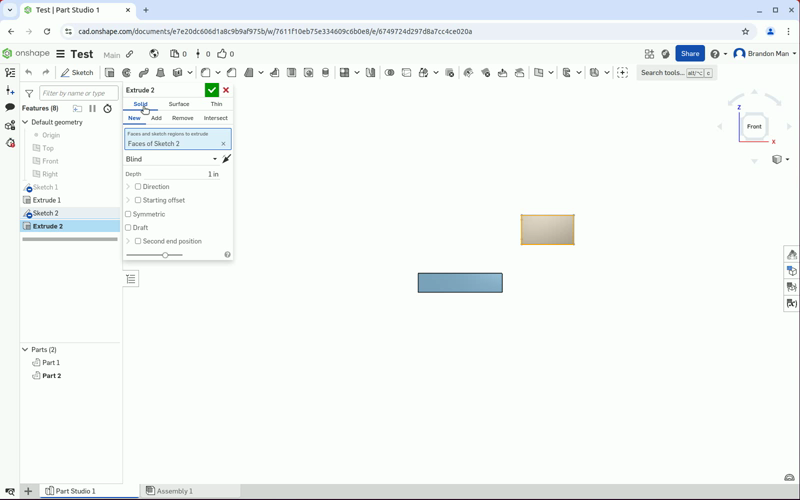
click(143, 106)
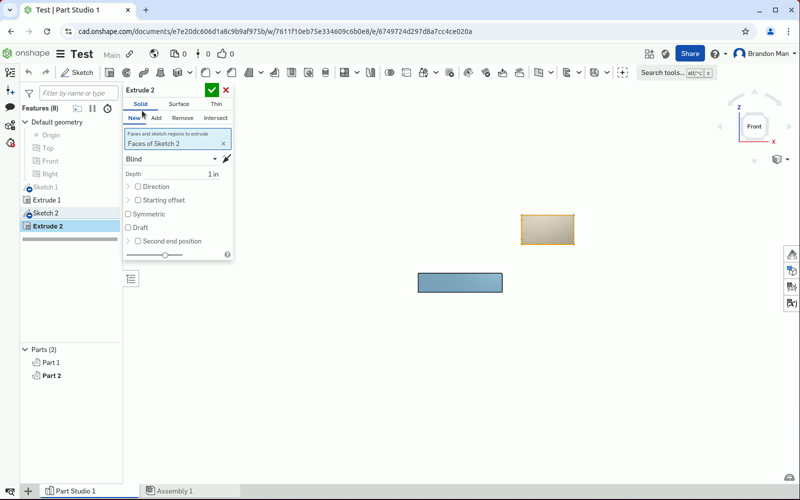
mouse_move(137, 120)
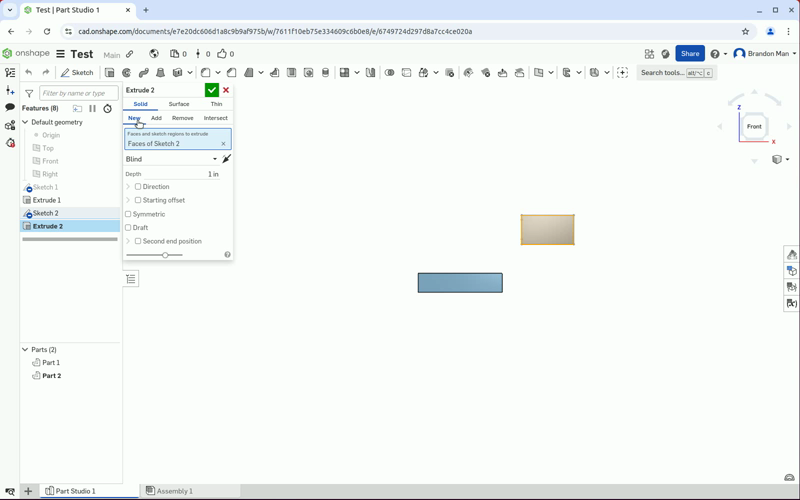
click(137, 120)
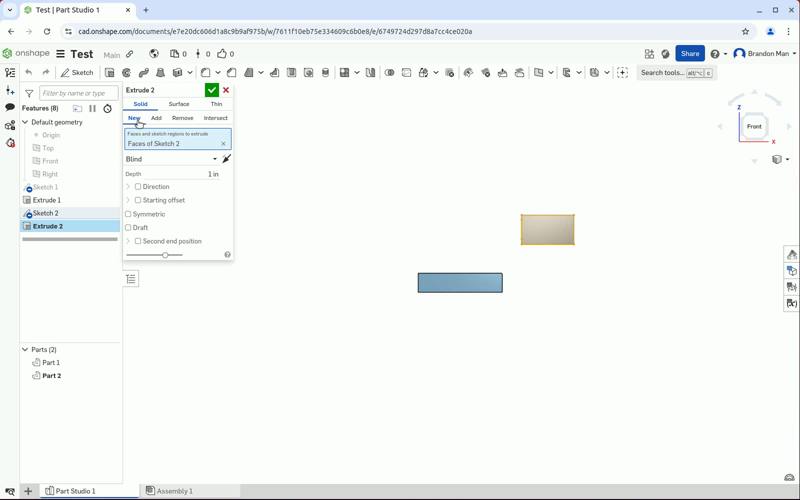
key(tab, 4)
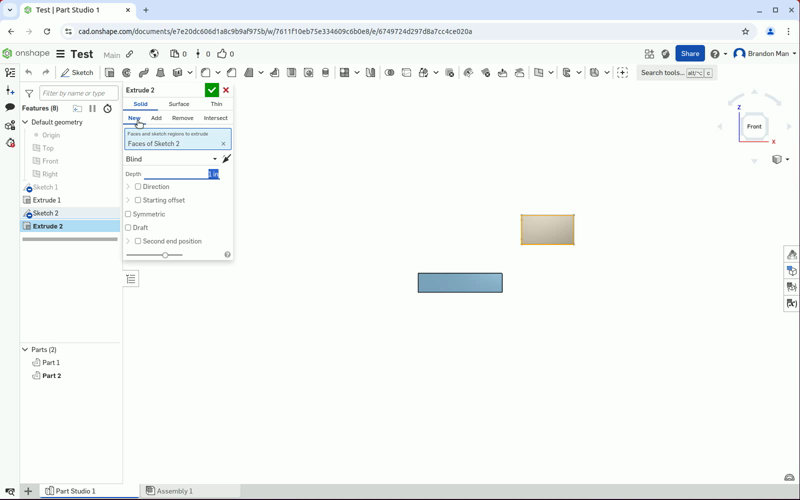
text(5.296)
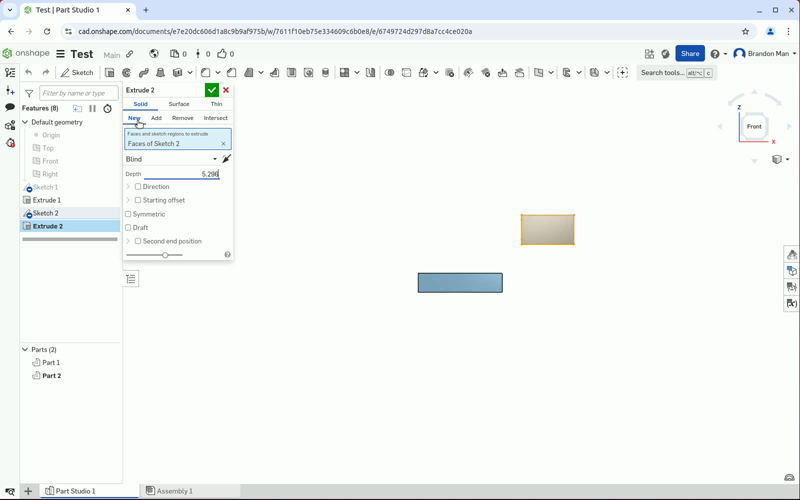
key(enter)
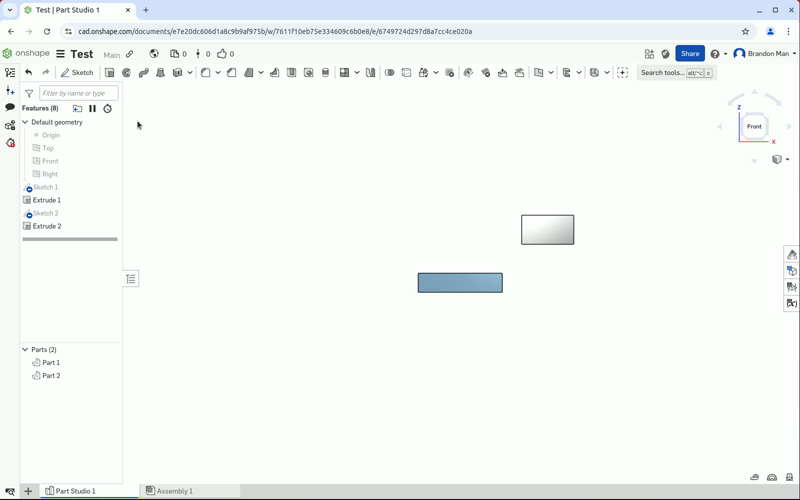
key(shift+h)
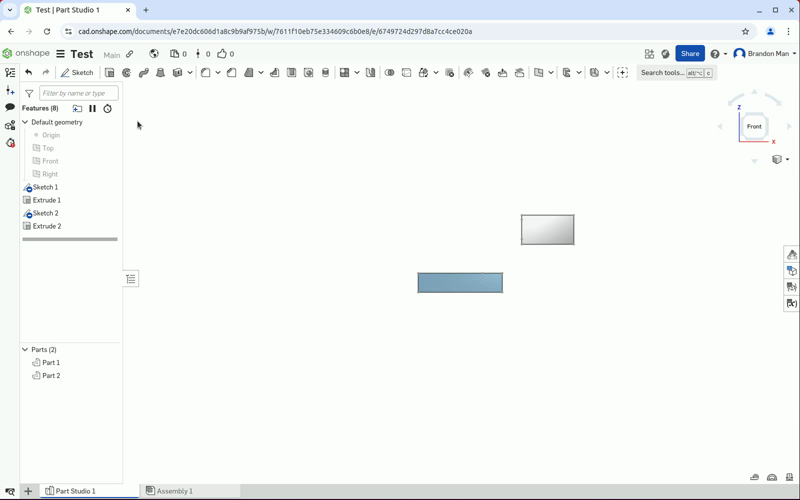
key(shift+h)
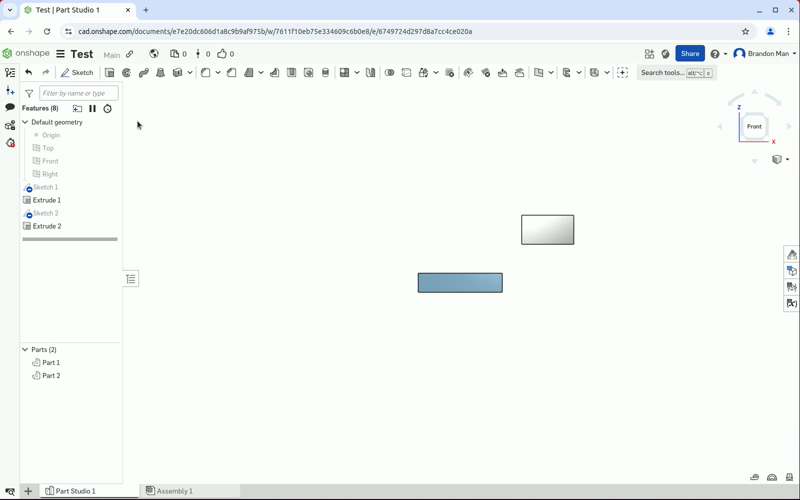
mouse_move(73, 189)
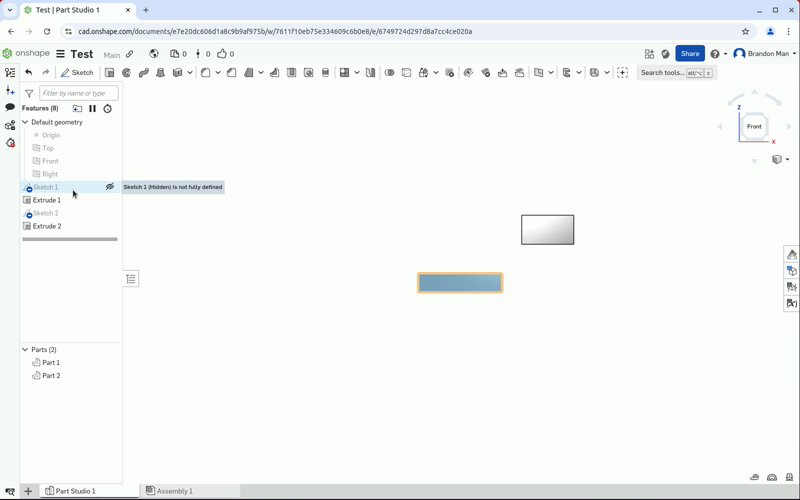
click(73, 189)
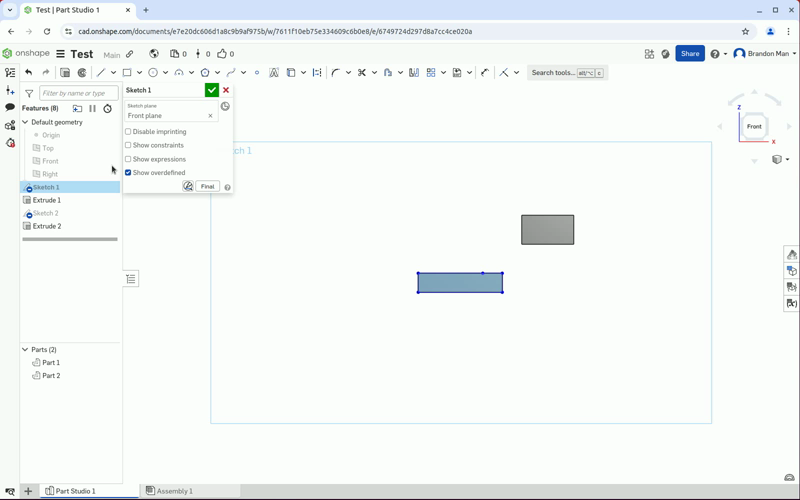
mouse_move(229, 92)
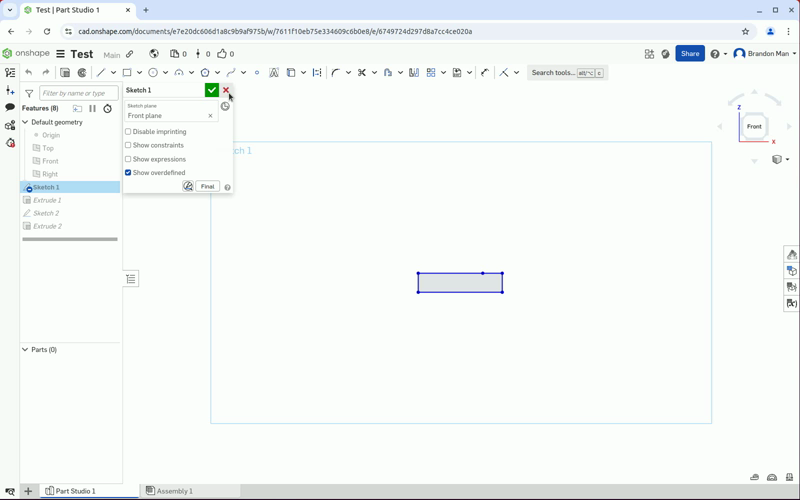
click(229, 92)
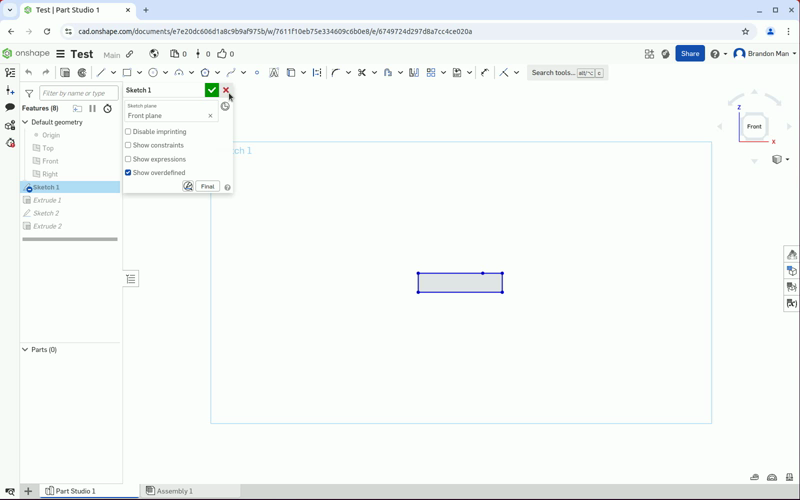
key(shift+s)
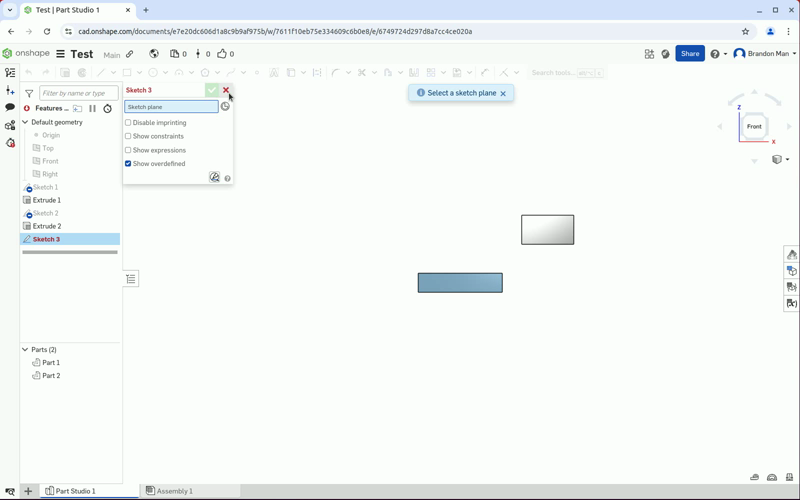
mouse_move(73, 163)
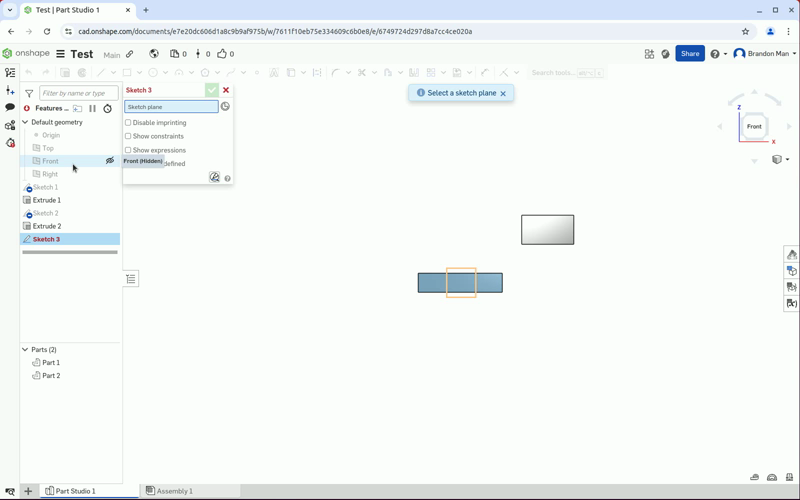
click(73, 163)
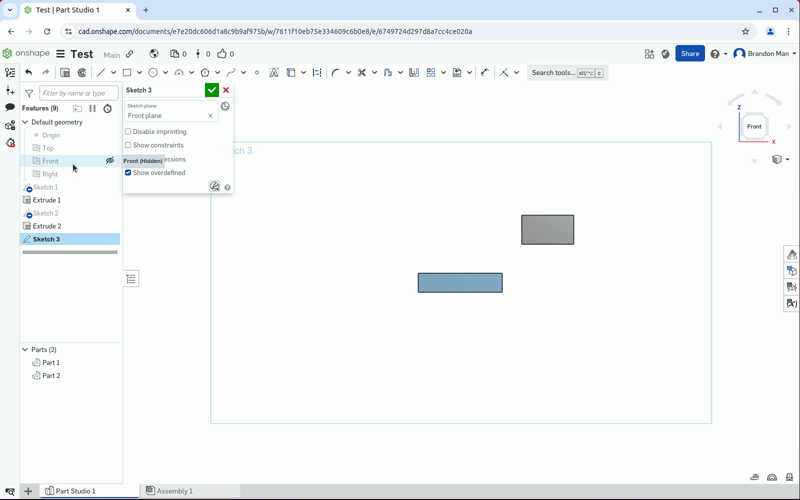
mouse_move(73, 352)
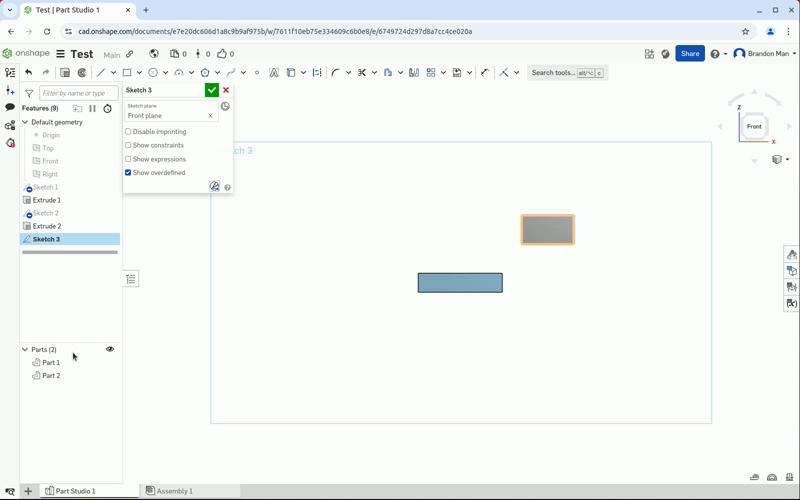
key(y)
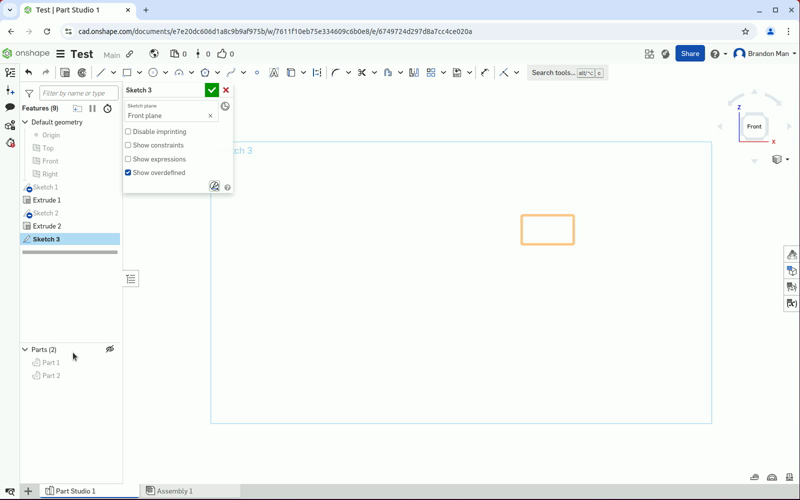
key(l)
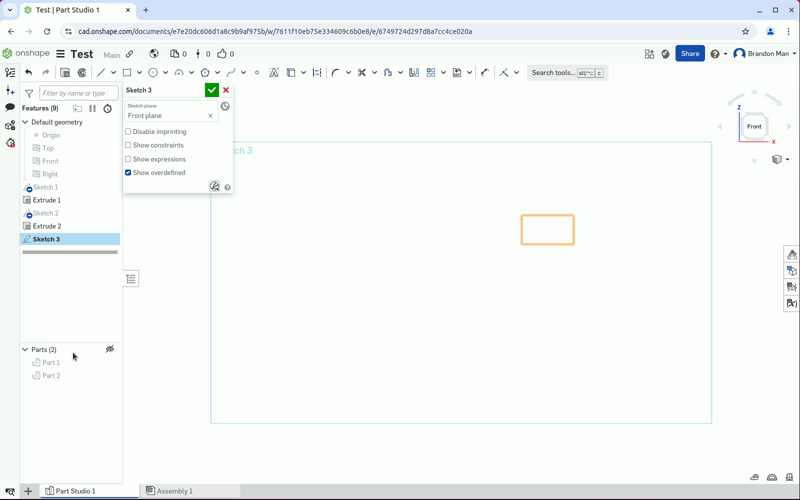
key_down(shift)
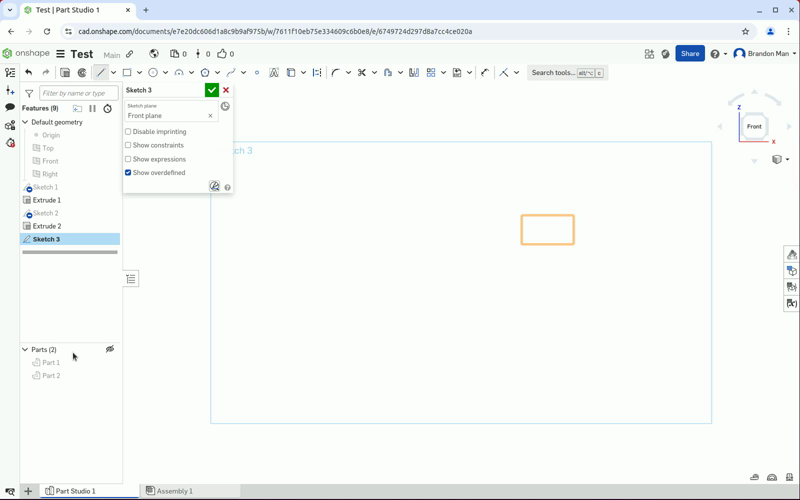
mouse_move(483, 273)
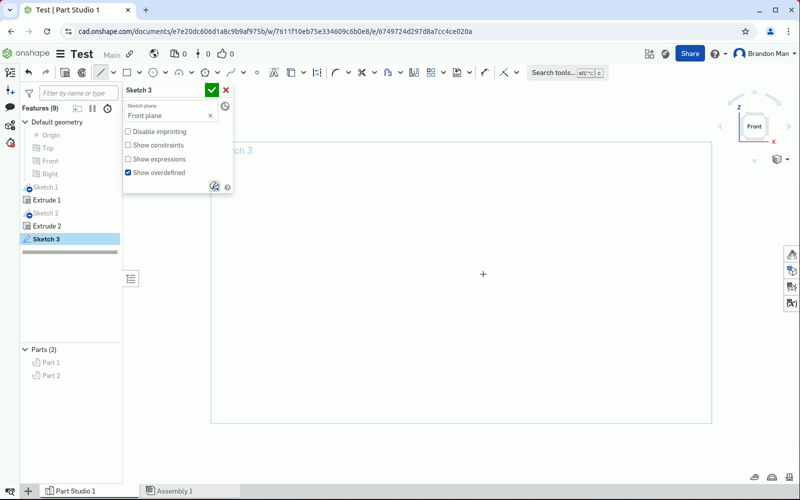
click(483, 273)
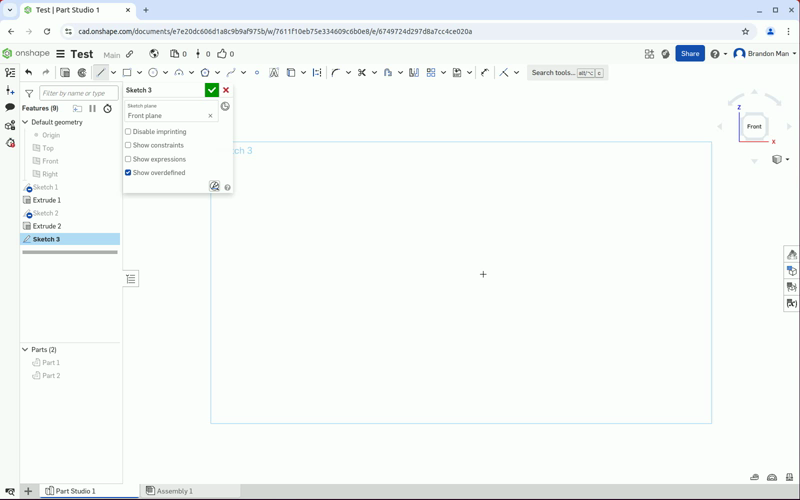
key_up(shift)
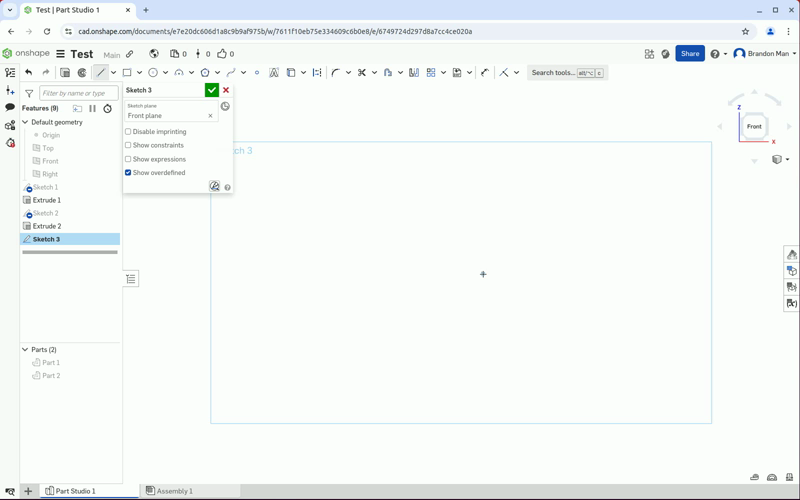
key_down(shift)
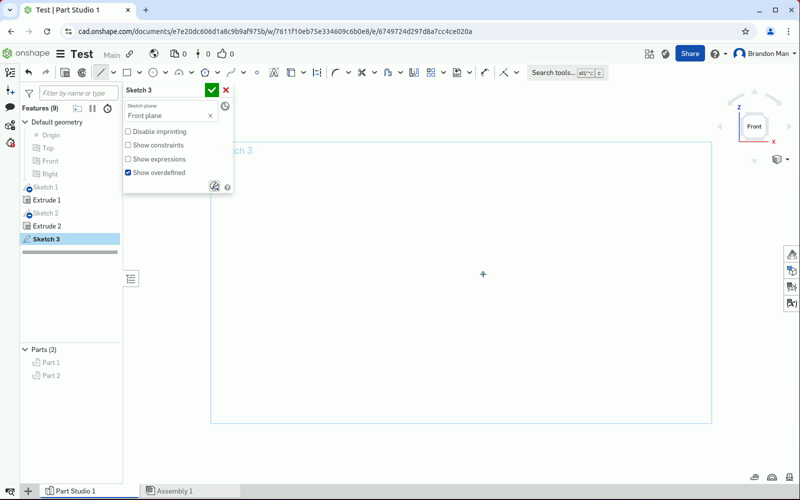
mouse_move(513, 273)
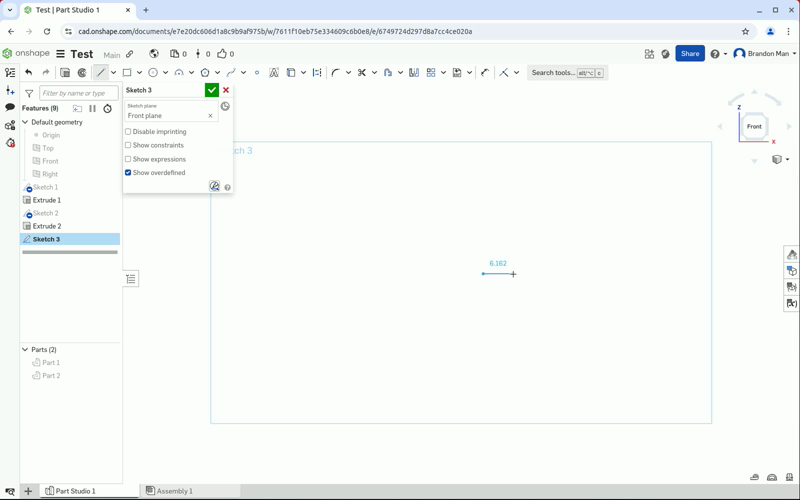
mouse_move(502, 273)
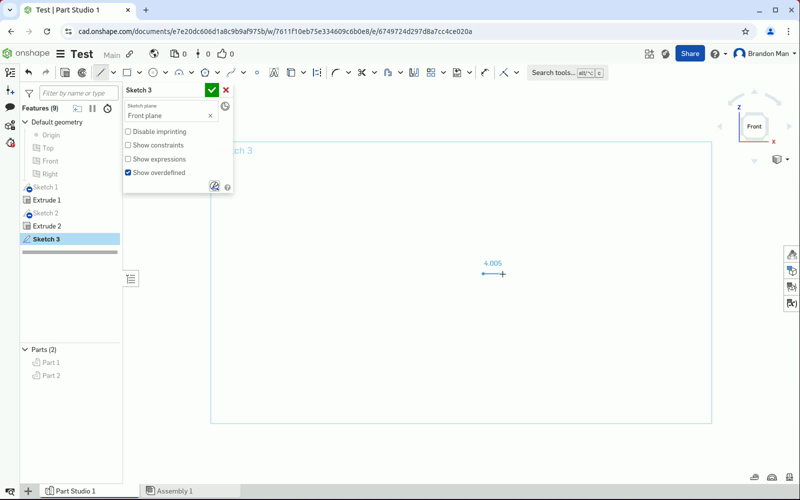
click(502, 273)
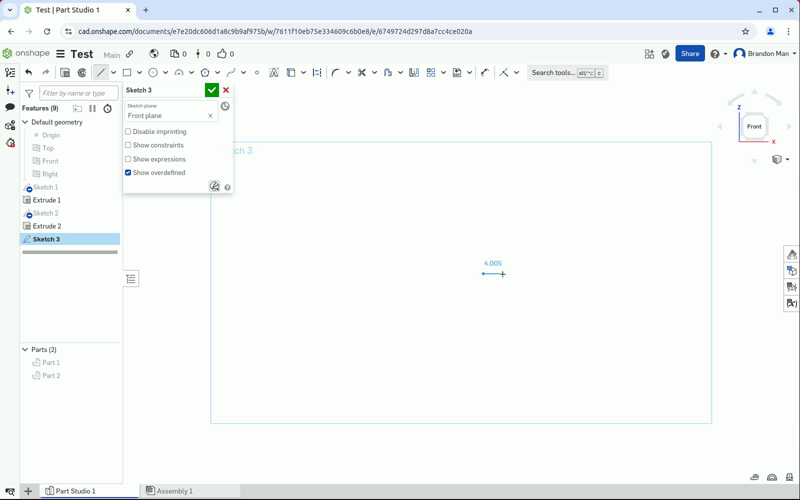
key_up(shift)
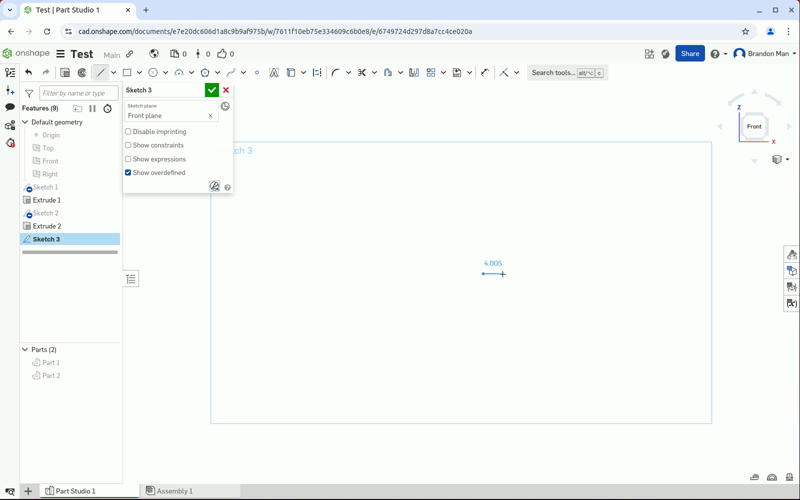
key_down(shift)
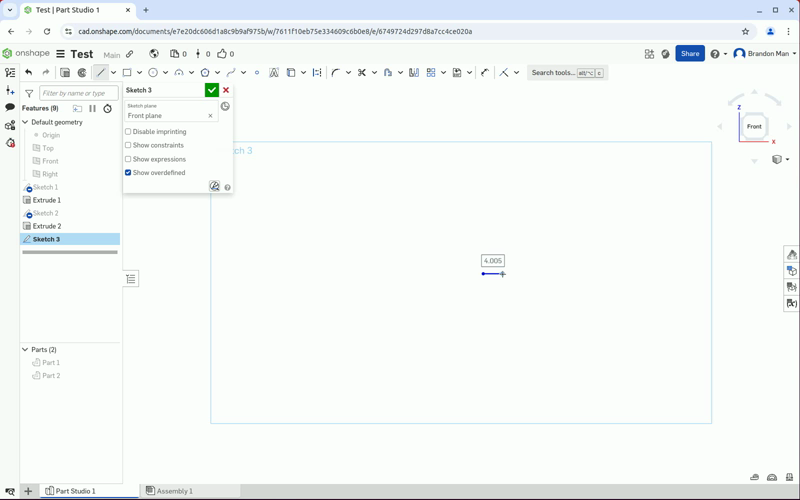
mouse_move(532, 273)
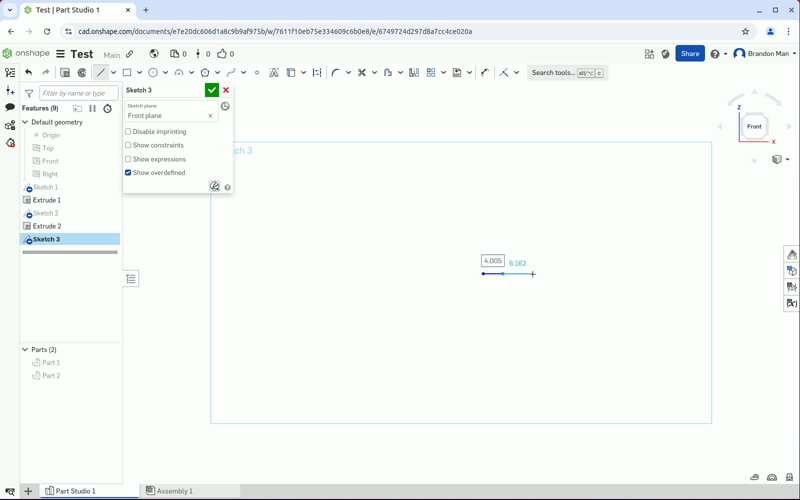
mouse_move(502, 255)
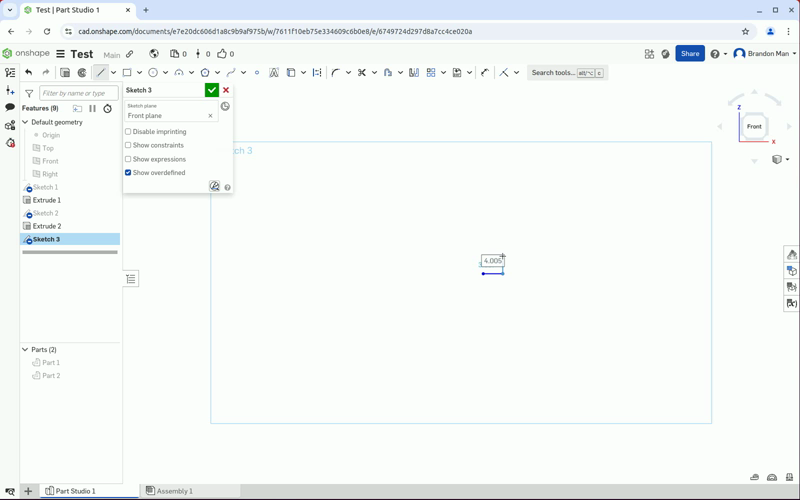
click(502, 255)
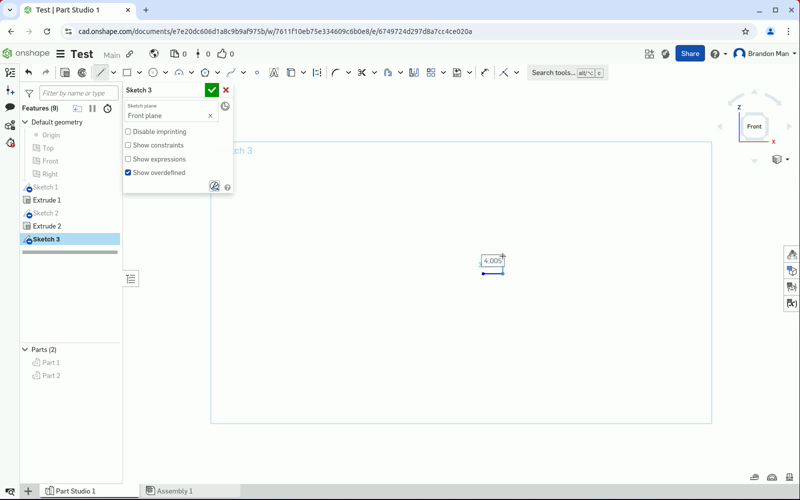
key_up(shift)
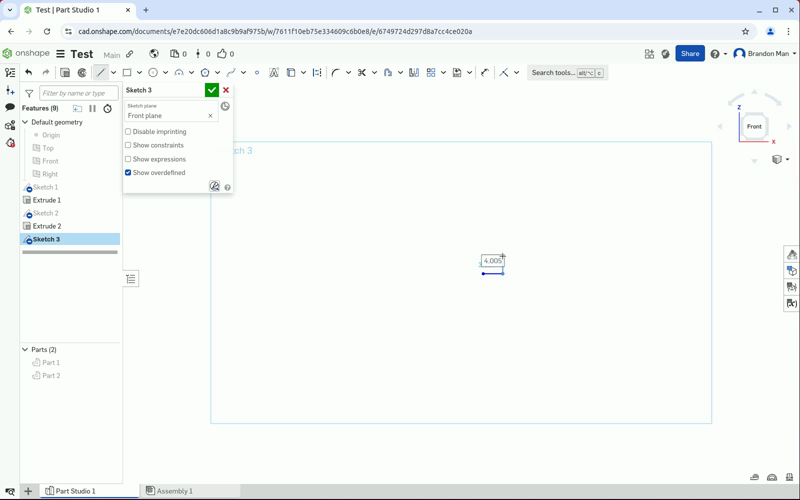
key(esc)
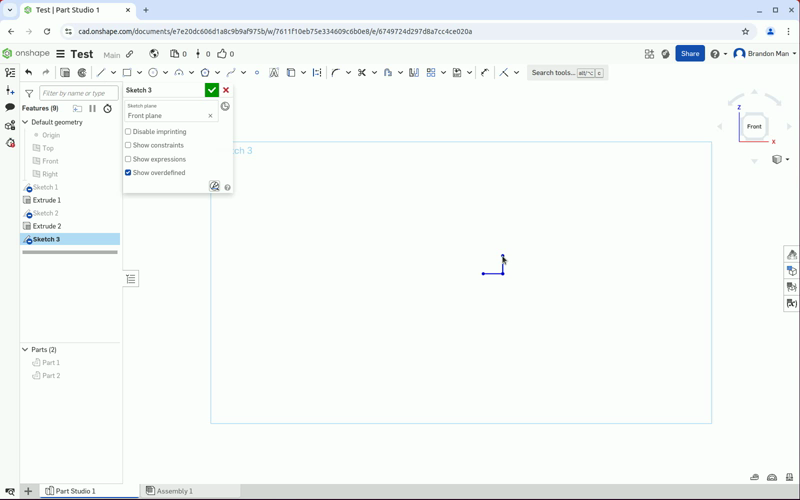
key(a)
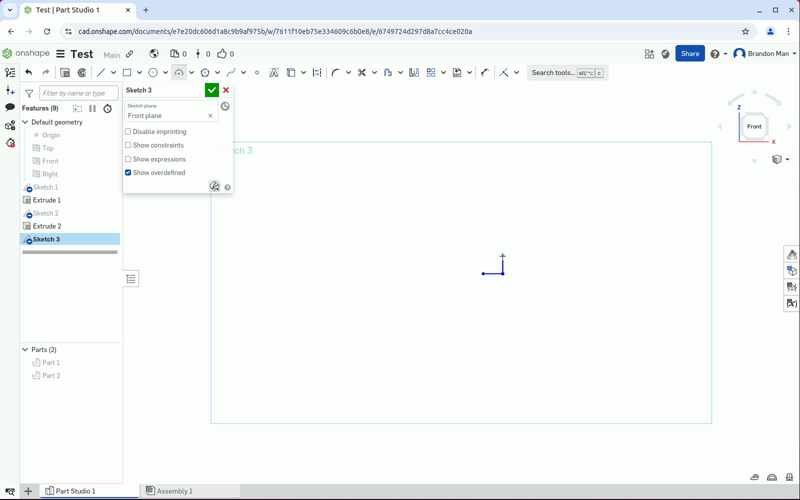
mouse_move(502, 255)
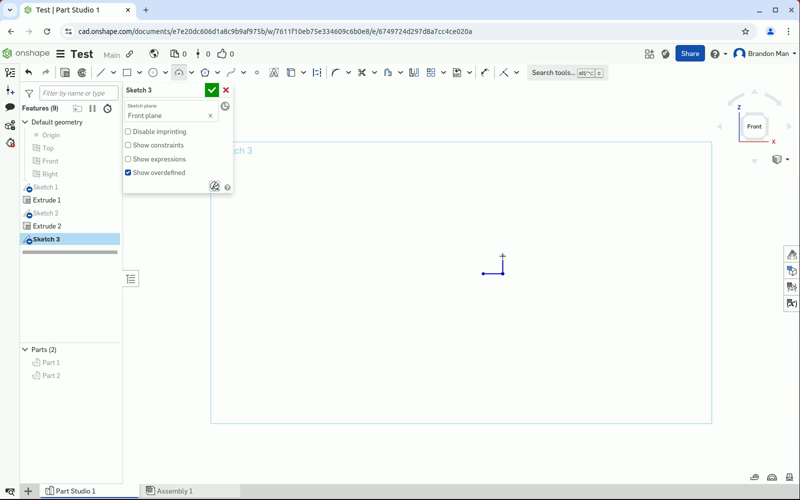
click(502, 255)
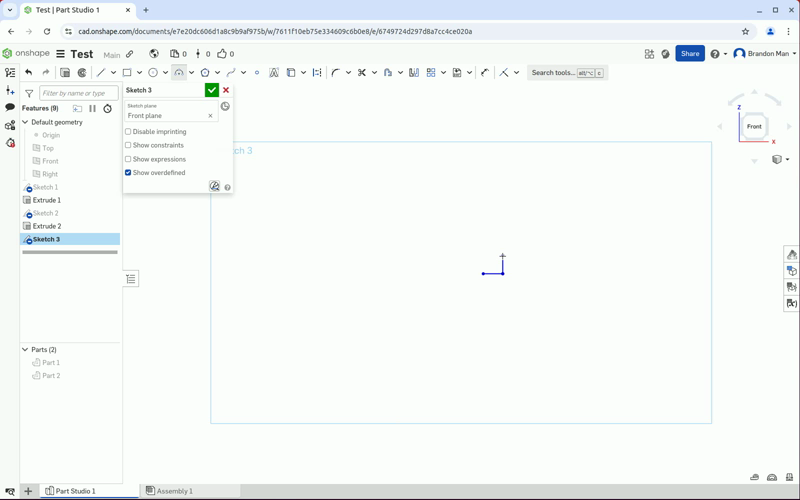
key_down(shift)
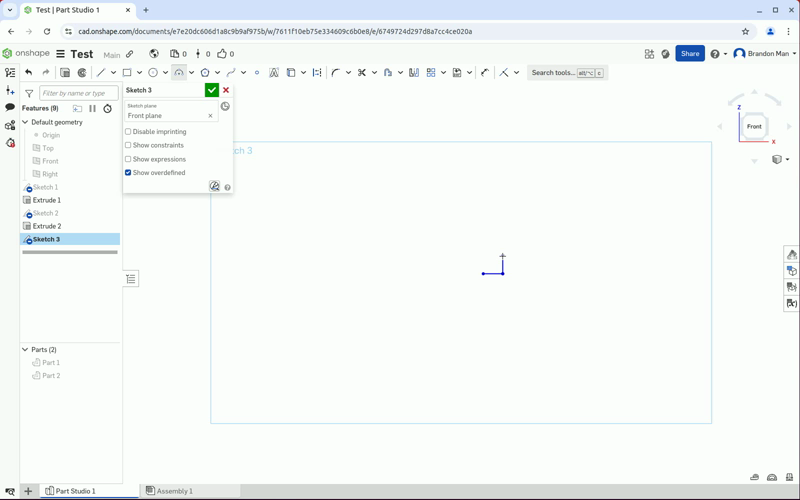
mouse_move(518, 240)
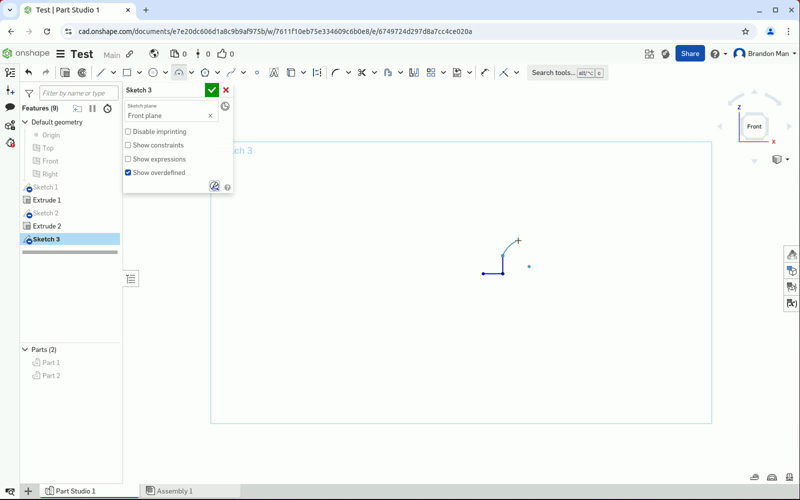
click(518, 240)
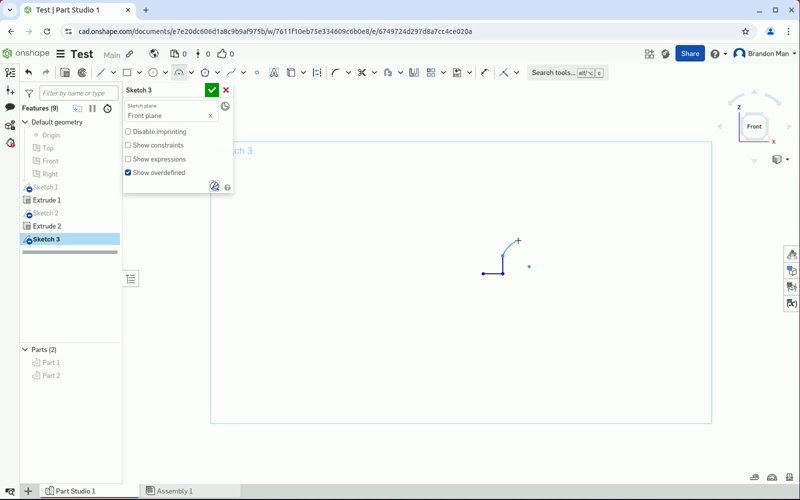
mouse_move(507, 244)
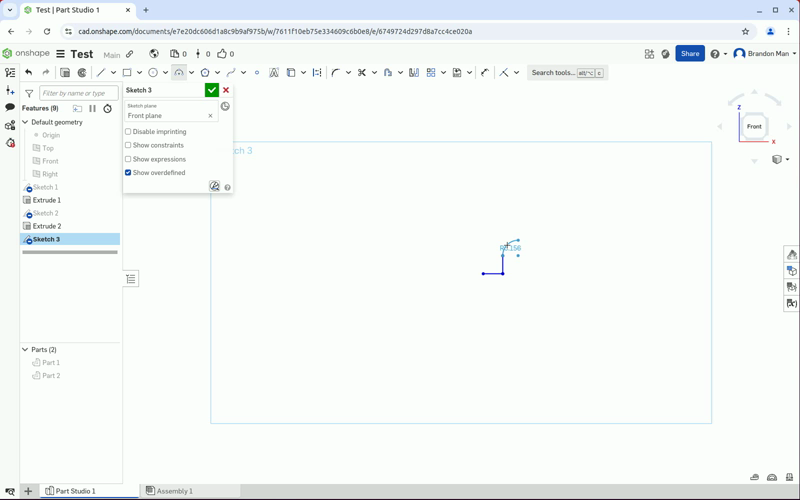
click(507, 244)
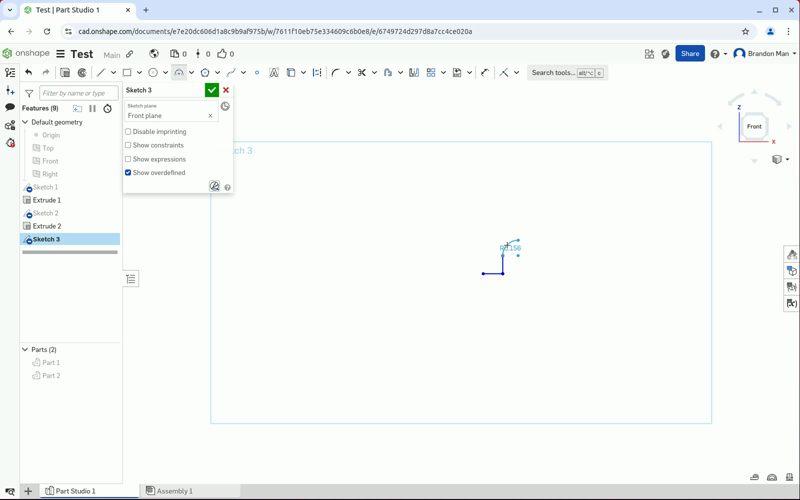
key_up(shift)
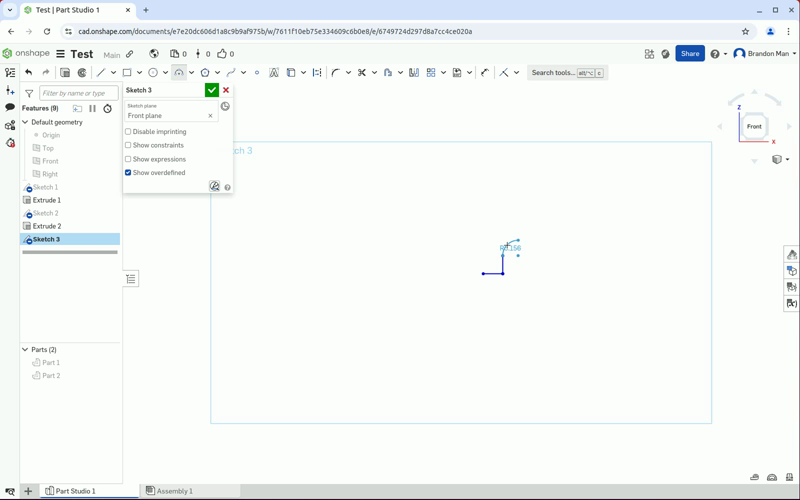
key(esc)
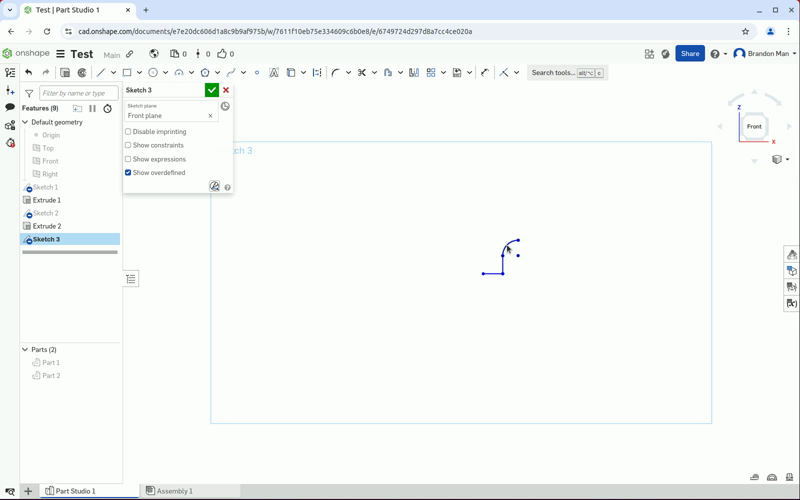
key(l)
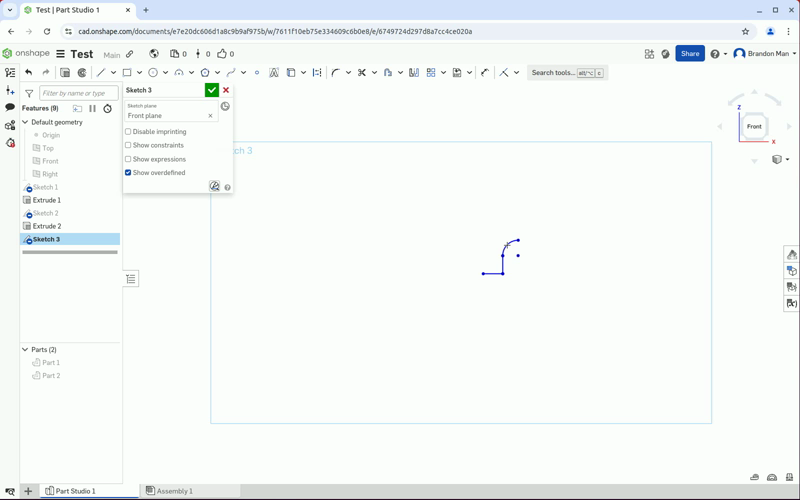
mouse_move(518, 240)
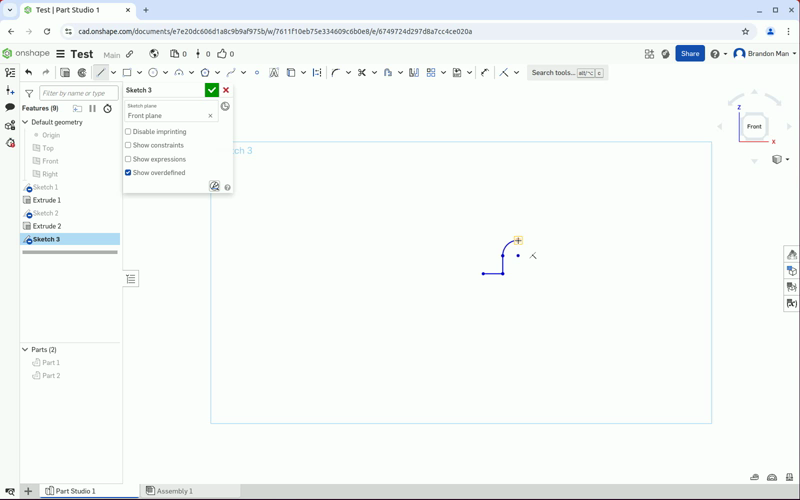
click(518, 240)
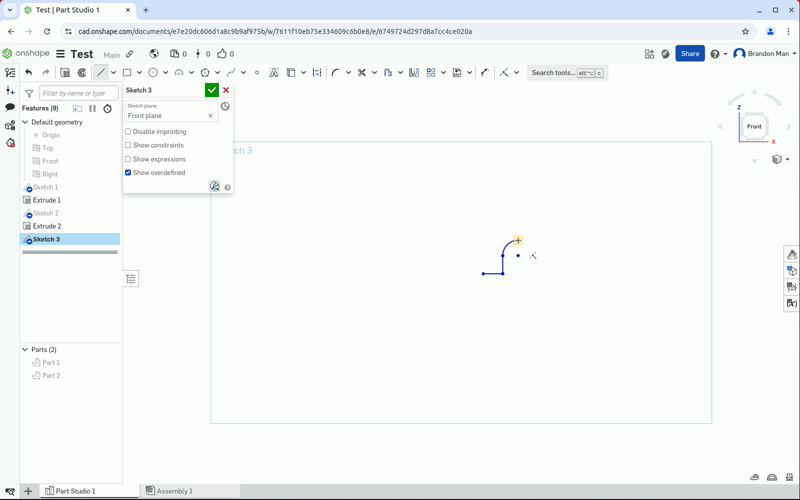
key_down(shift)
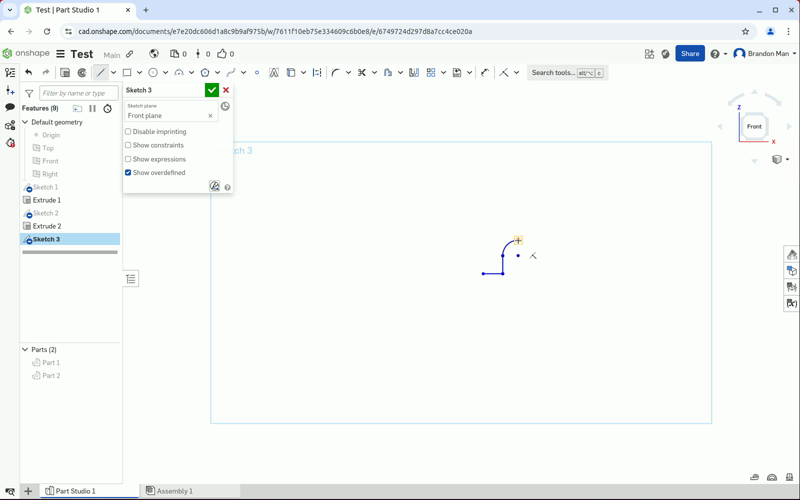
mouse_move(548, 240)
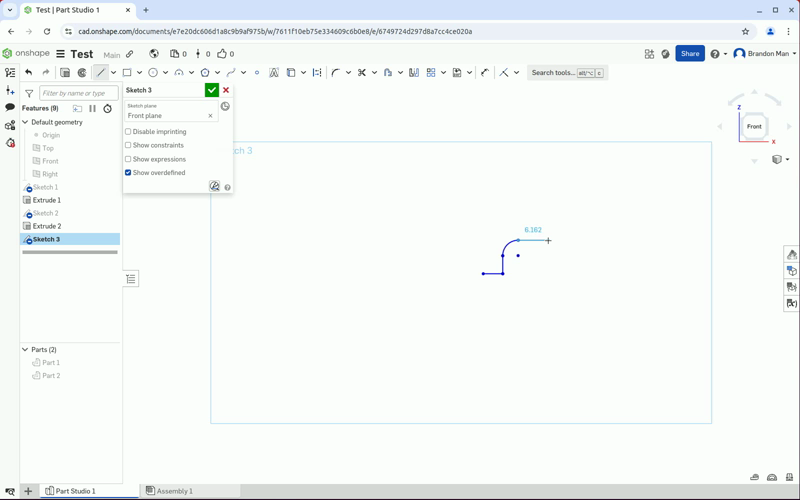
mouse_move(521, 240)
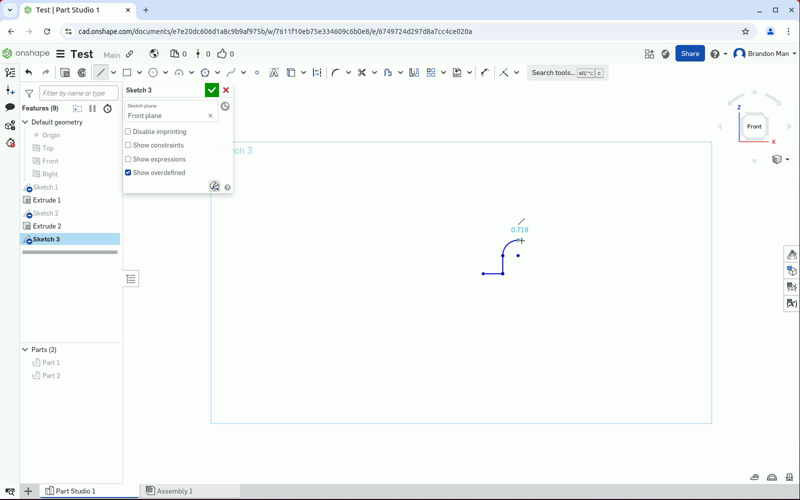
scroll(6)
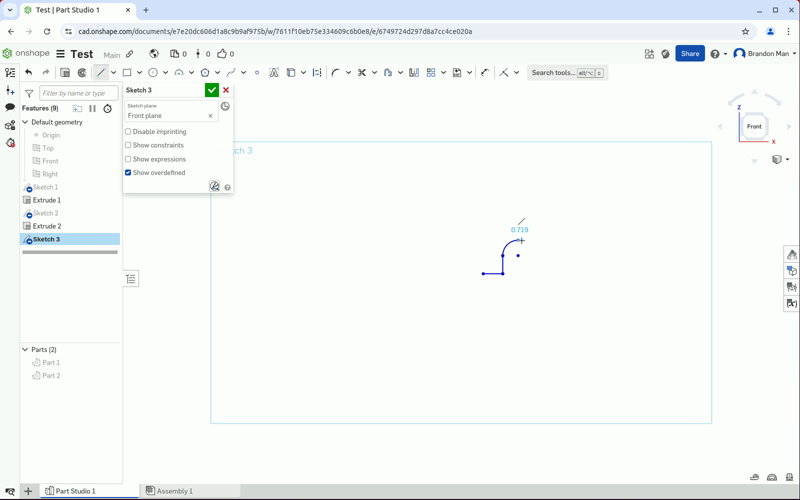
scroll(6)
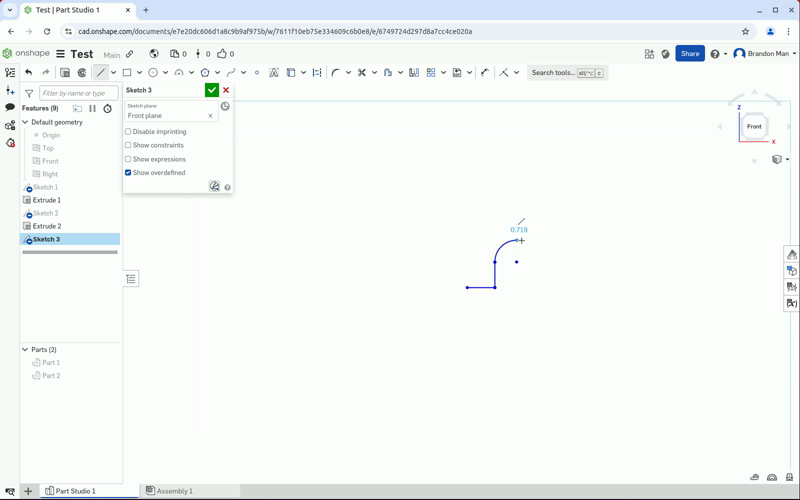
scroll(6)
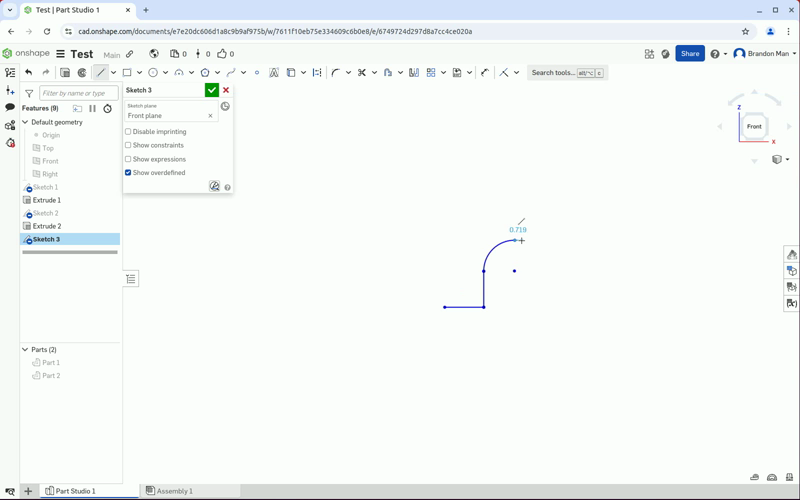
scroll(6)
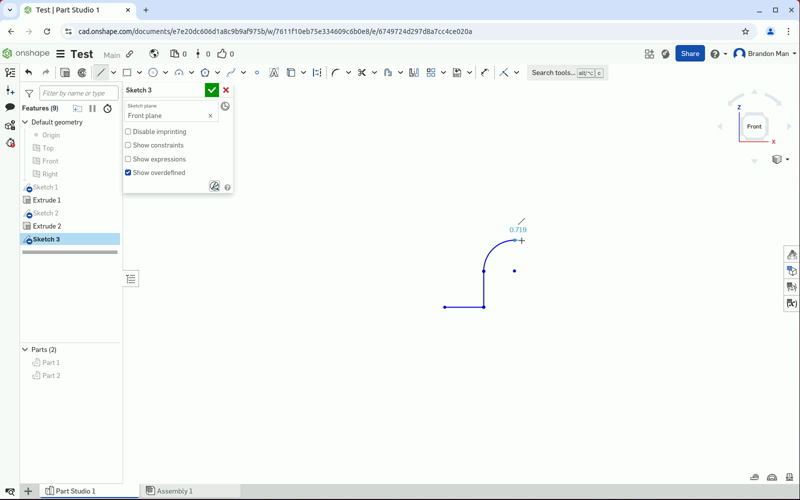
scroll(6)
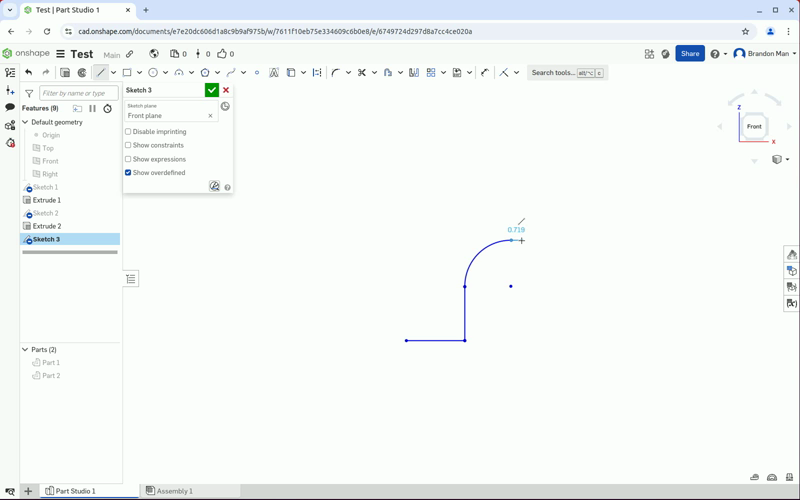
scroll(6)
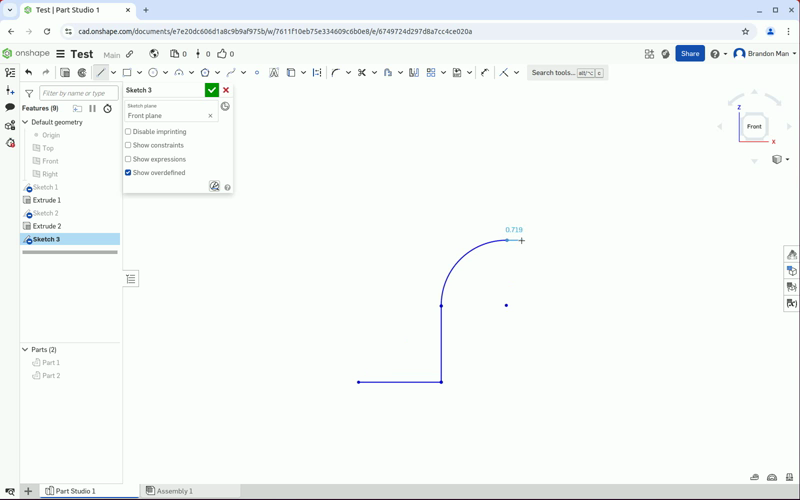
scroll(6)
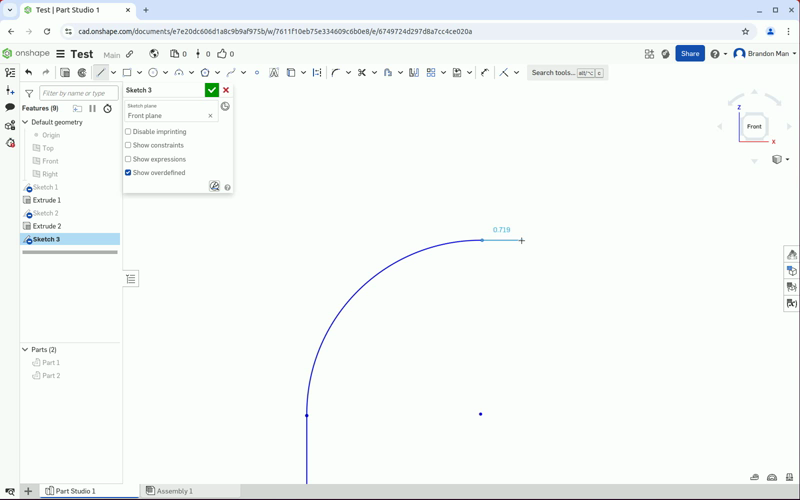
click(521, 240)
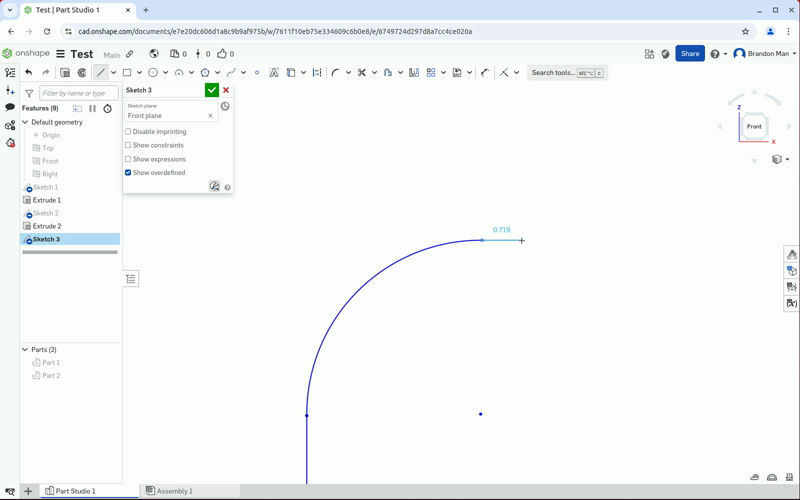
scroll(-6)
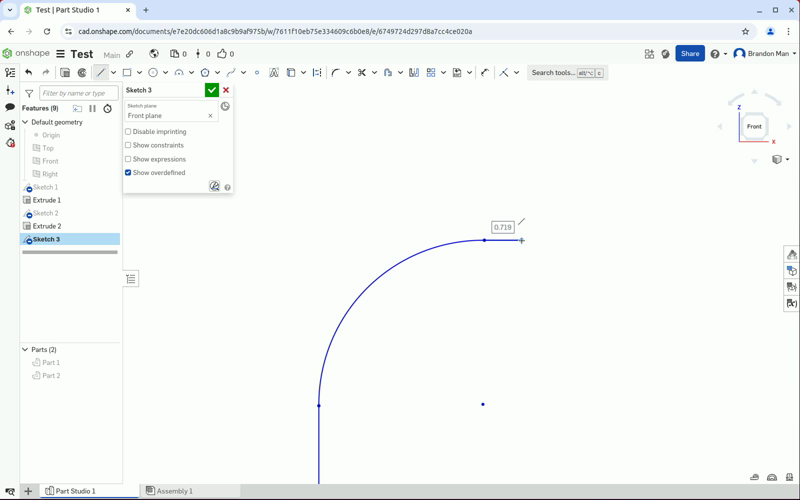
scroll(-6)
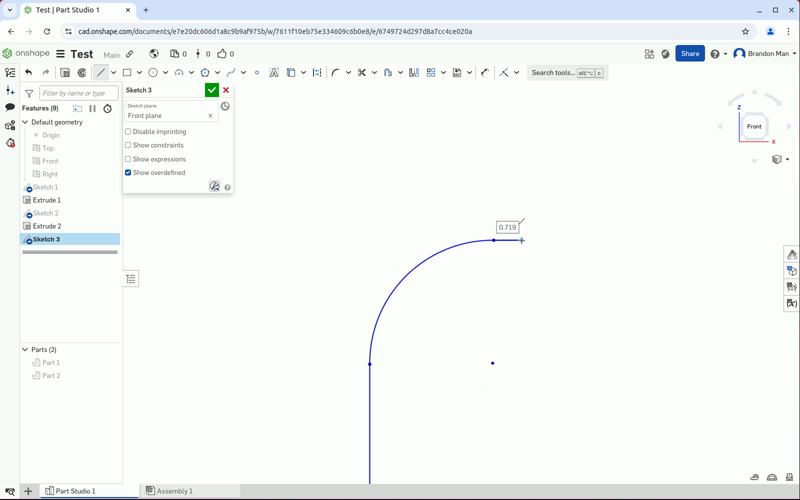
scroll(-6)
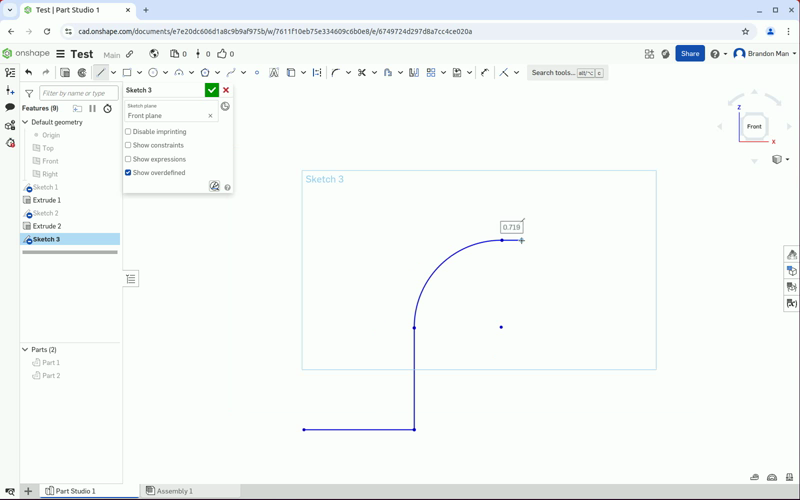
scroll(-6)
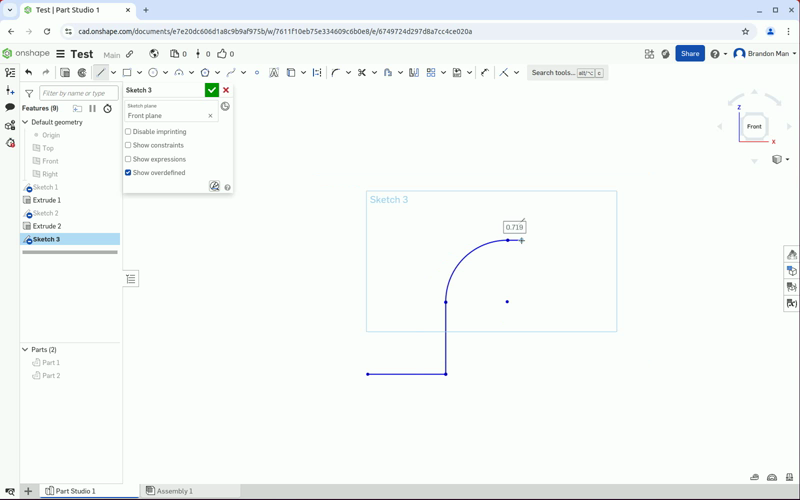
scroll(-6)
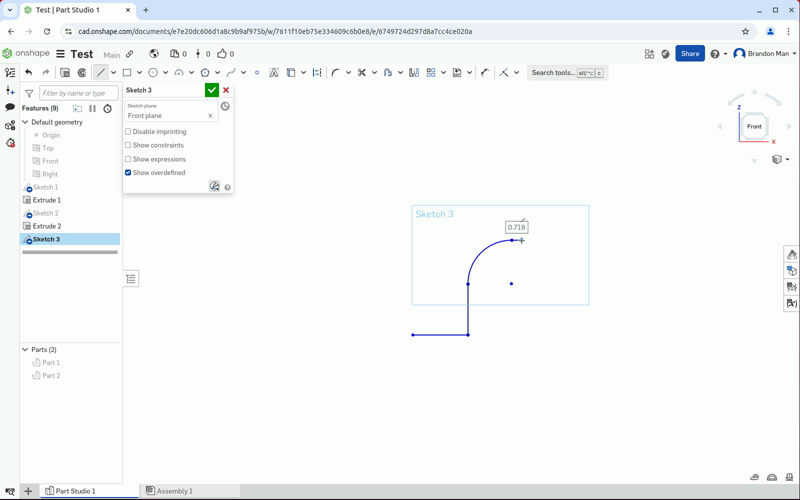
scroll(-6)
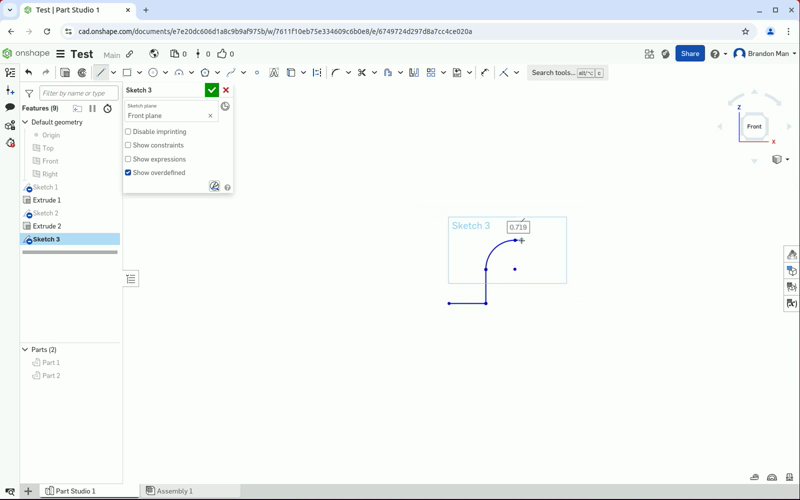
scroll(-6)
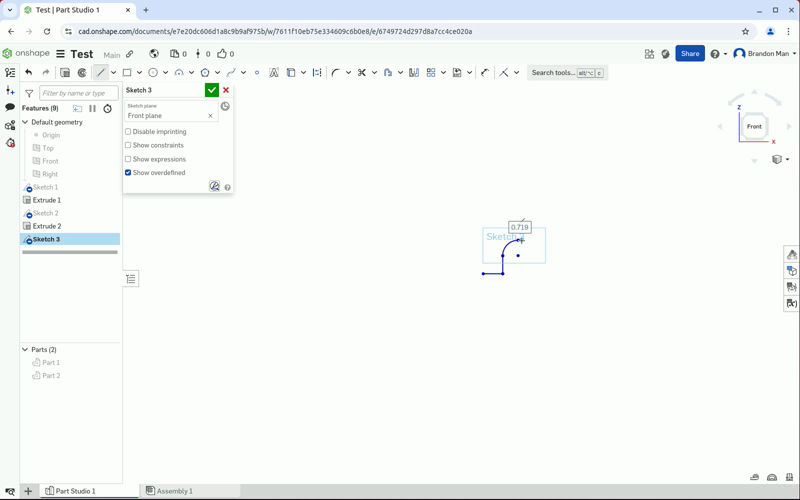
key_up(shift)
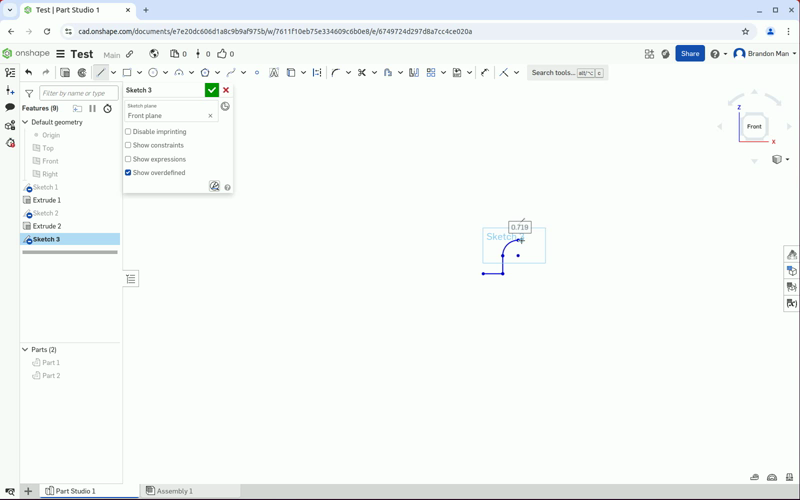
key_down(shift)
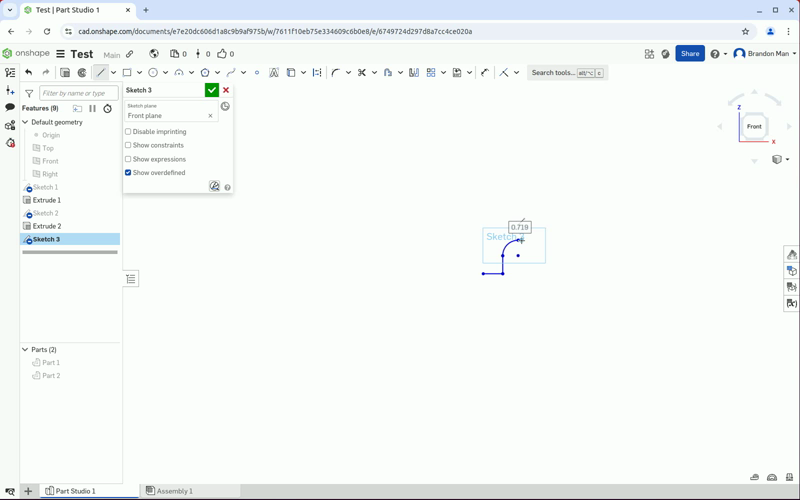
mouse_move(551, 240)
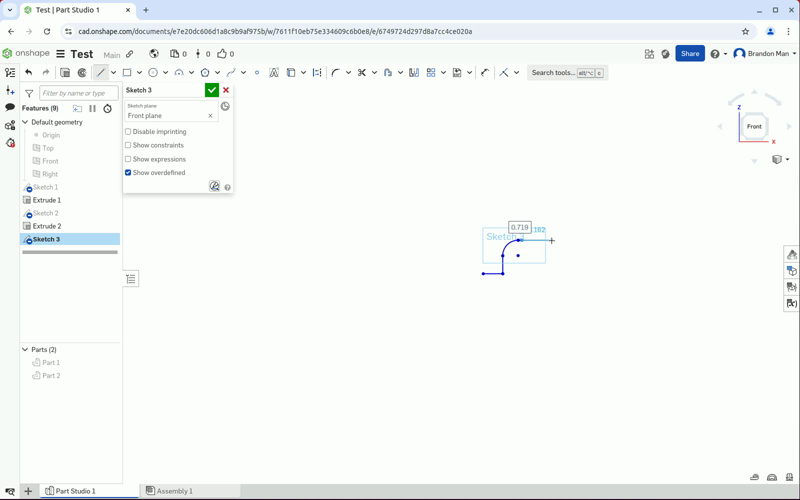
mouse_move(521, 220)
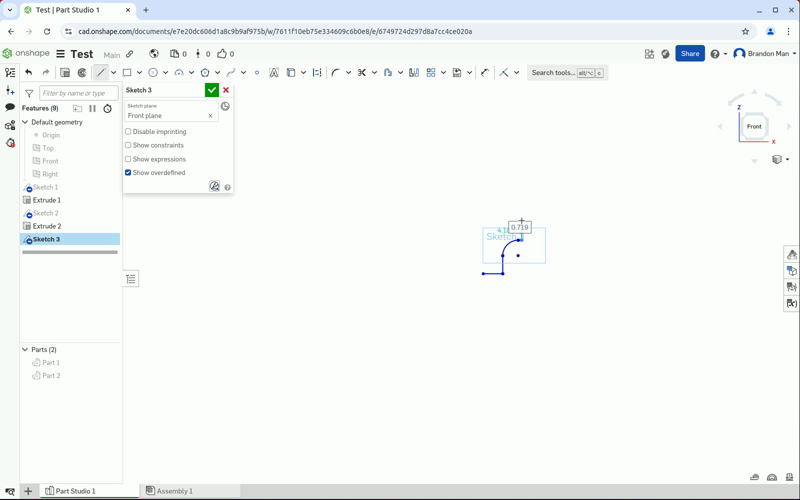
click(521, 220)
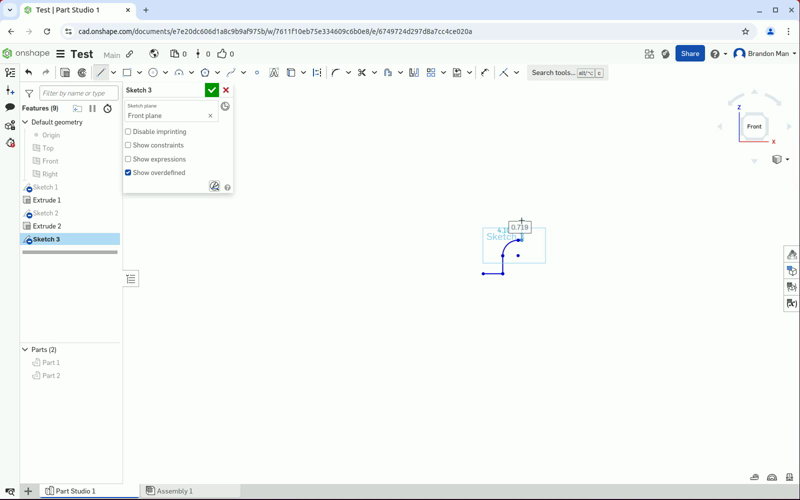
key_up(shift)
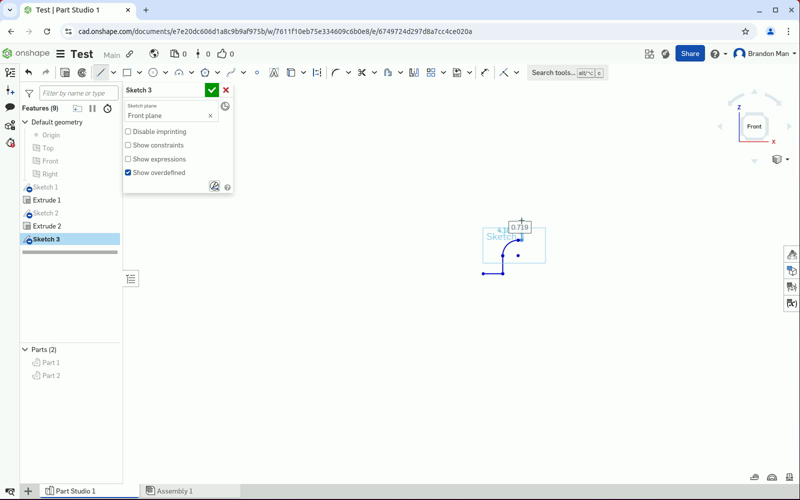
key_down(shift)
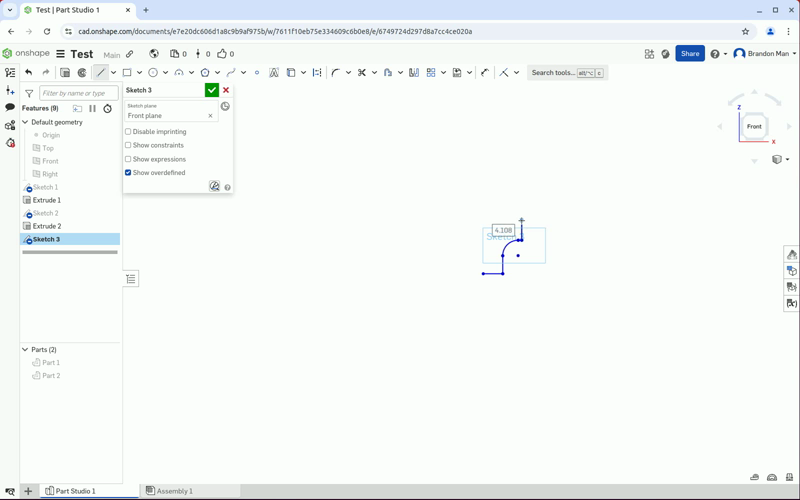
mouse_move(551, 220)
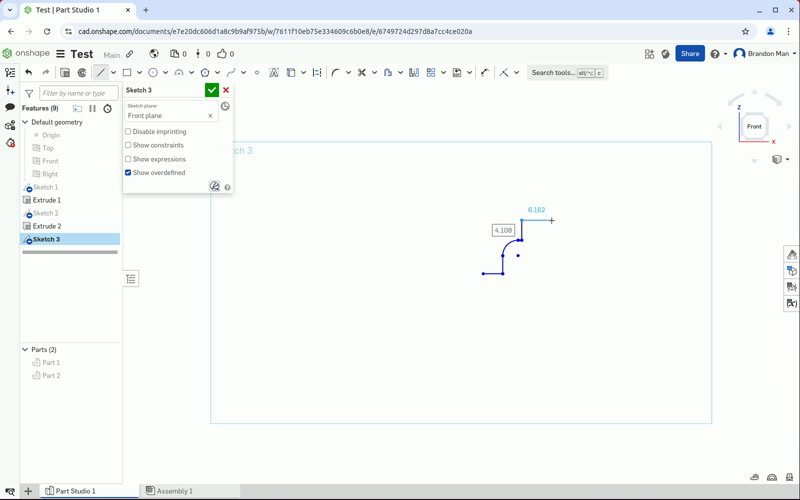
mouse_move(518, 220)
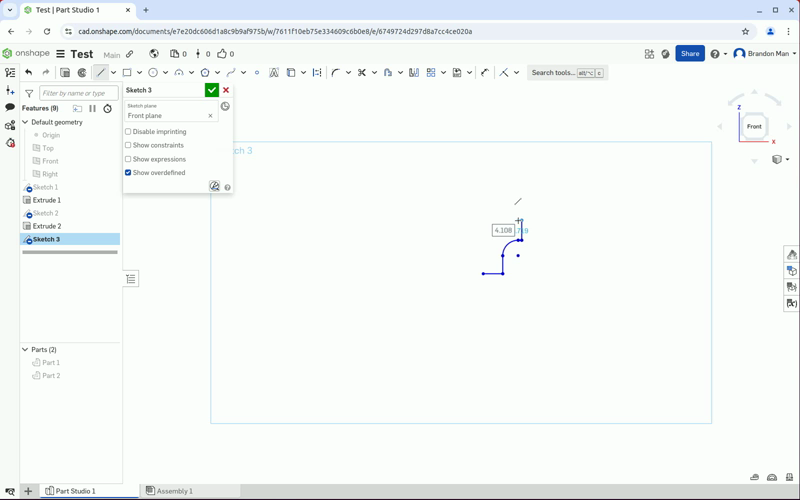
scroll(6)
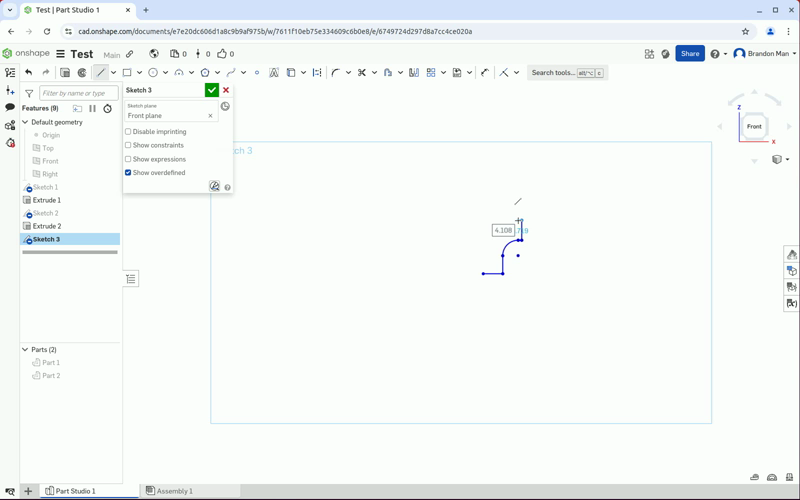
scroll(6)
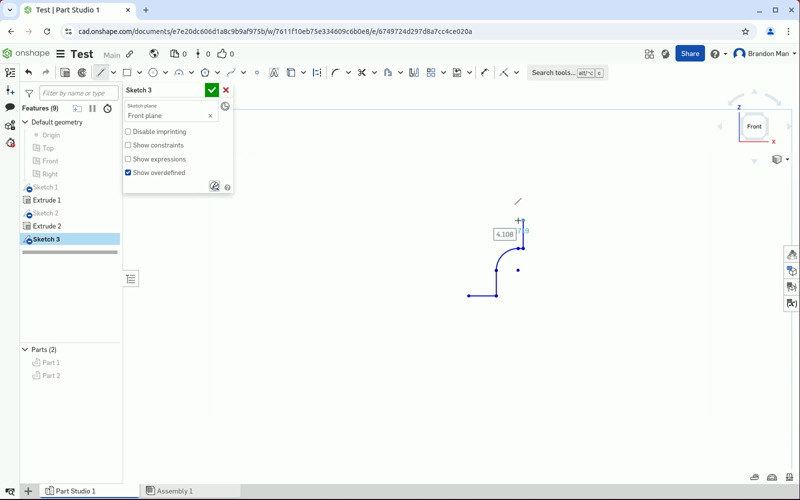
scroll(6)
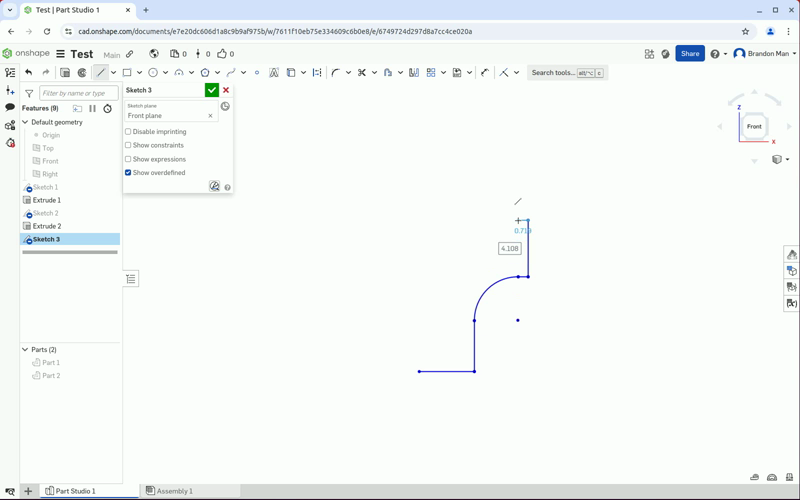
scroll(6)
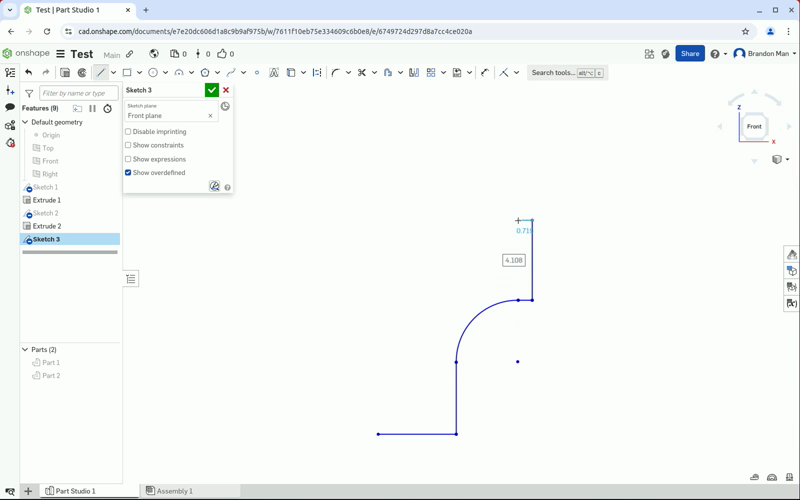
scroll(6)
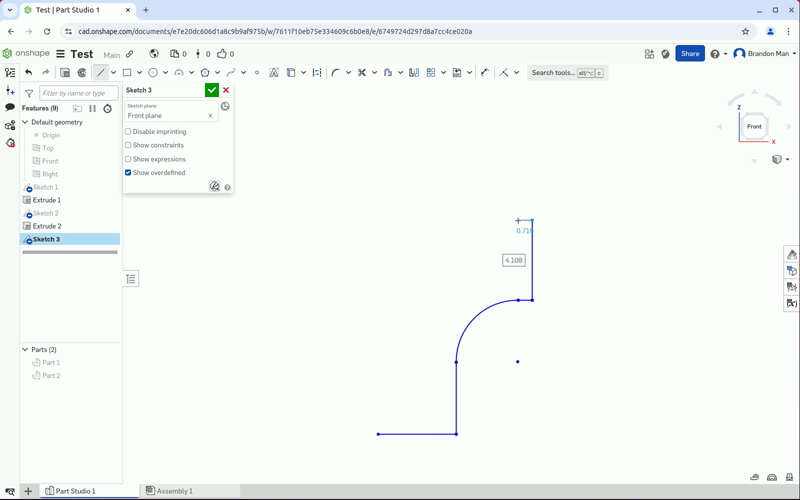
scroll(6)
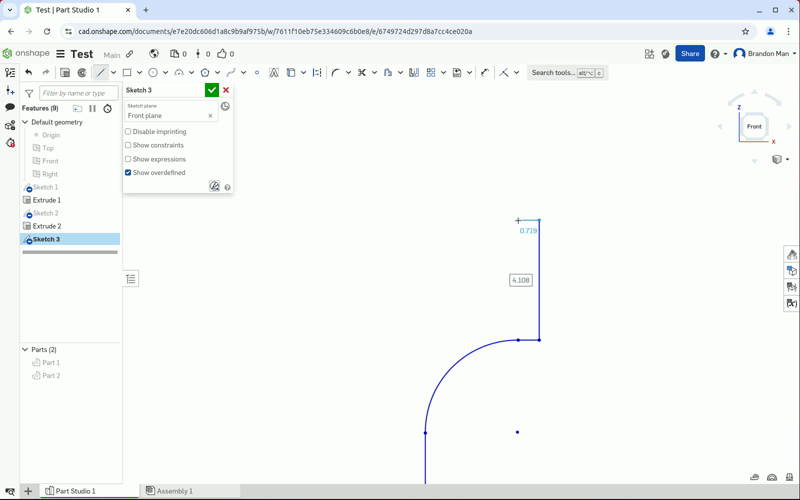
scroll(6)
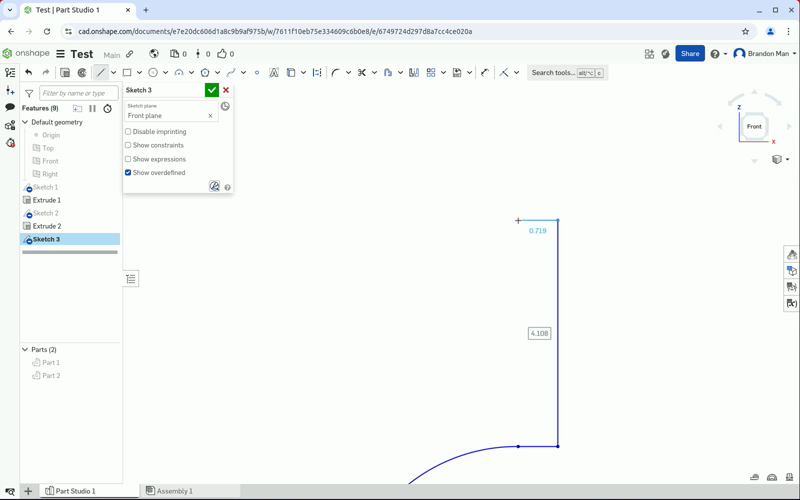
click(518, 220)
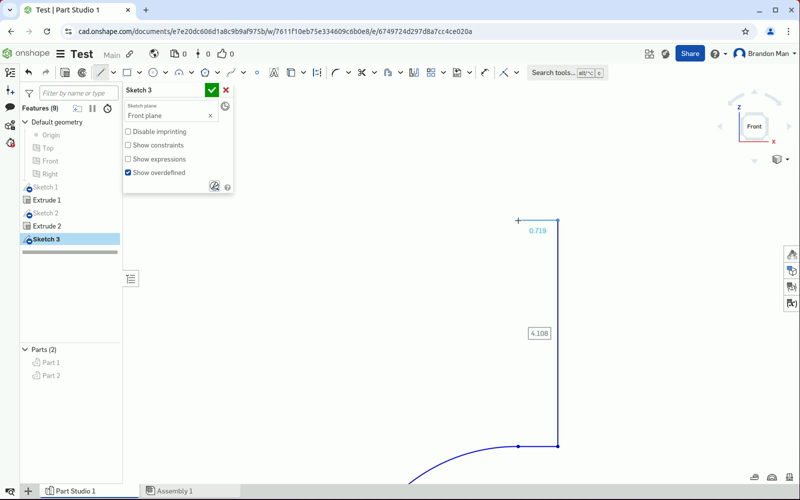
scroll(-6)
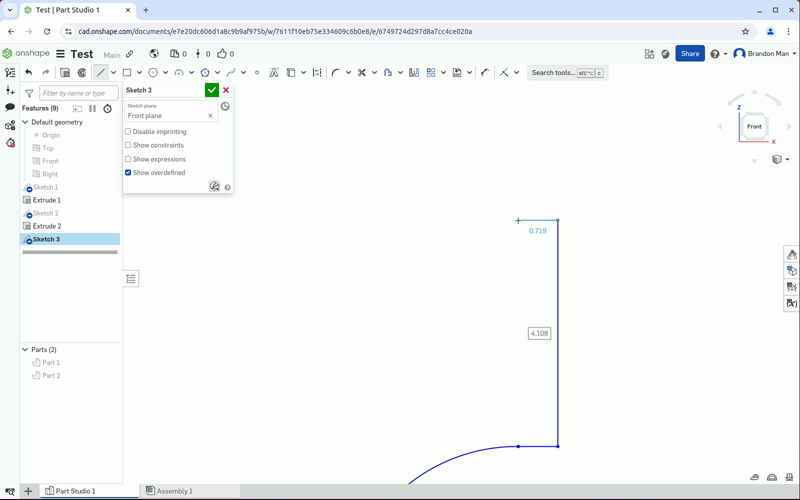
scroll(-6)
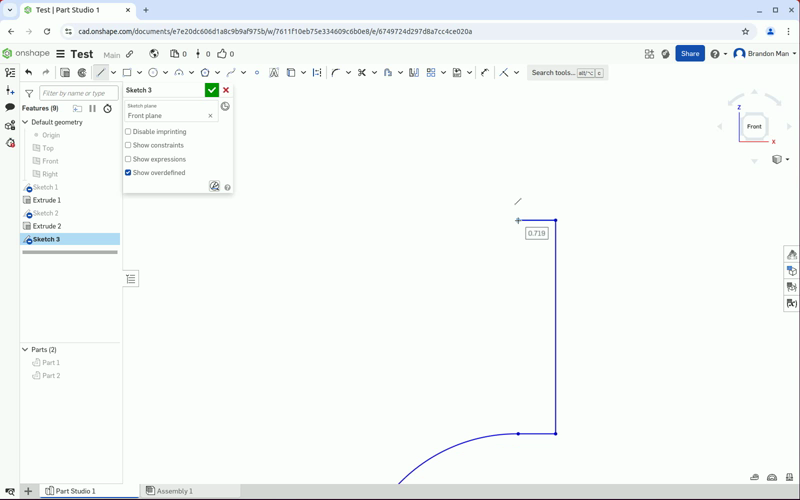
scroll(-6)
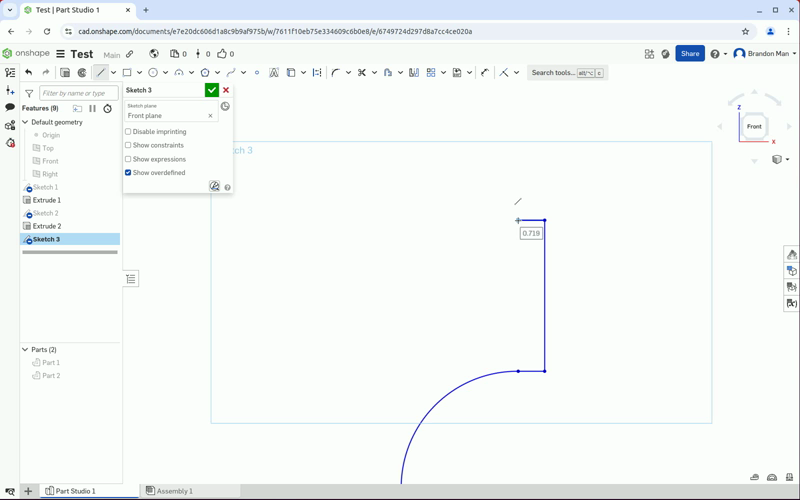
scroll(-6)
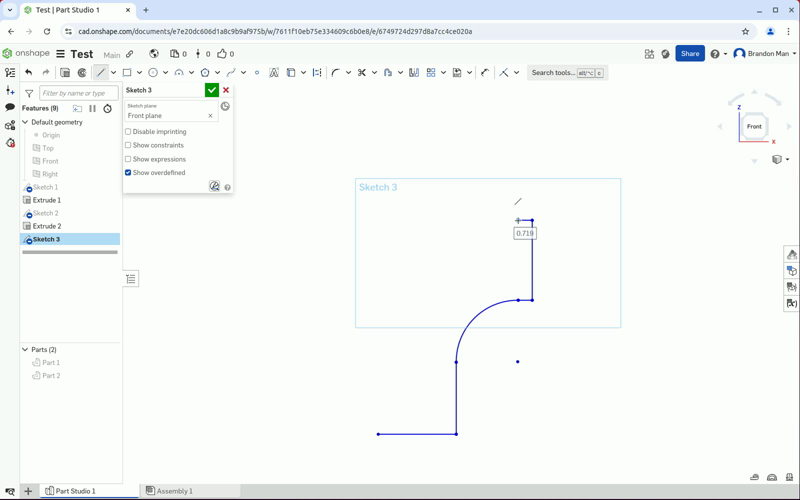
scroll(-6)
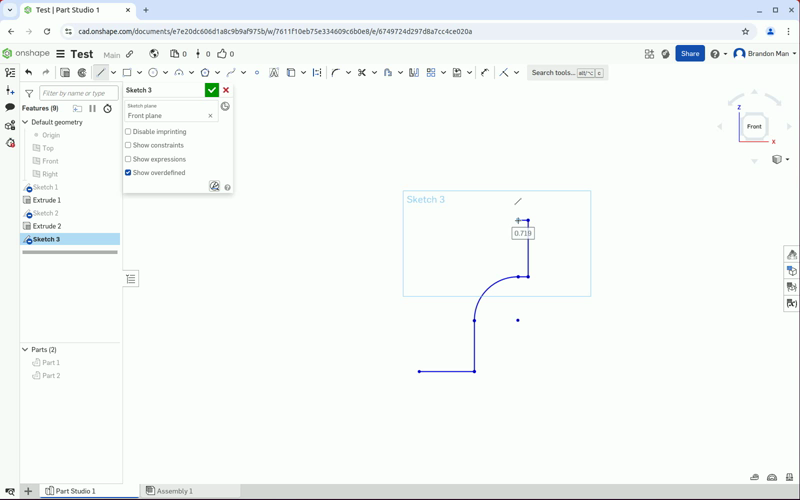
scroll(-6)
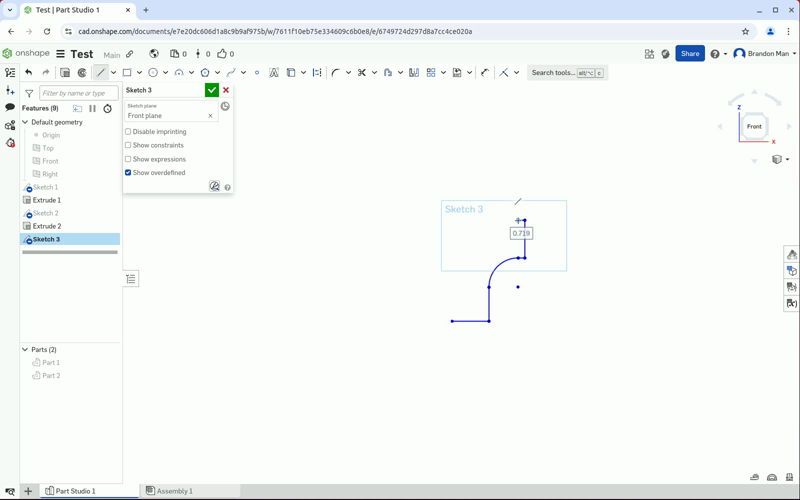
scroll(-6)
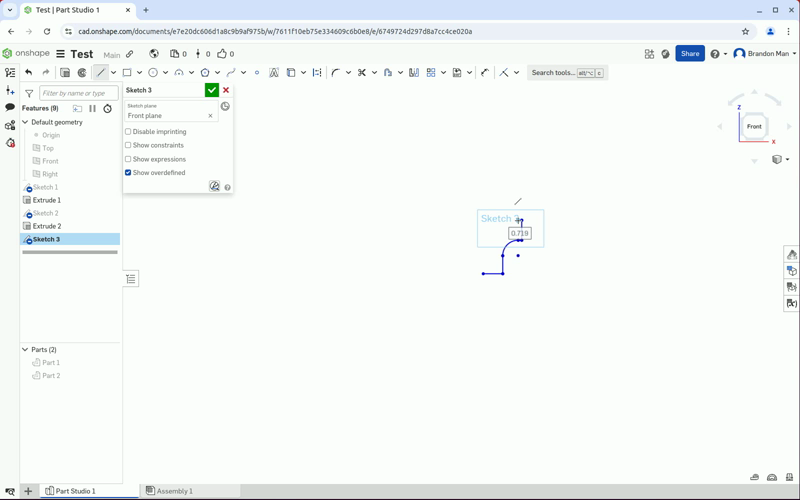
key_up(shift)
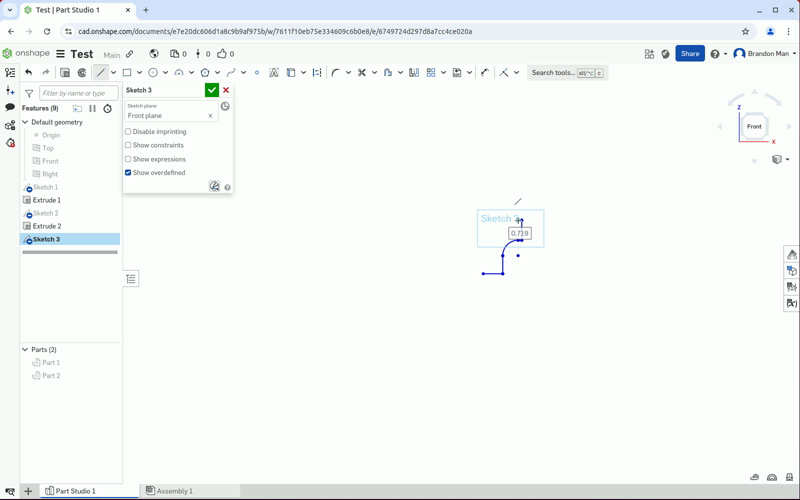
key(esc)
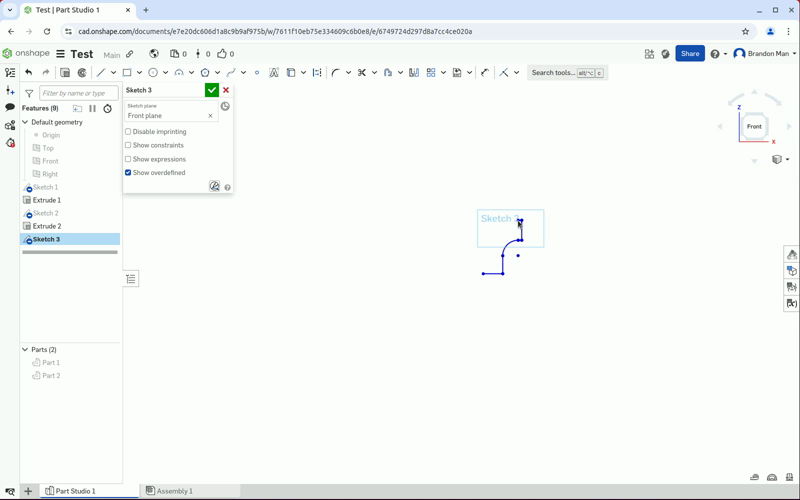
key(a)
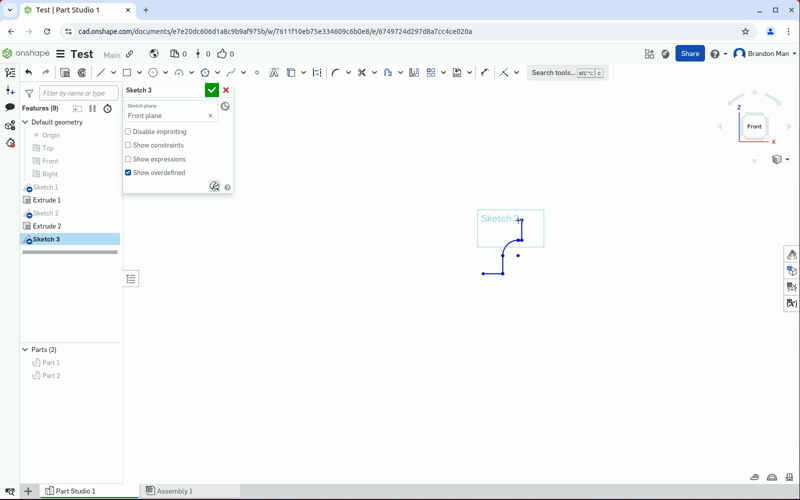
mouse_move(518, 220)
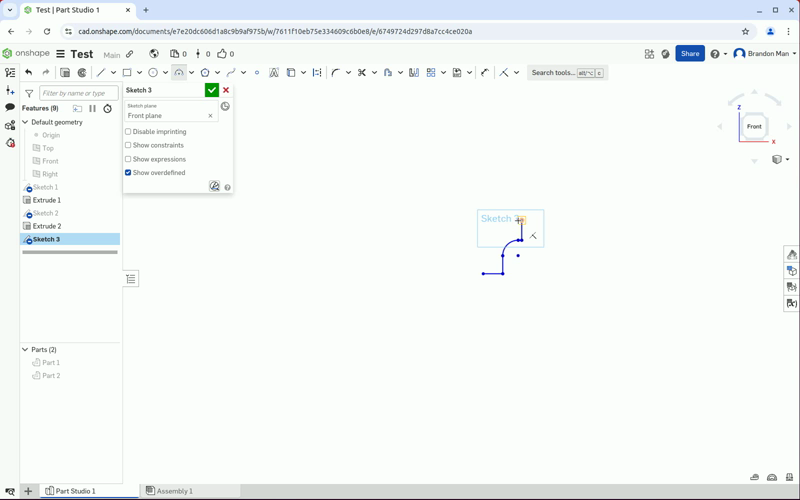
scroll(6)
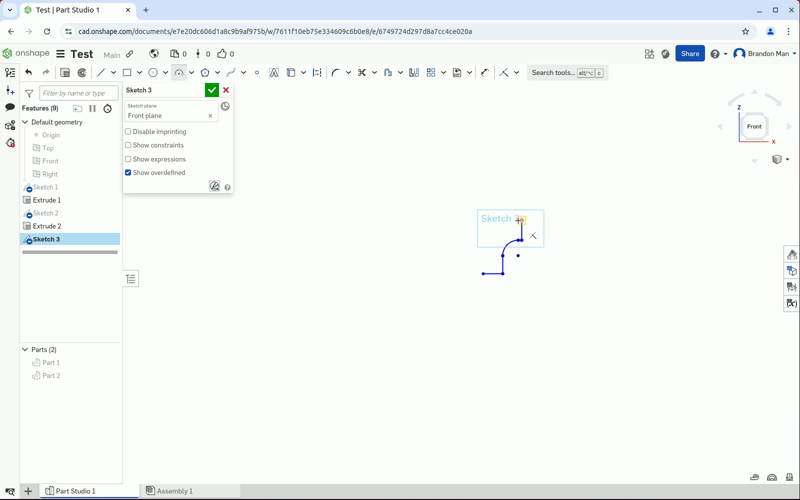
scroll(6)
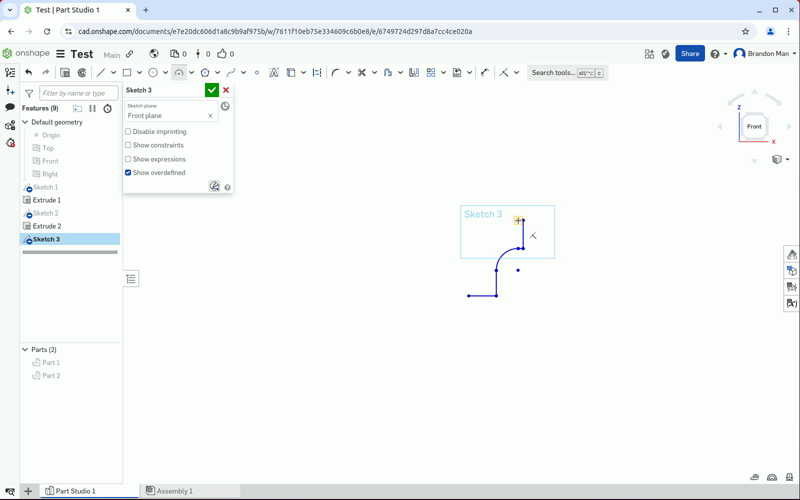
scroll(6)
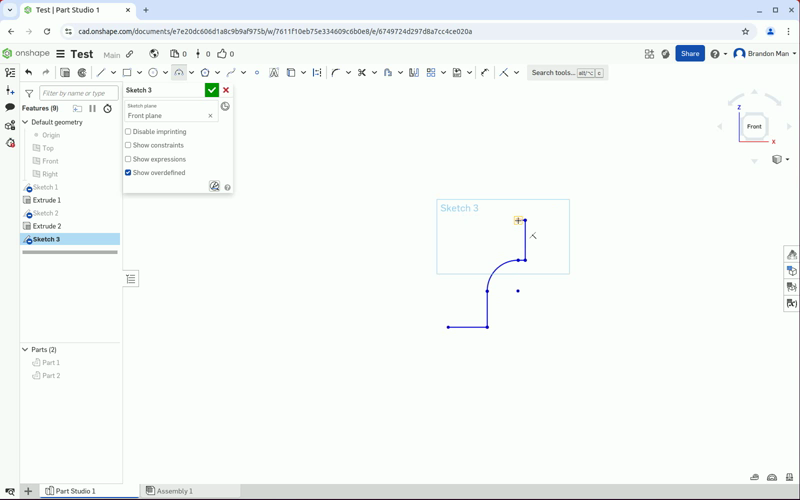
scroll(6)
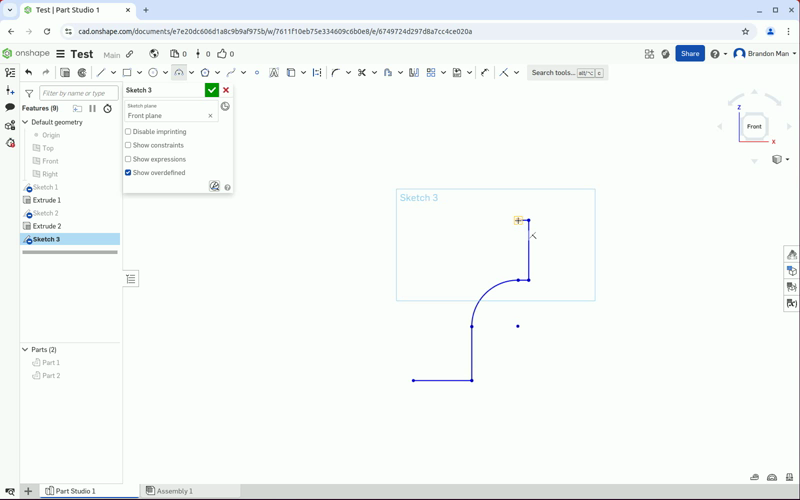
scroll(6)
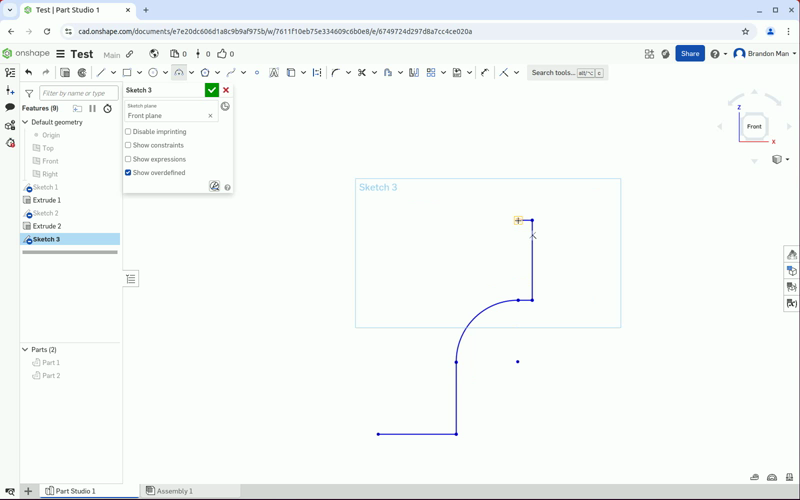
scroll(6)
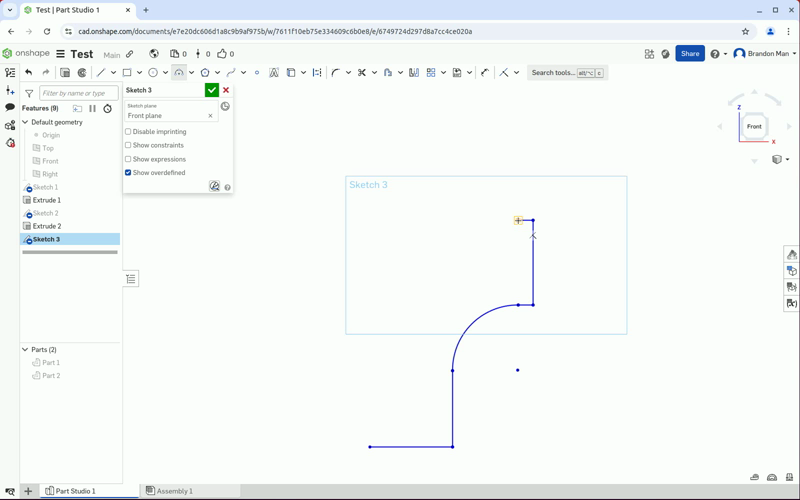
scroll(6)
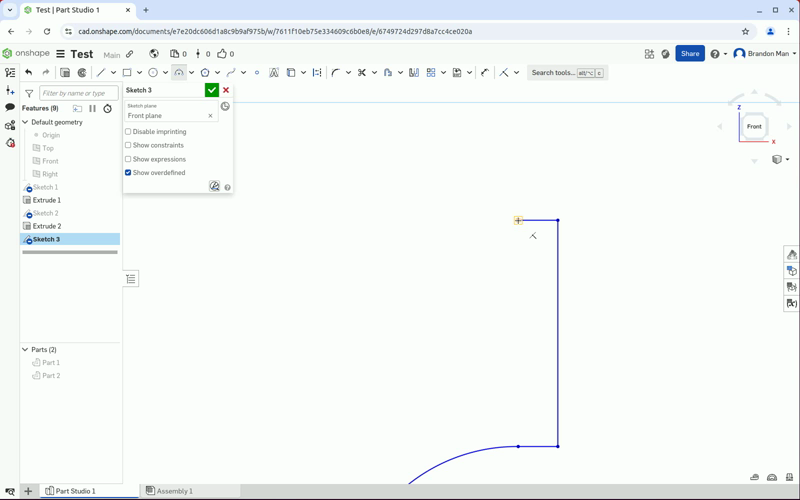
click(518, 220)
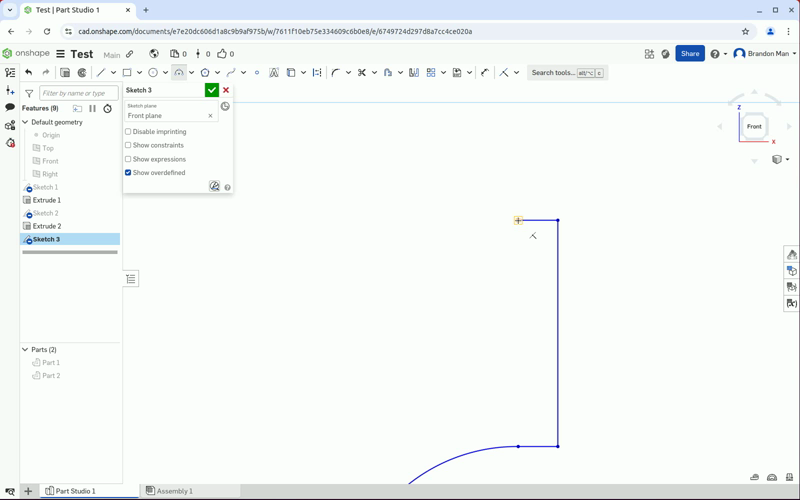
scroll(-6)
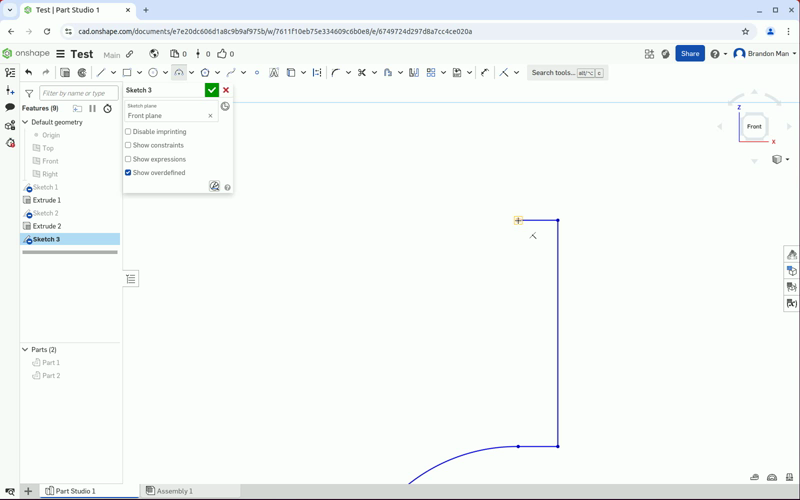
scroll(-6)
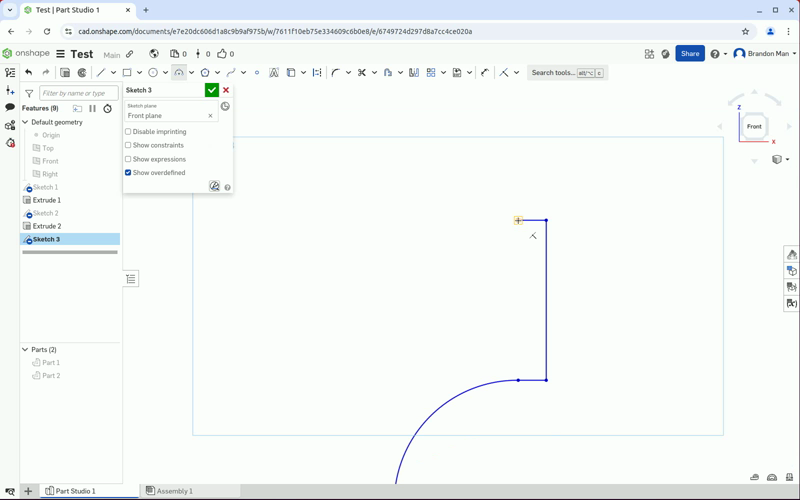
scroll(-6)
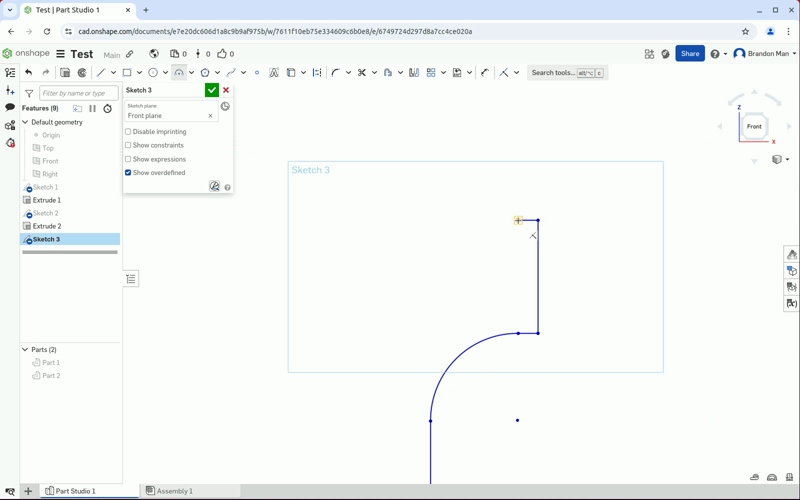
scroll(-6)
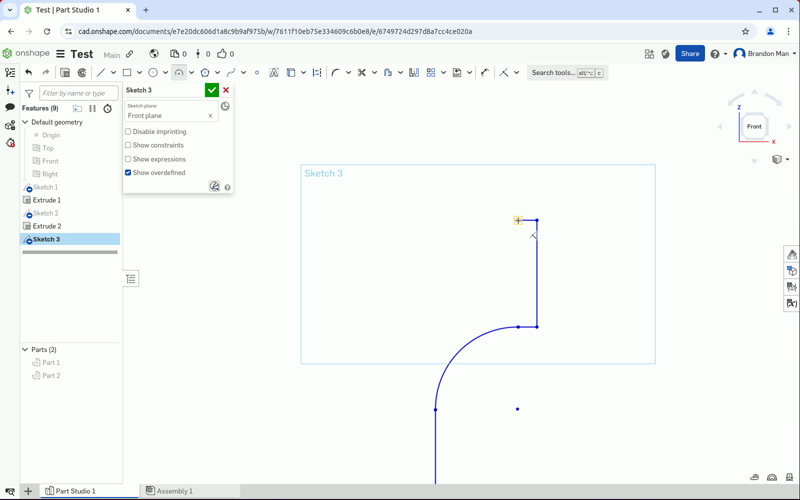
scroll(-6)
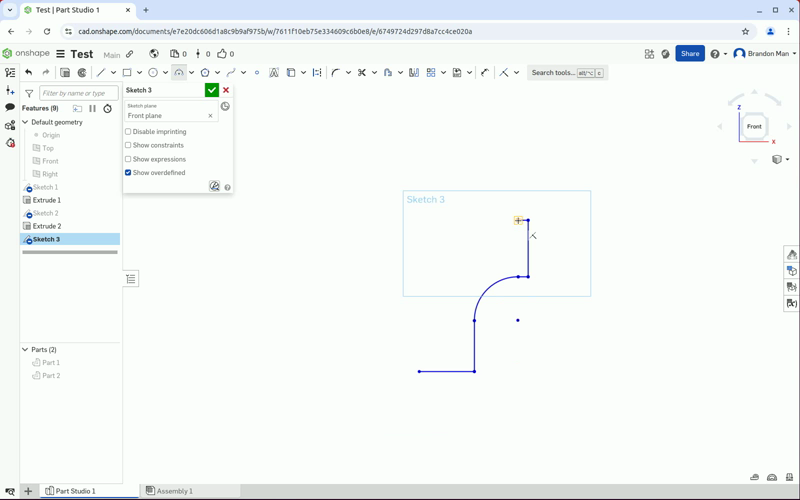
scroll(-6)
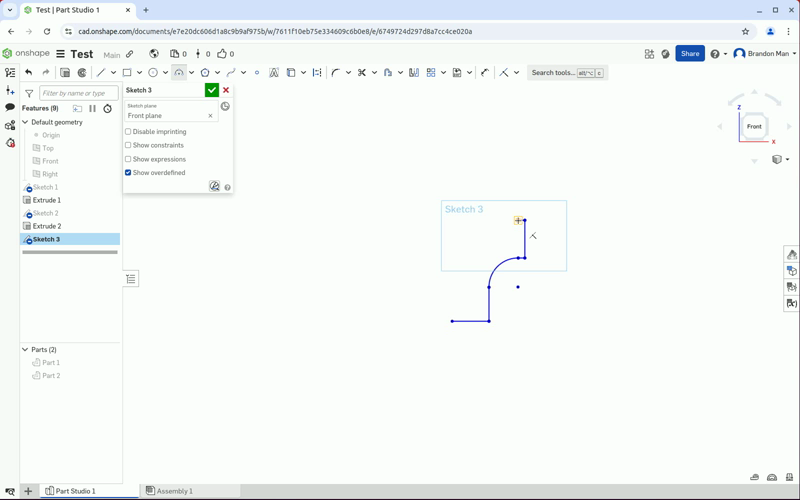
scroll(-6)
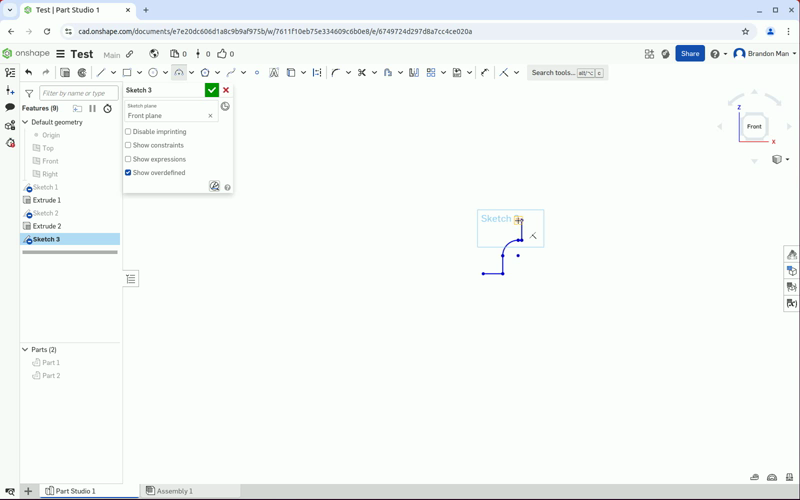
key_down(shift)
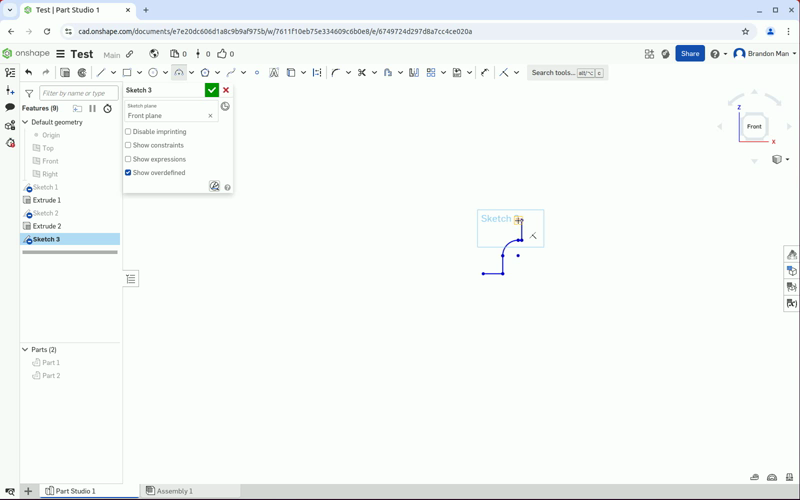
mouse_move(483, 255)
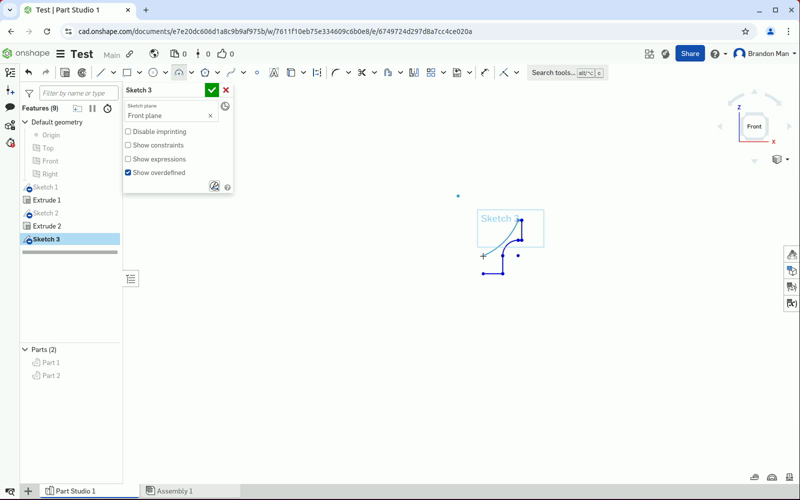
click(483, 255)
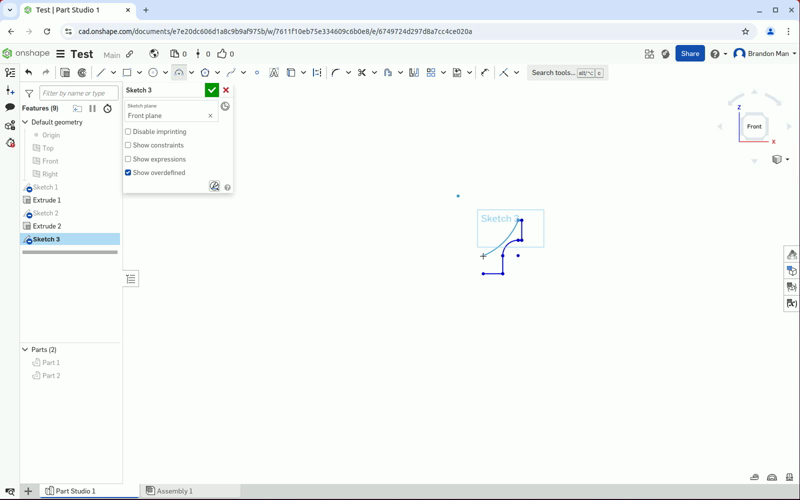
mouse_move(493, 230)
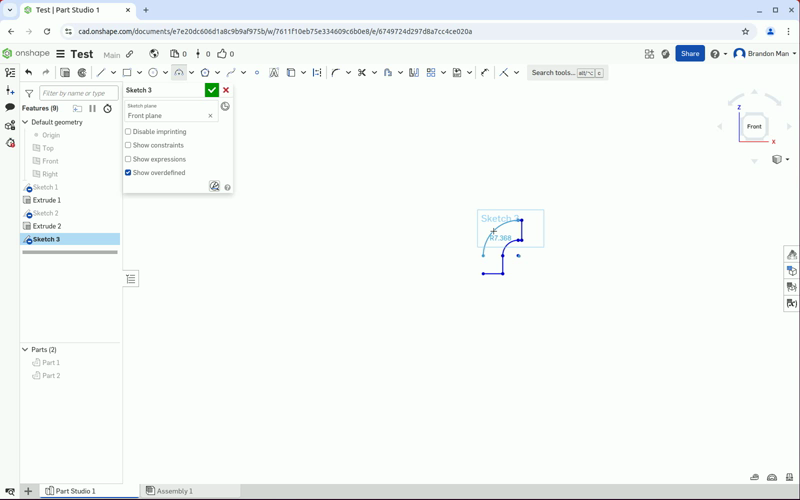
click(493, 230)
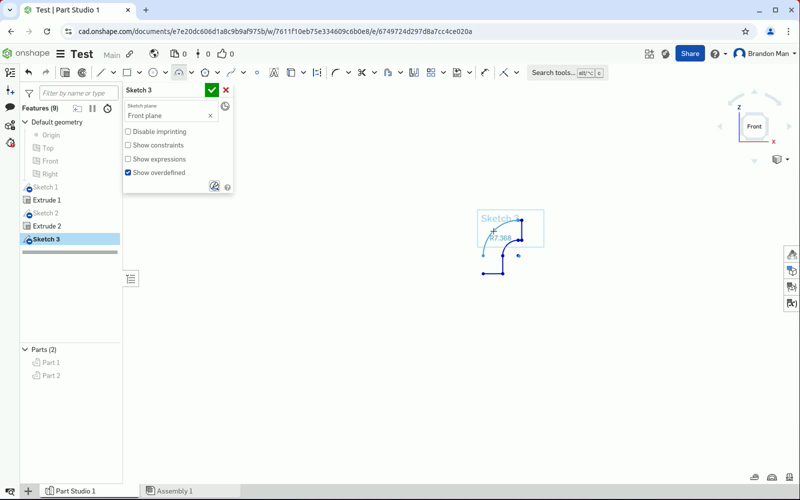
key_up(shift)
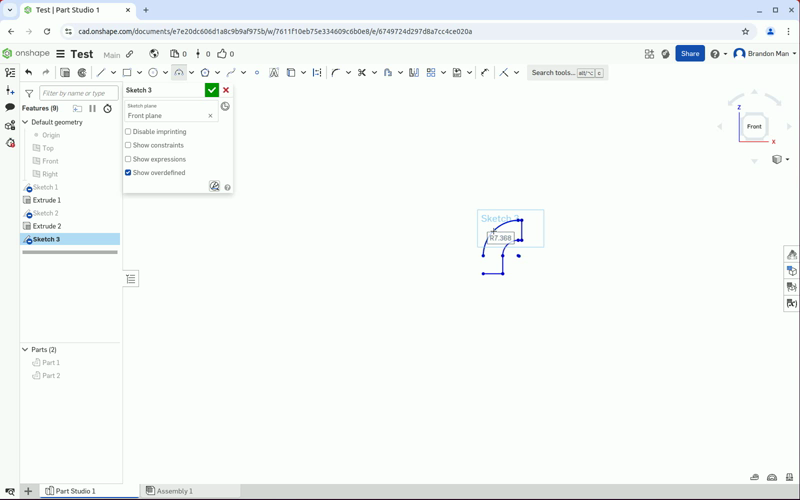
key(esc)
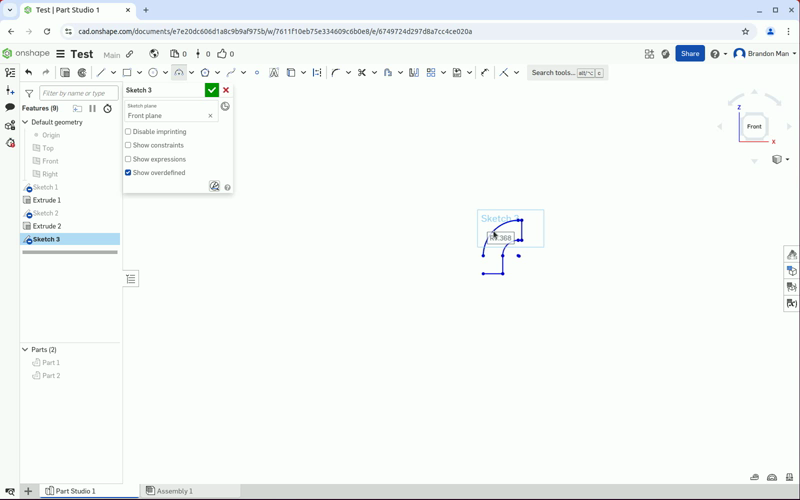
key(l)
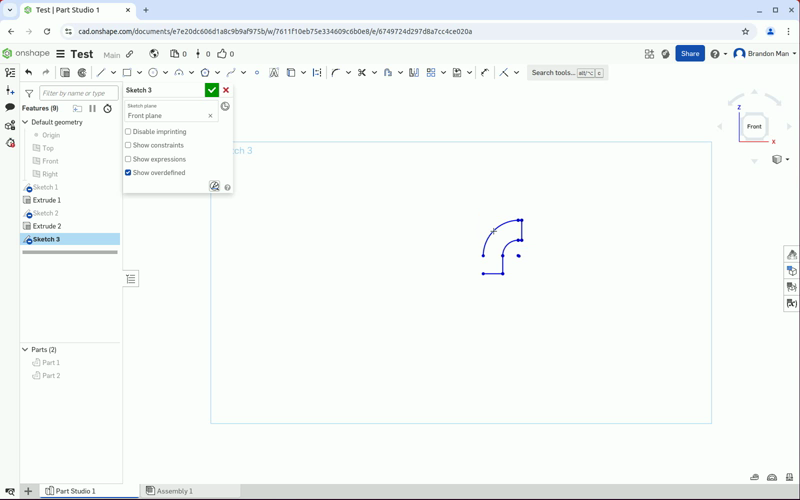
mouse_move(483, 255)
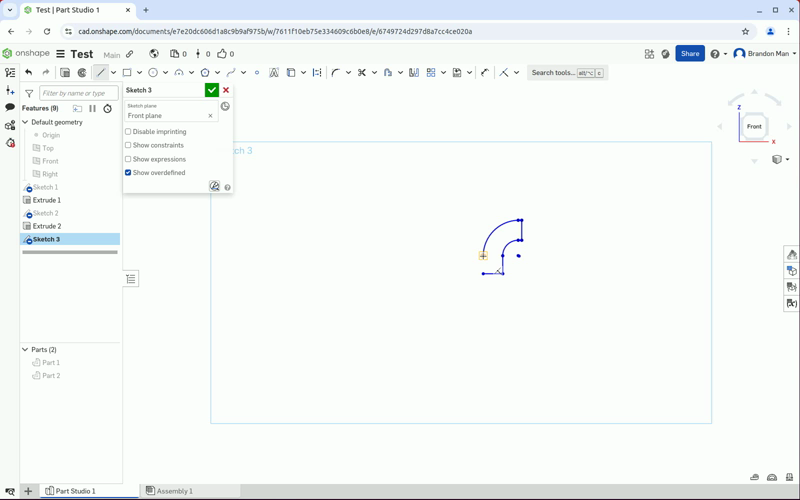
click(483, 255)
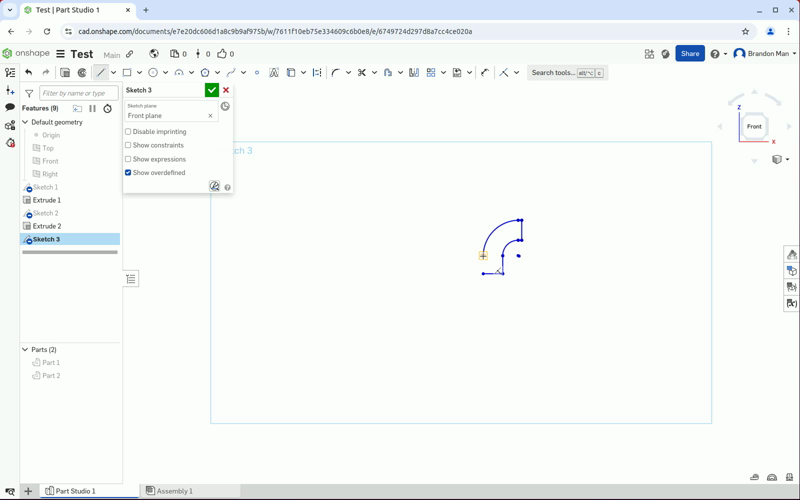
mouse_move(513, 255)
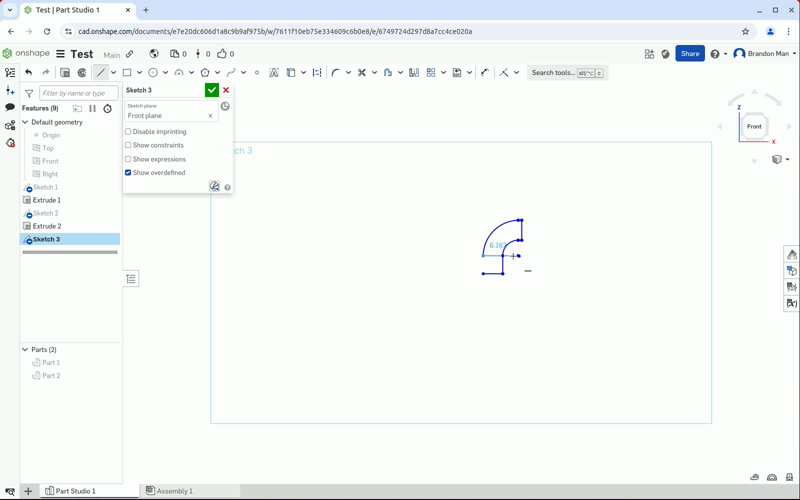
key_down(shift)
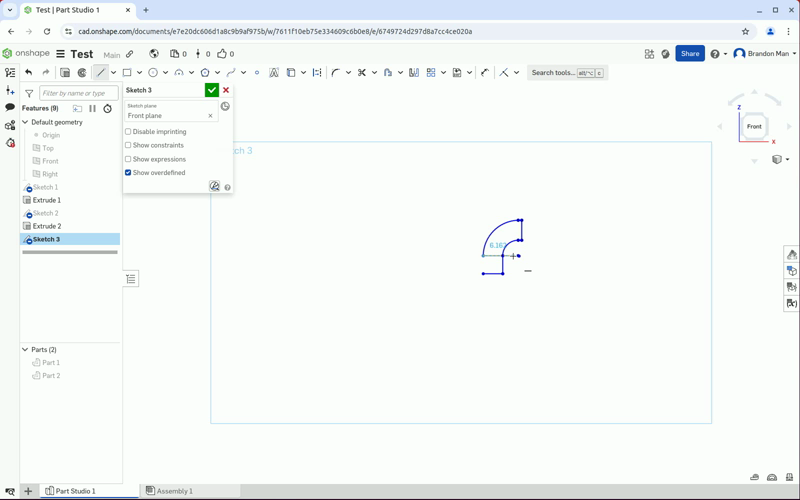
mouse_move(483, 273)
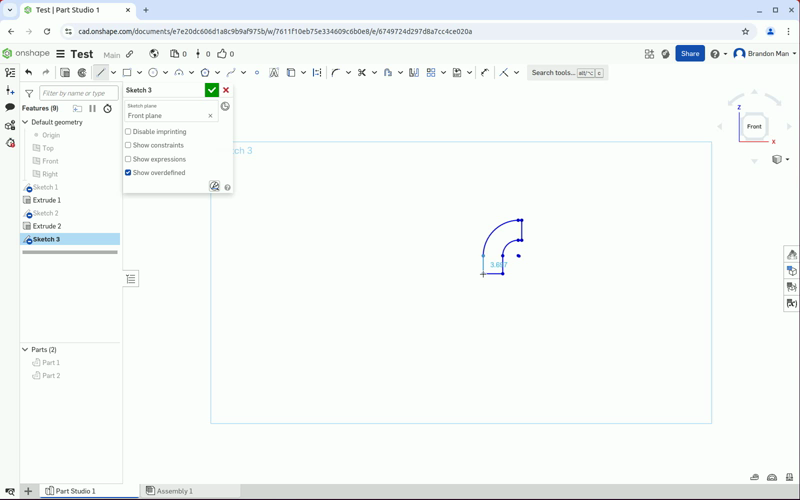
key_up(shift)
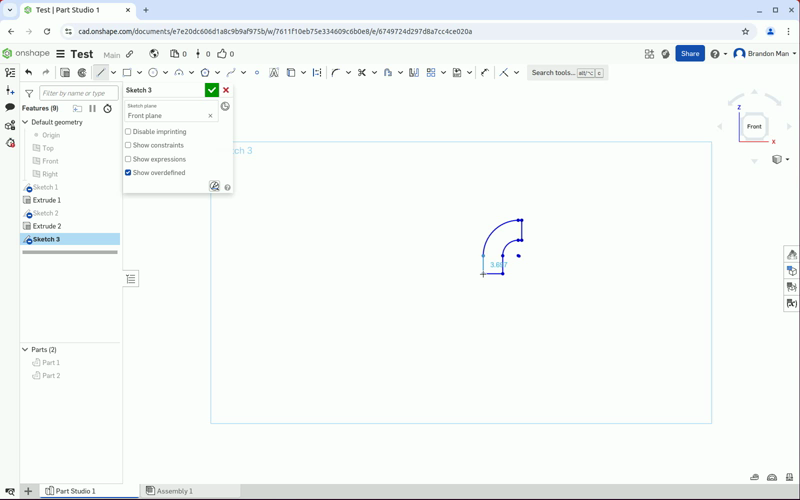
click(483, 273)
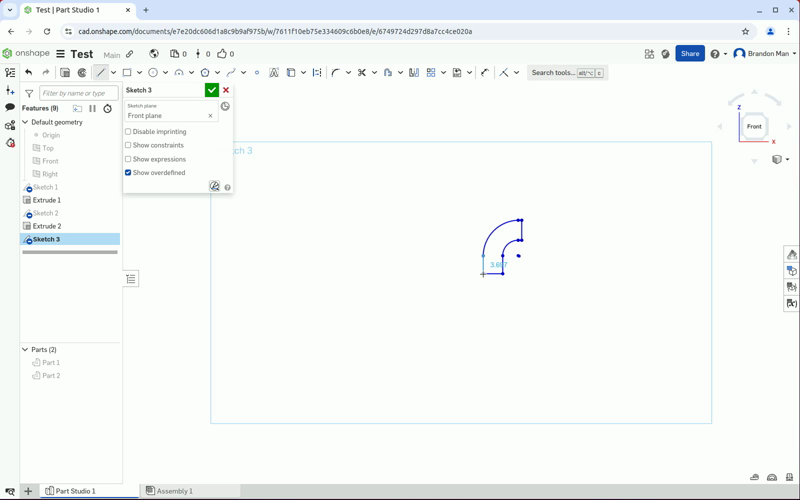
key(esc)
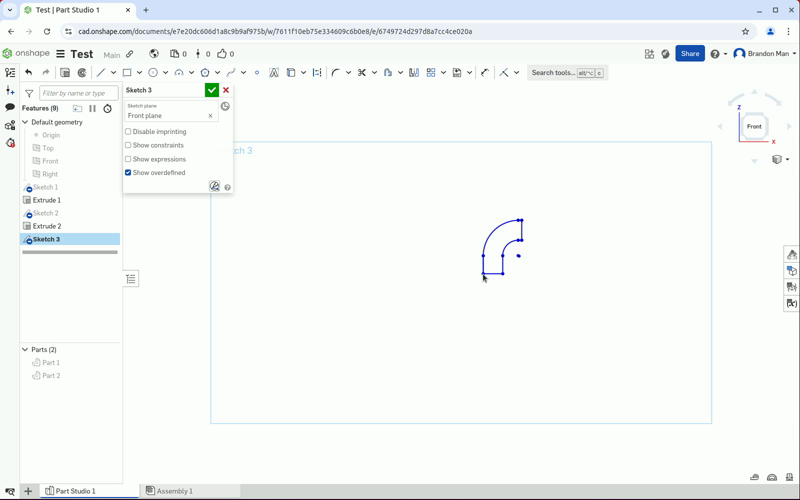
mouse_move(520, 230)
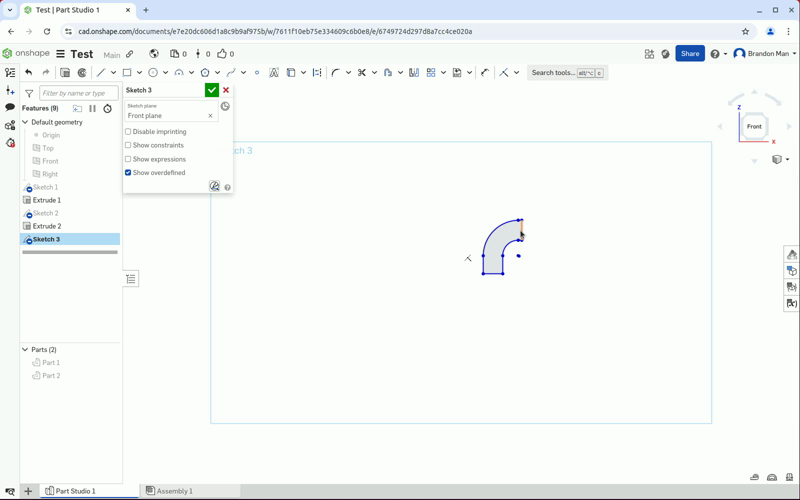
scroll(6)
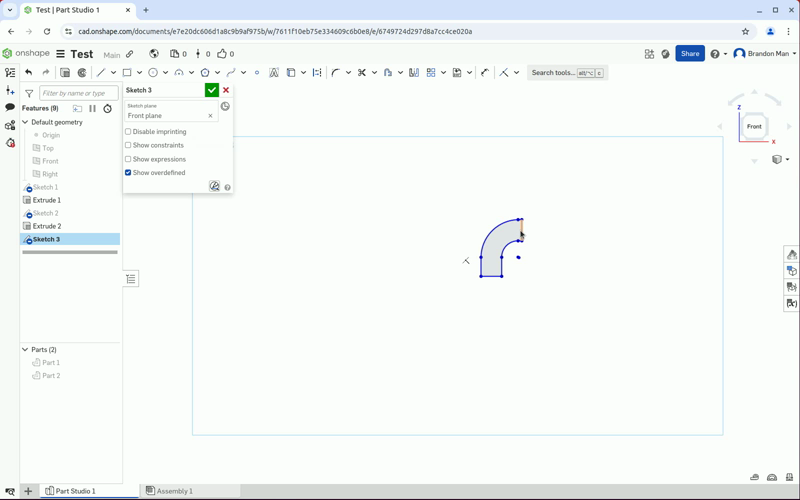
scroll(6)
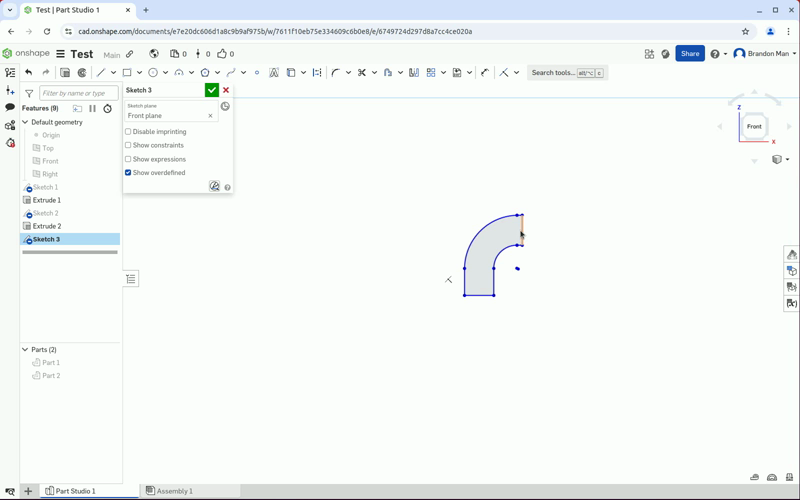
scroll(6)
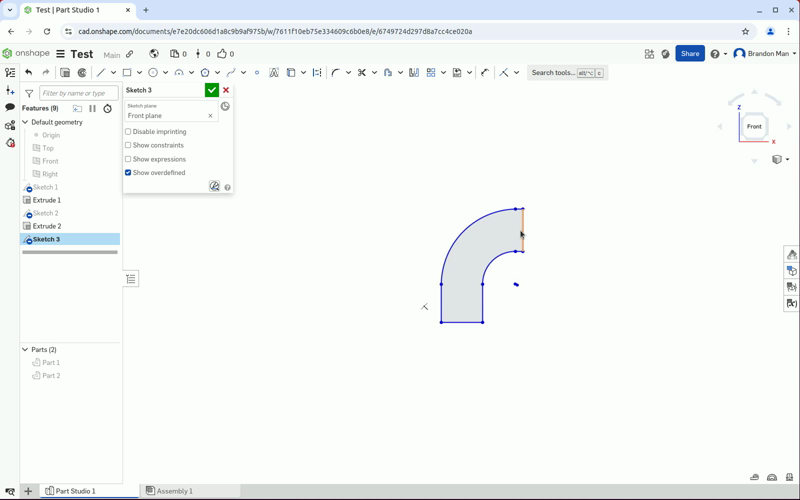
scroll(6)
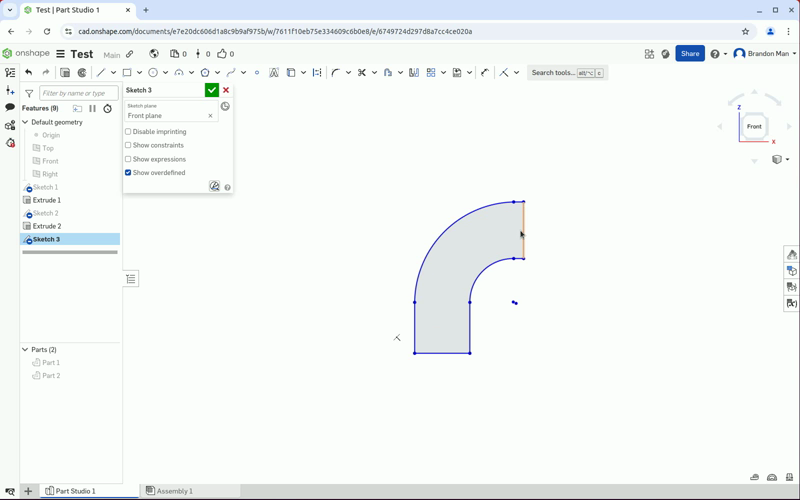
scroll(6)
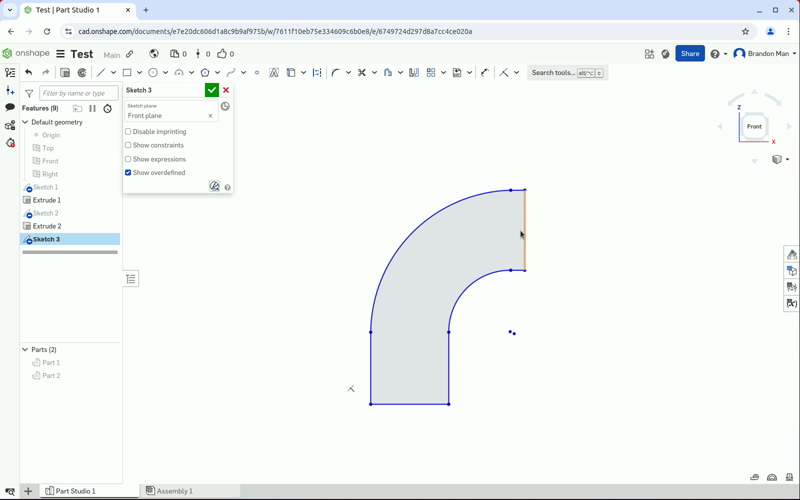
scroll(6)
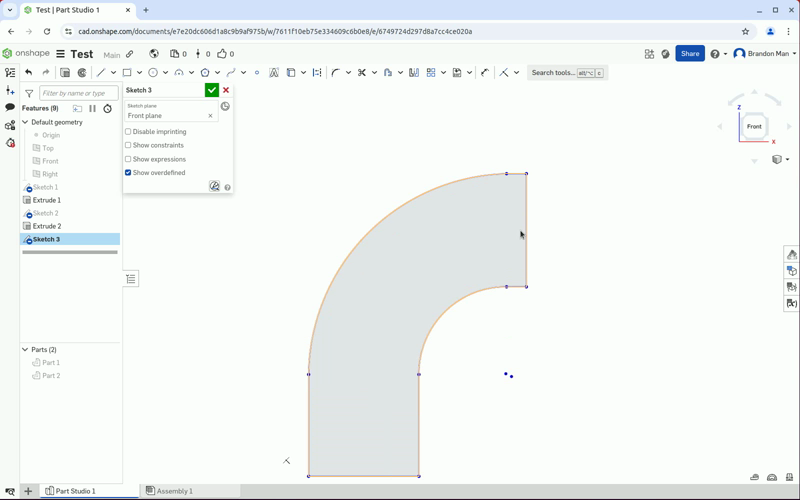
scroll(6)
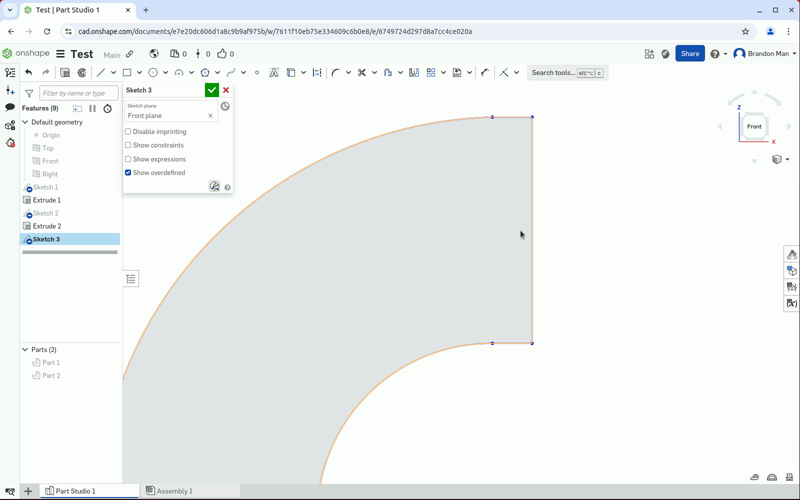
click(520, 230)
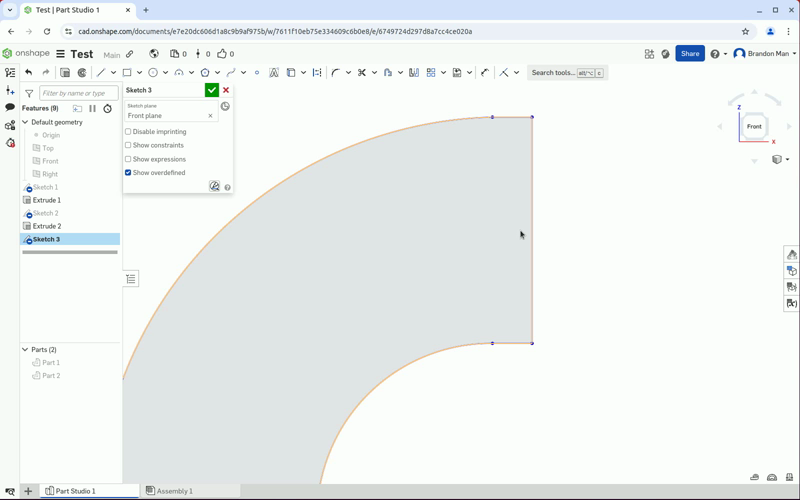
scroll(-6)
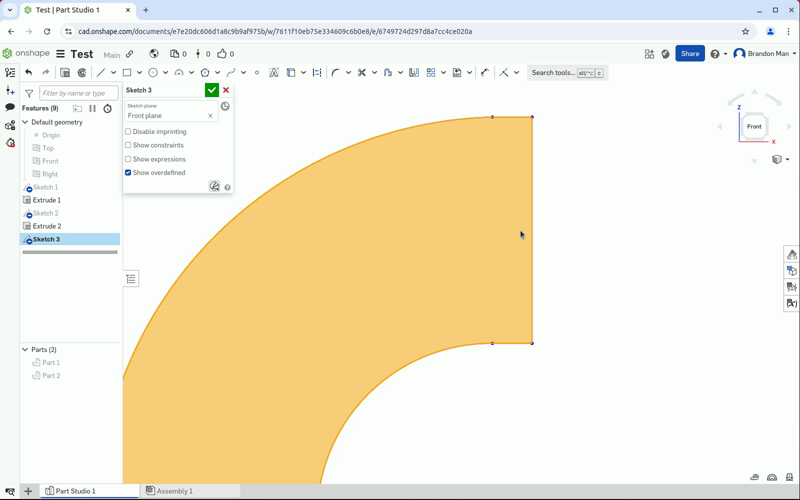
scroll(-6)
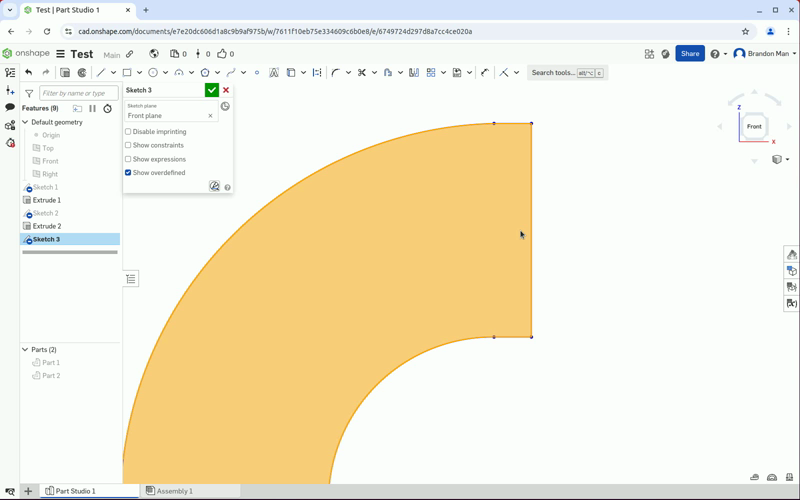
scroll(-6)
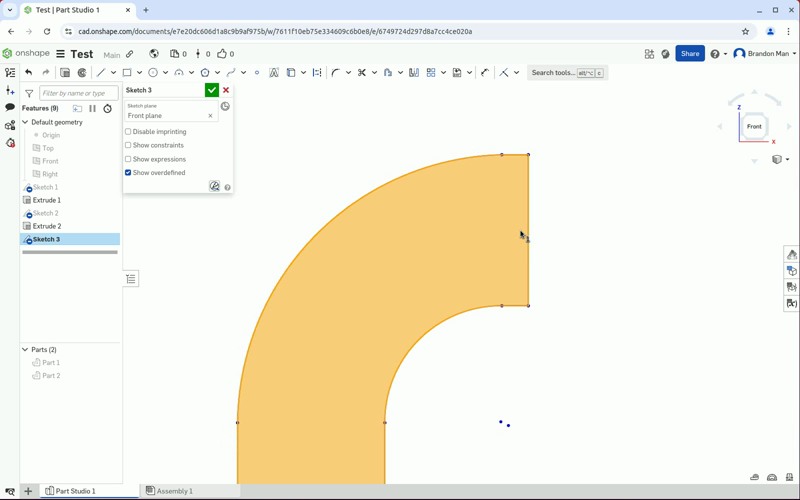
scroll(-6)
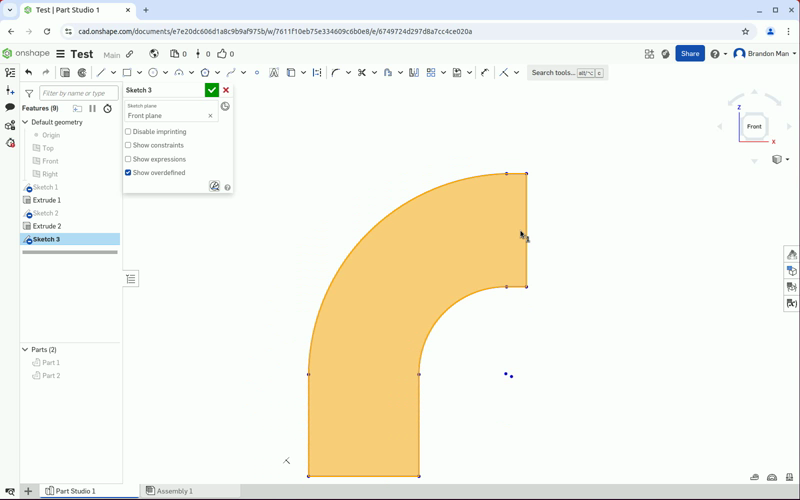
scroll(-6)
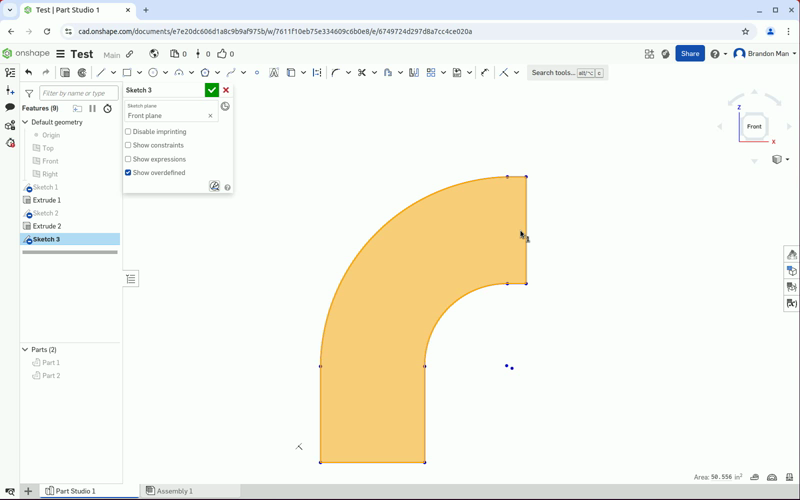
scroll(-6)
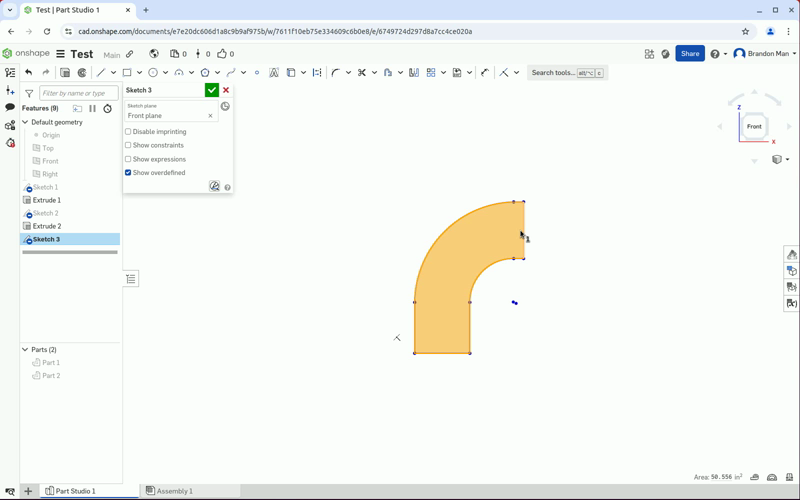
scroll(-6)
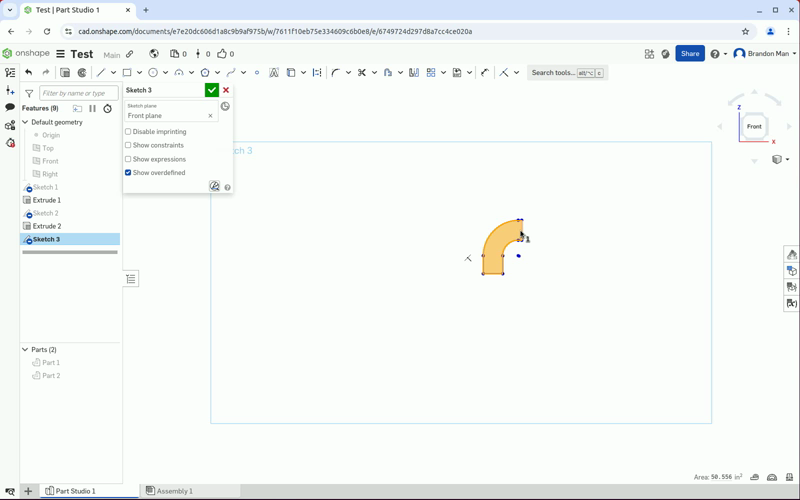
mouse_move(73, 352)
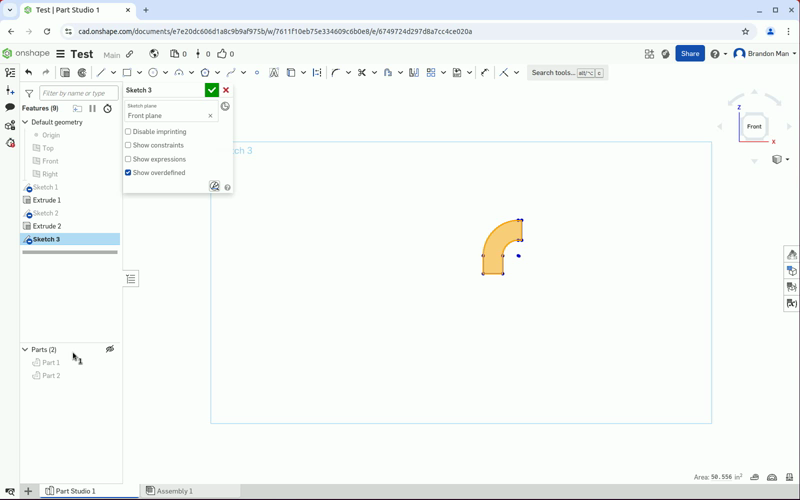
key(shift+y)
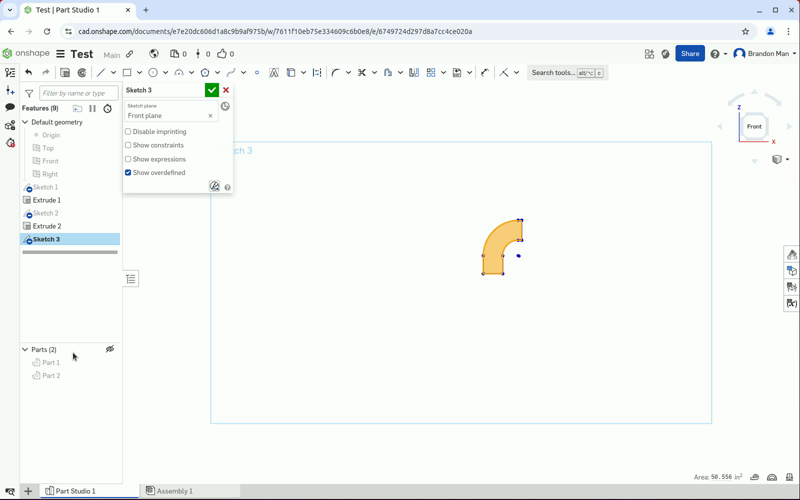
key(shift+e)
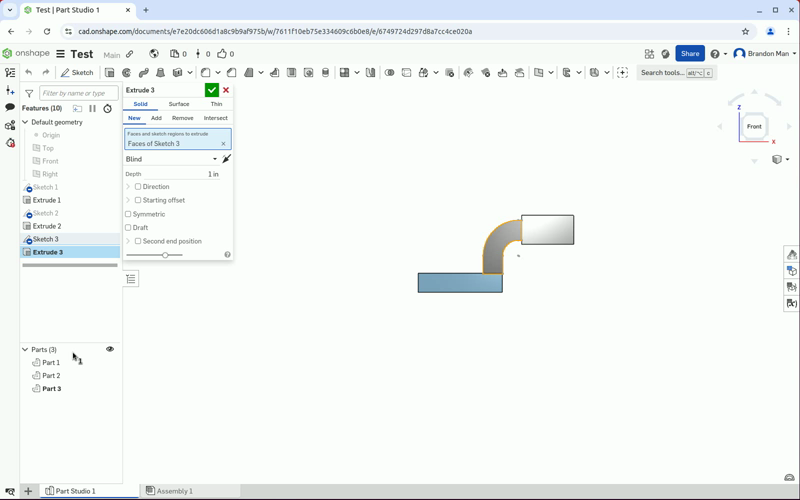
mouse_move(143, 106)
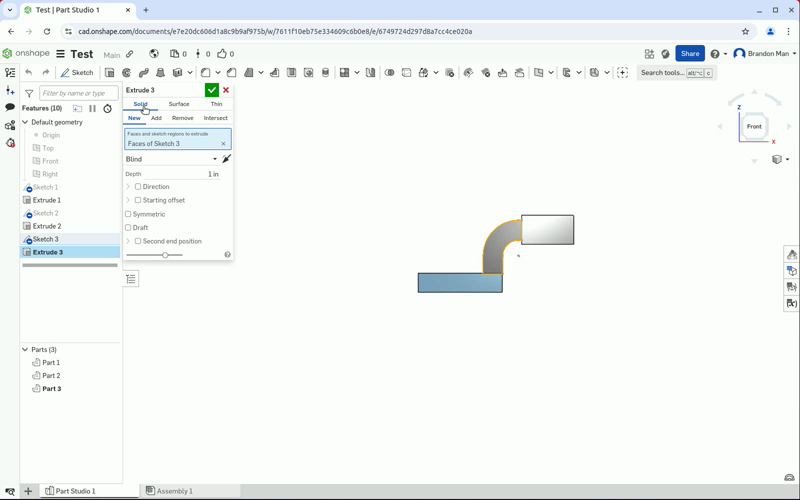
click(143, 106)
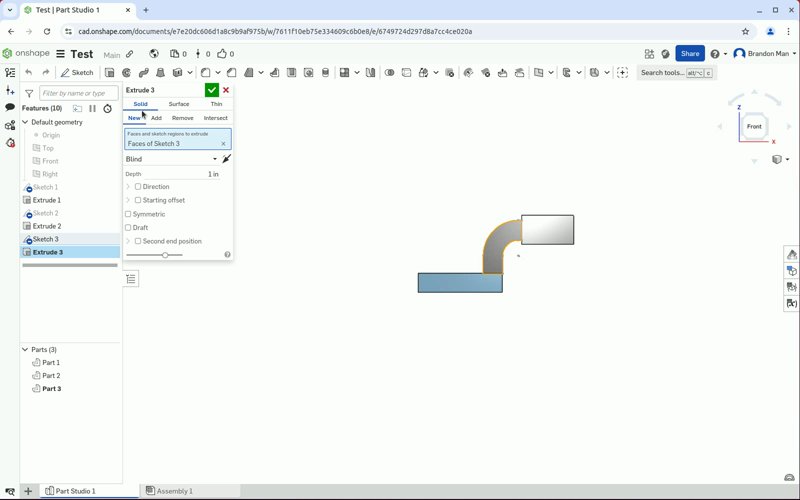
mouse_move(137, 120)
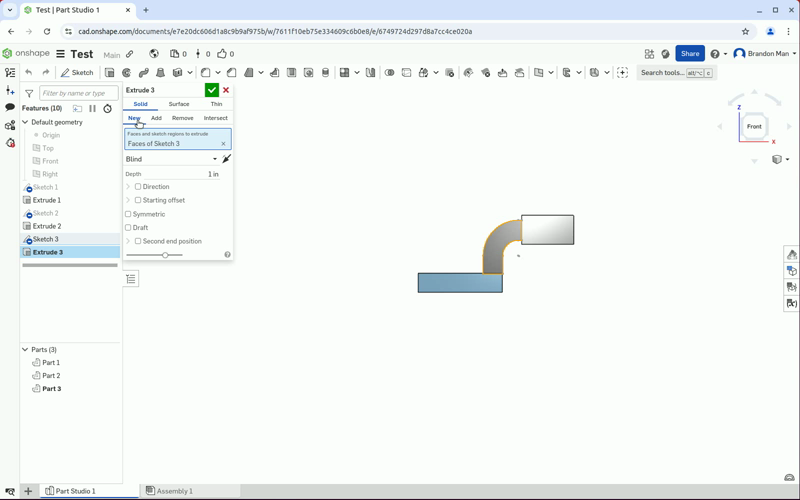
click(137, 120)
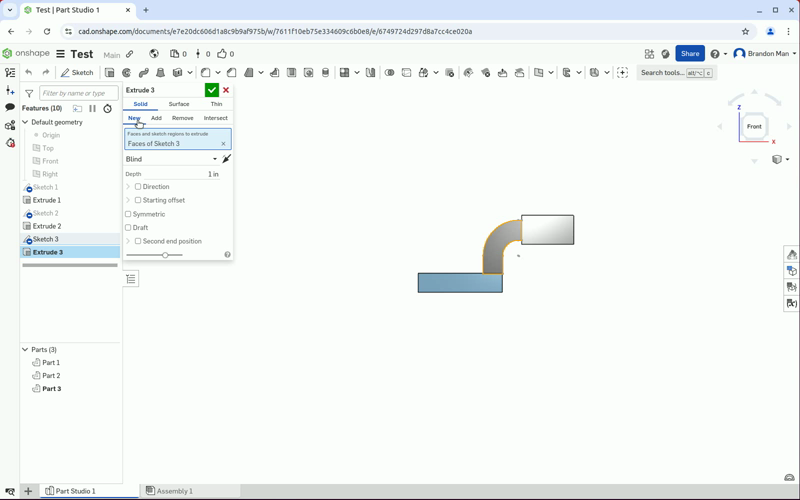
key(tab, 4)
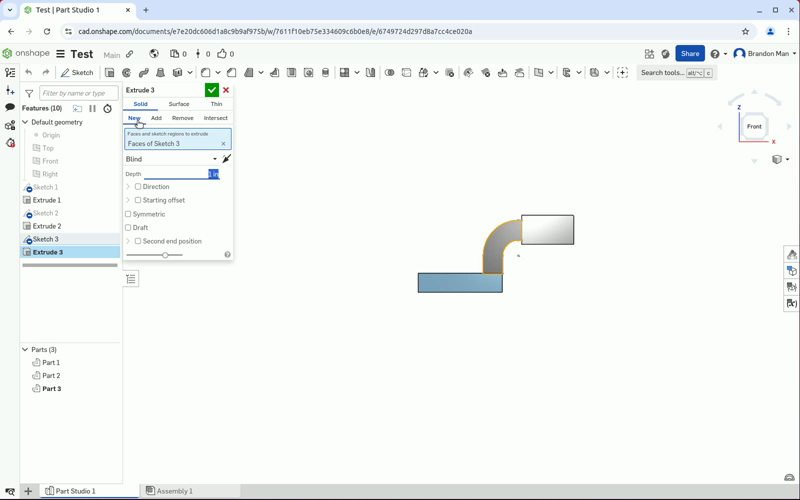
text(5.296)
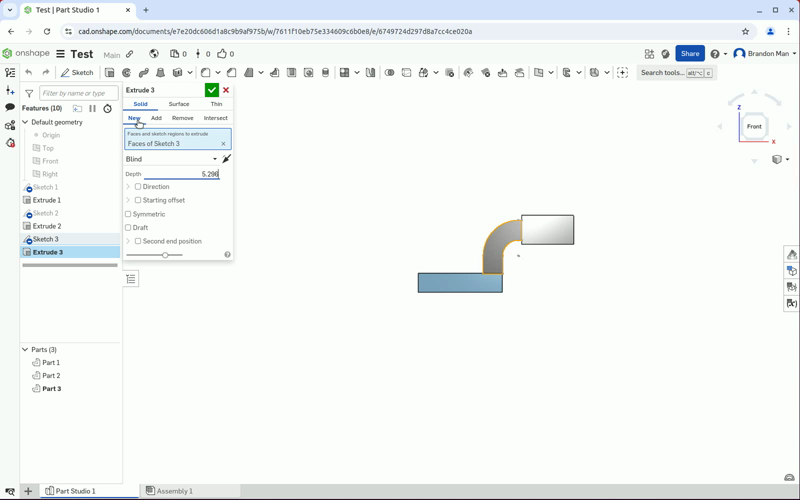
key(enter)
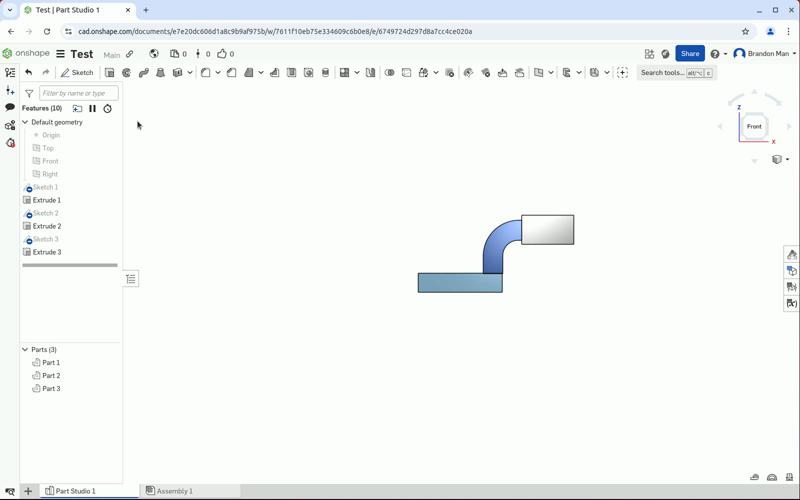
key(shift+h)
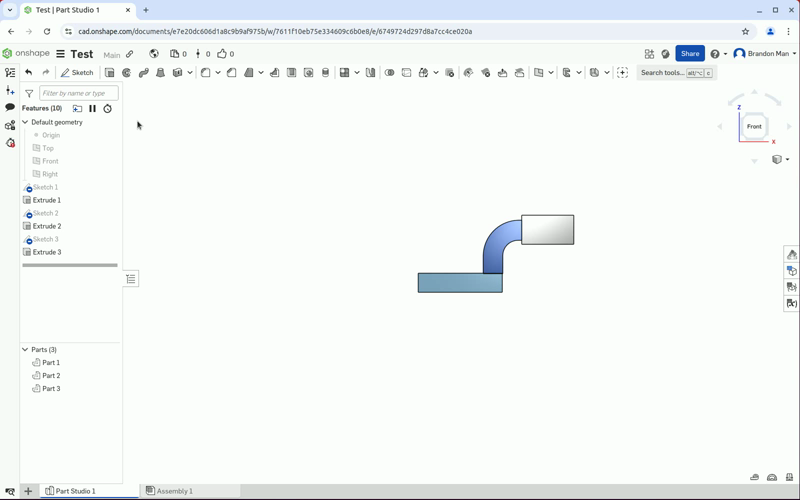
key(shift+h)
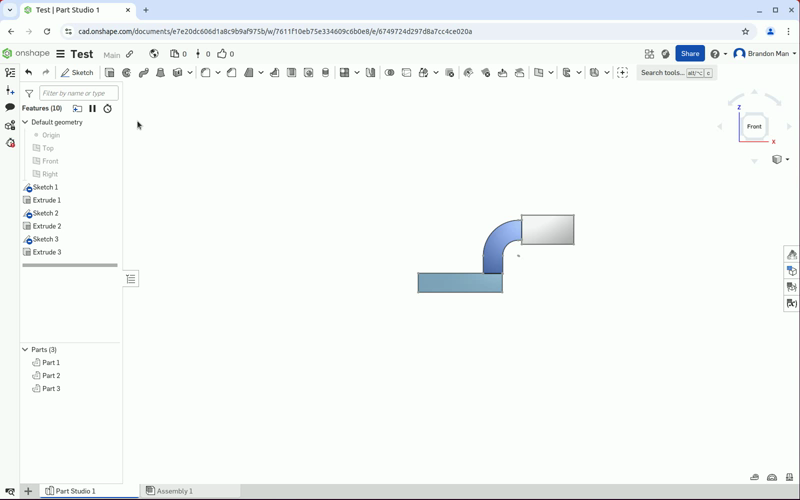
key(shift+7)
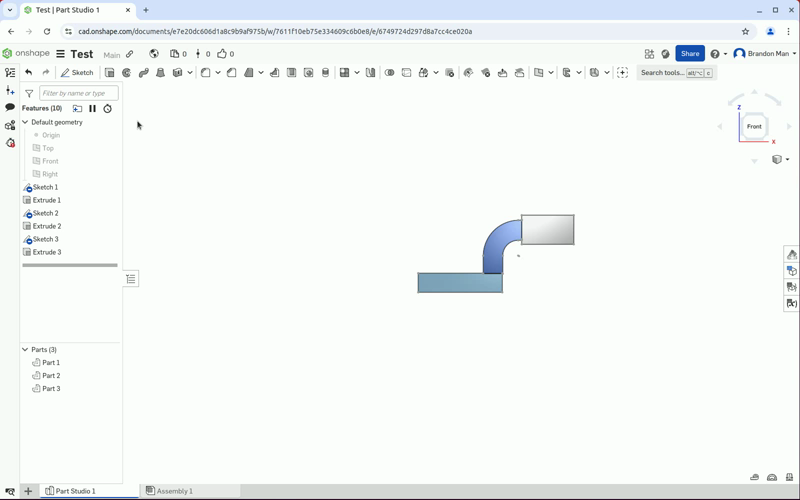
key(left, 2)
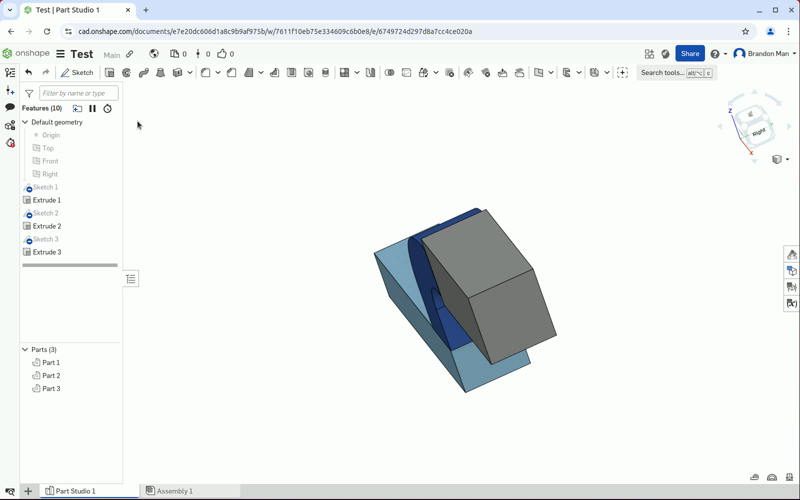
key(down, 2)
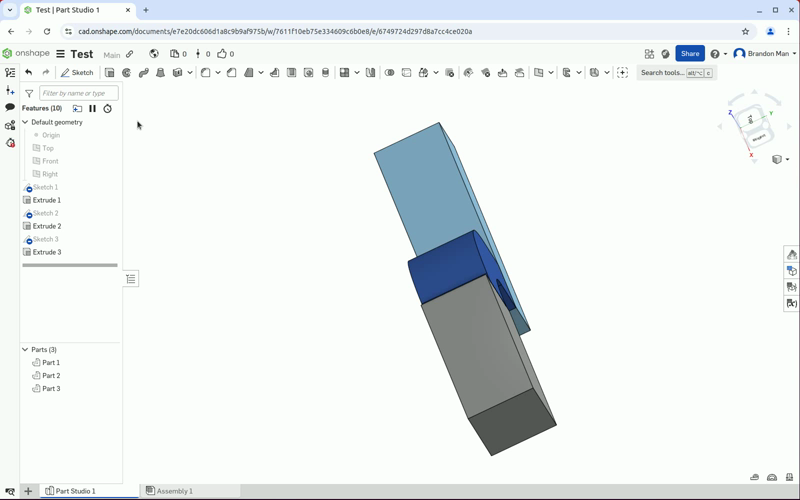
key(up, 2)
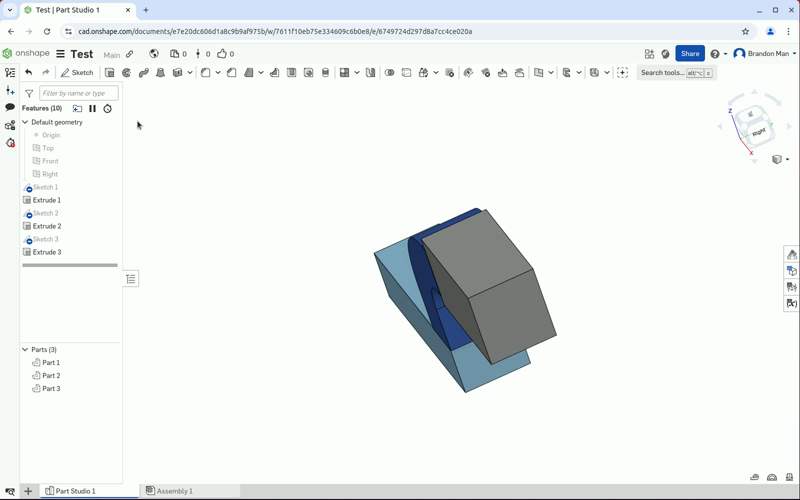
key(right, 2)
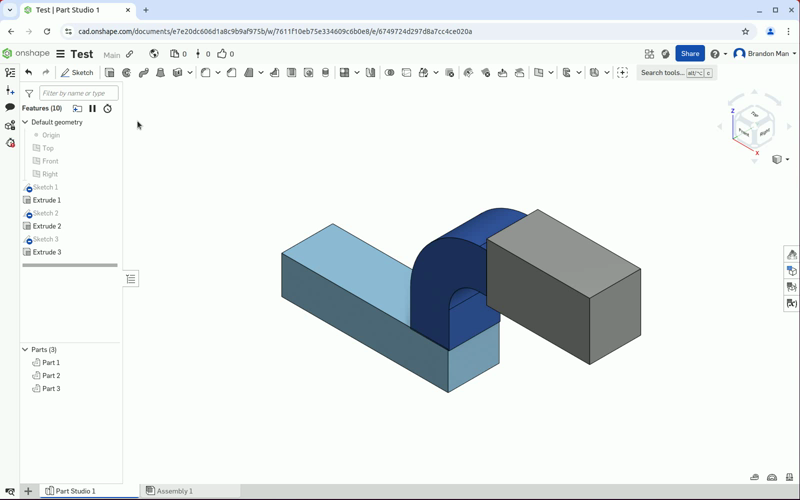
mouse_move(73, 189)
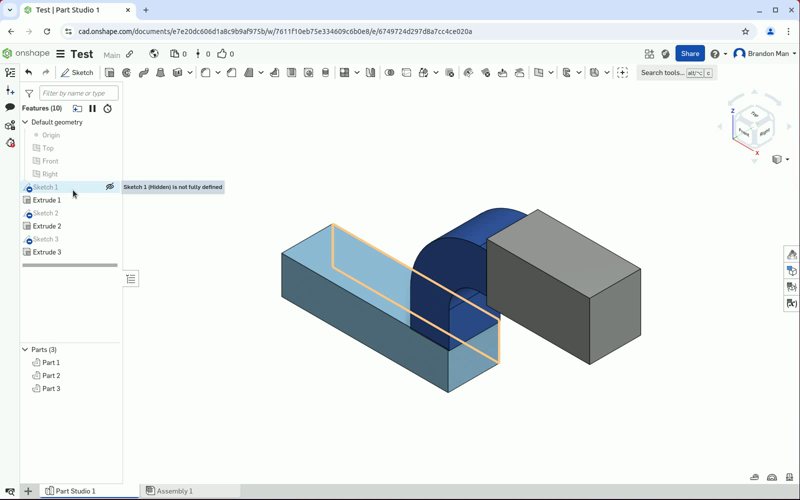
click(73, 189)